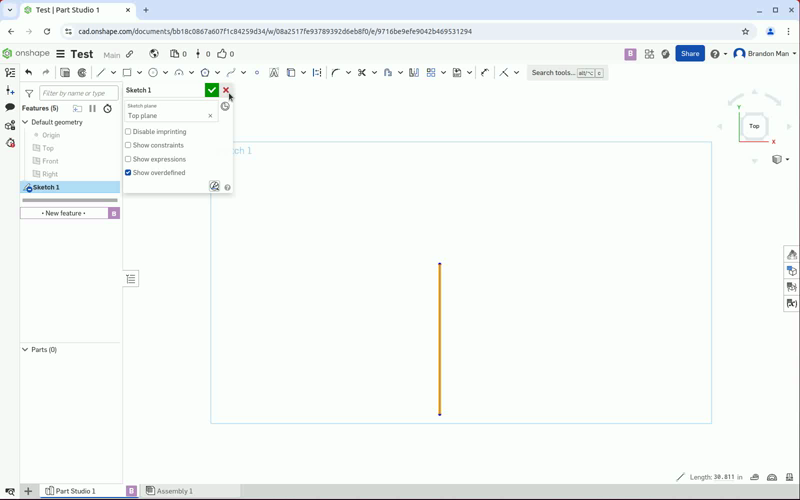
key(shift+h)
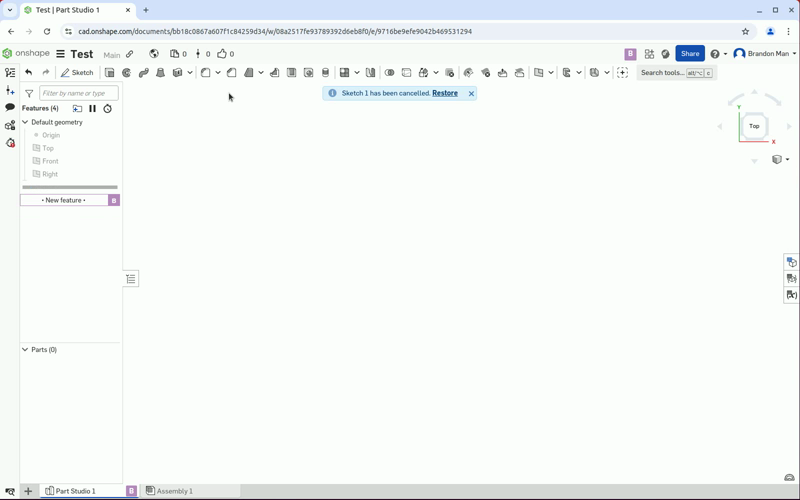
mouse_move(73, 352)
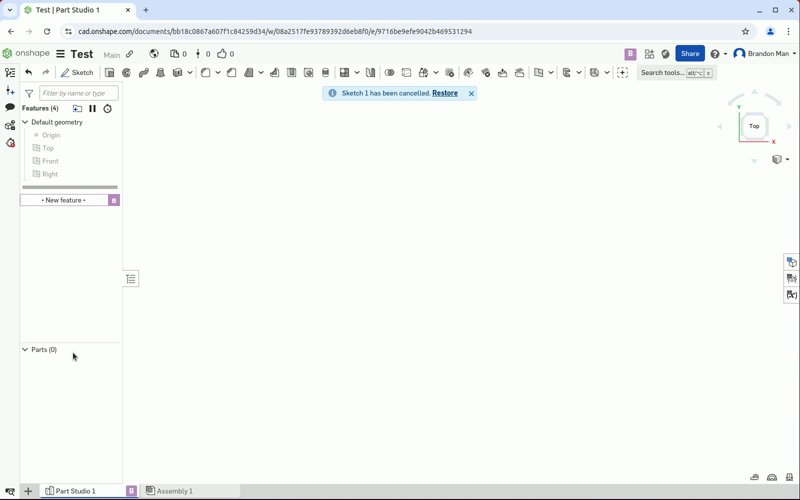
key(y)
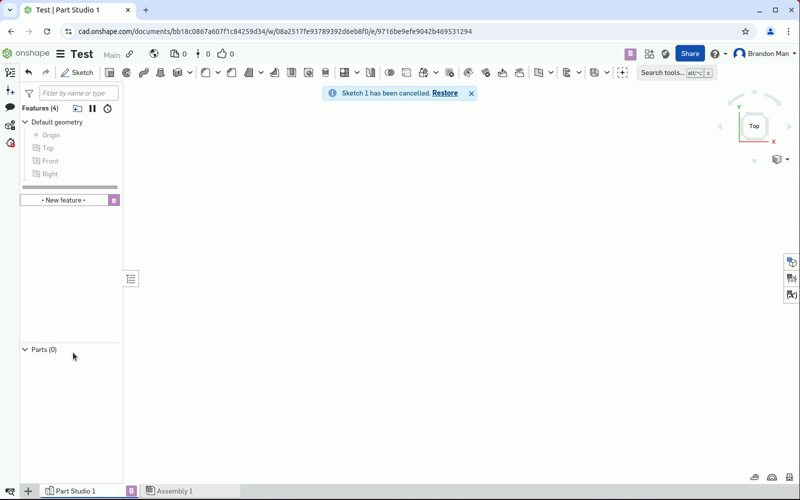
key(shift+p)
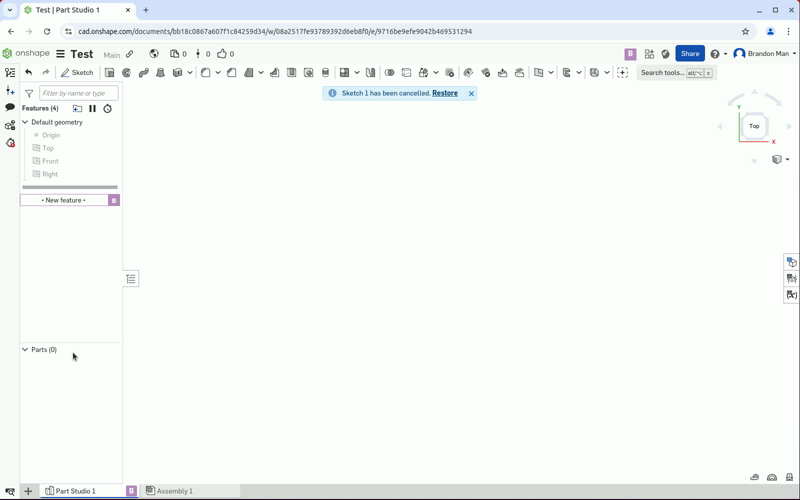
key(space)
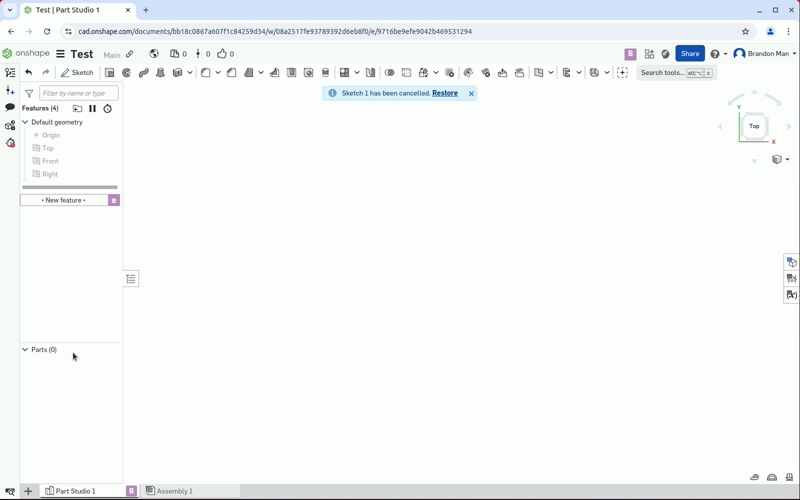
key_down(shift)
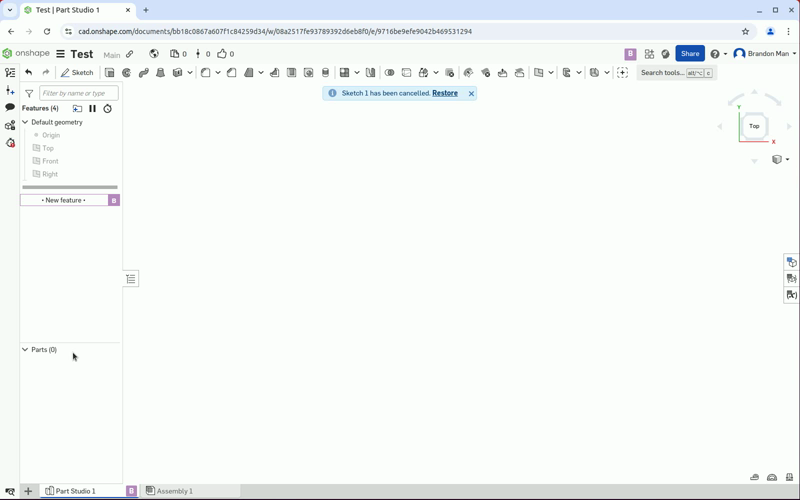
key(up)
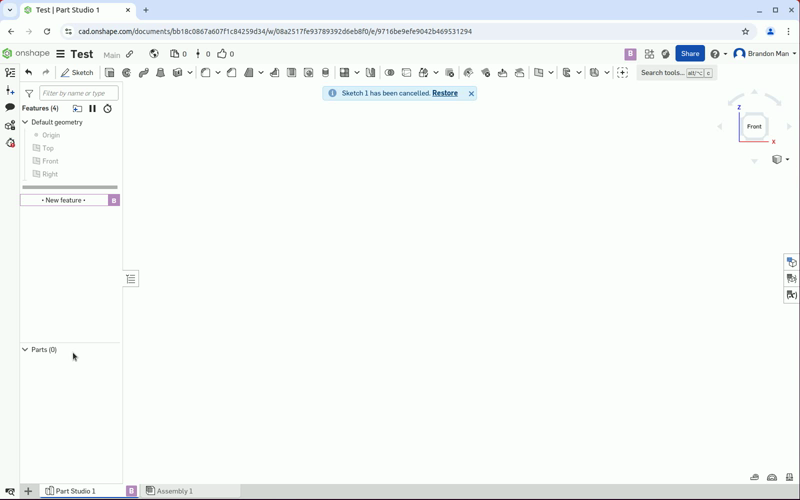
key_up(shift)
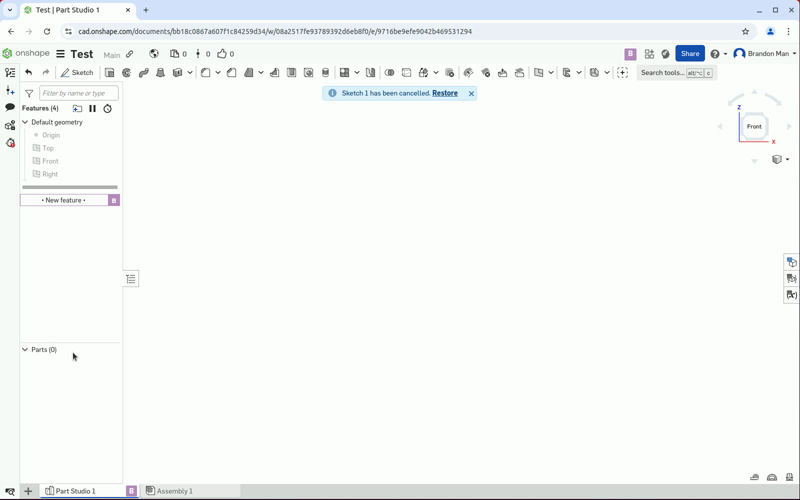
mouse_move(73, 352)
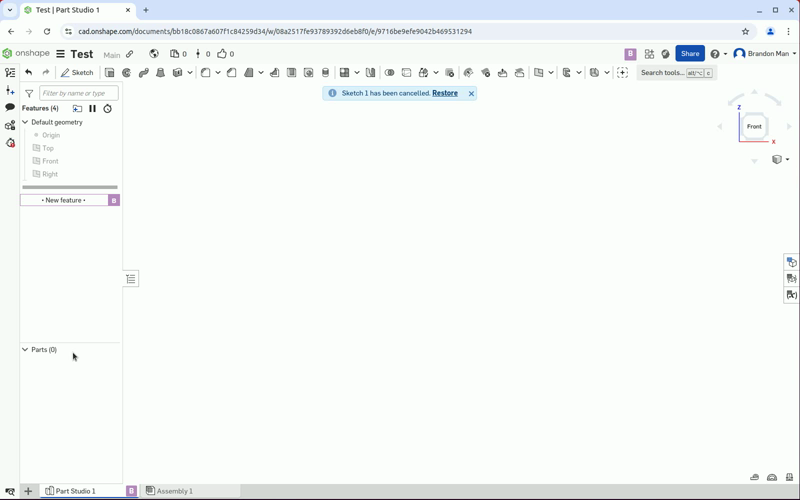
key(shift+y)
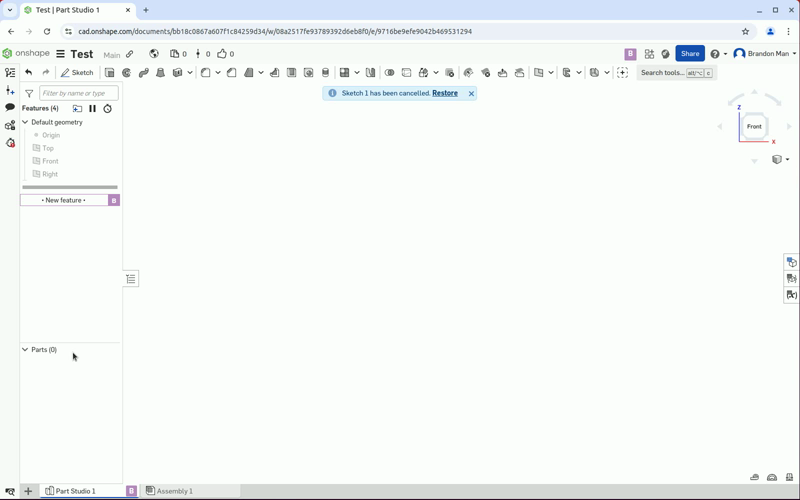
key(shift+s)
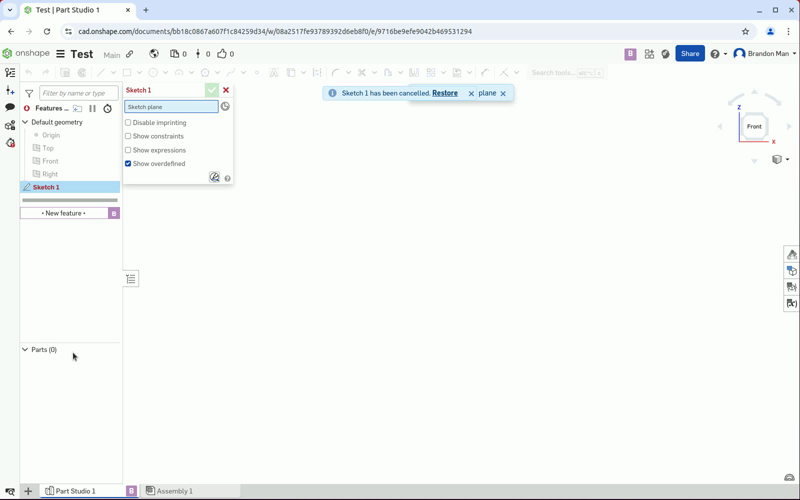
mouse_move(73, 163)
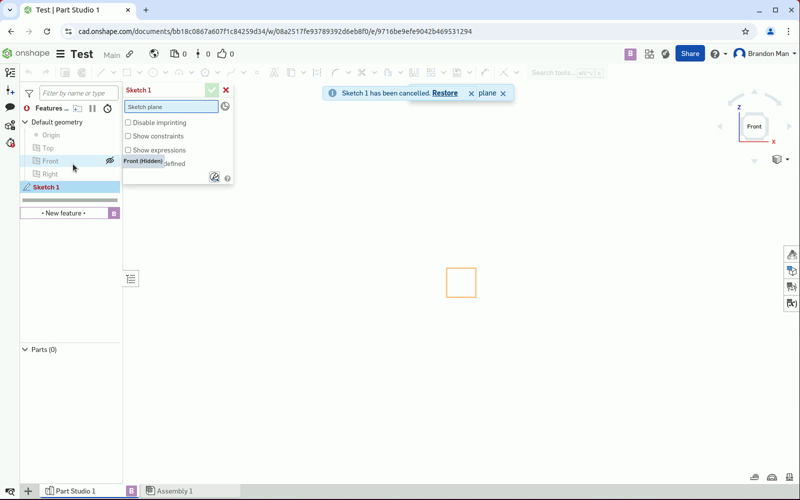
click(73, 163)
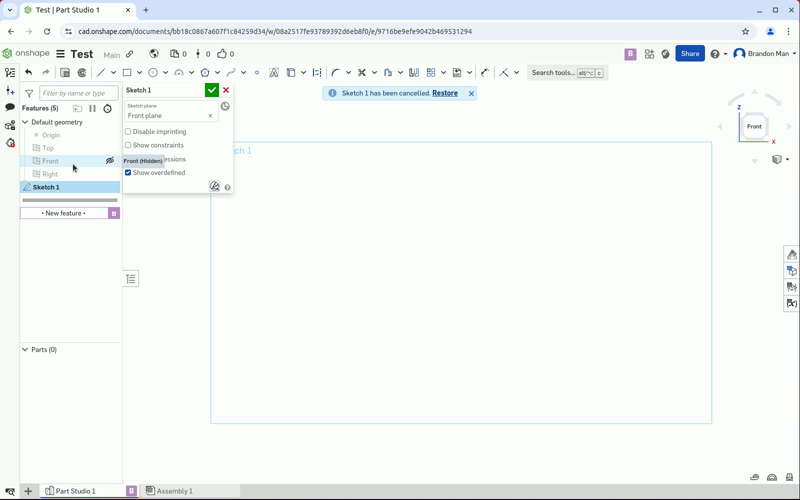
mouse_move(73, 352)
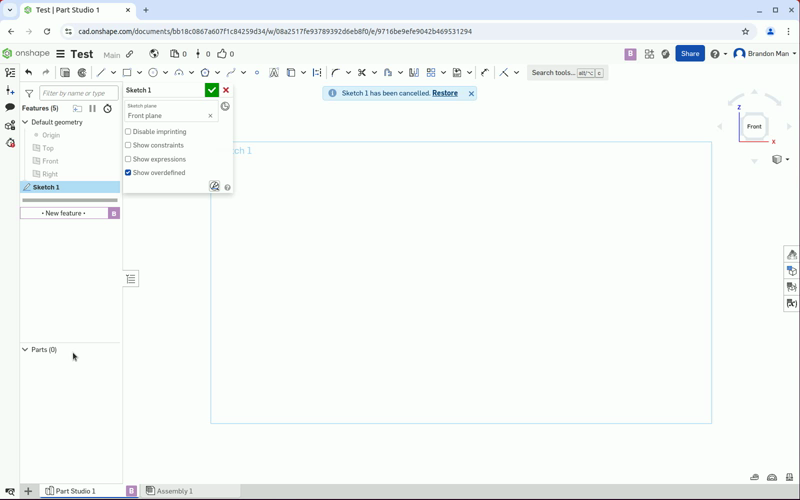
key(y)
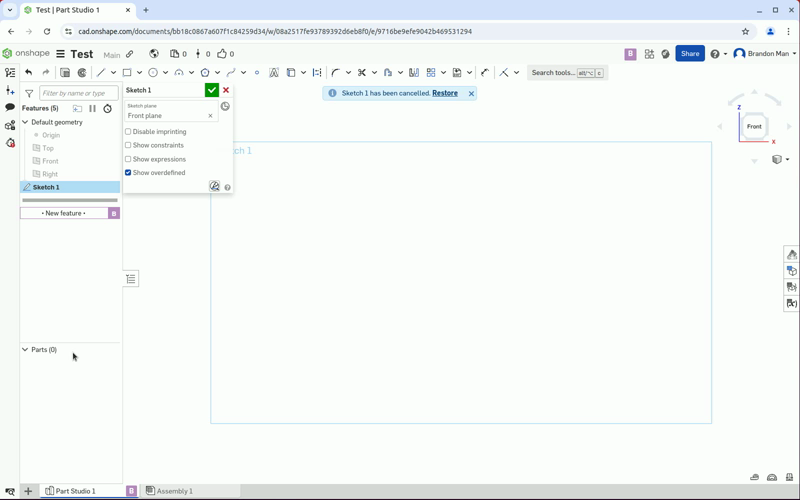
key(c)
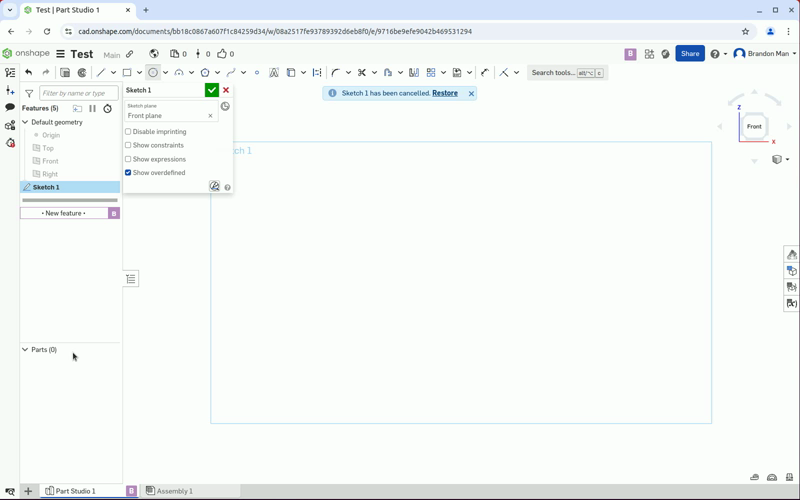
key_down(shift)
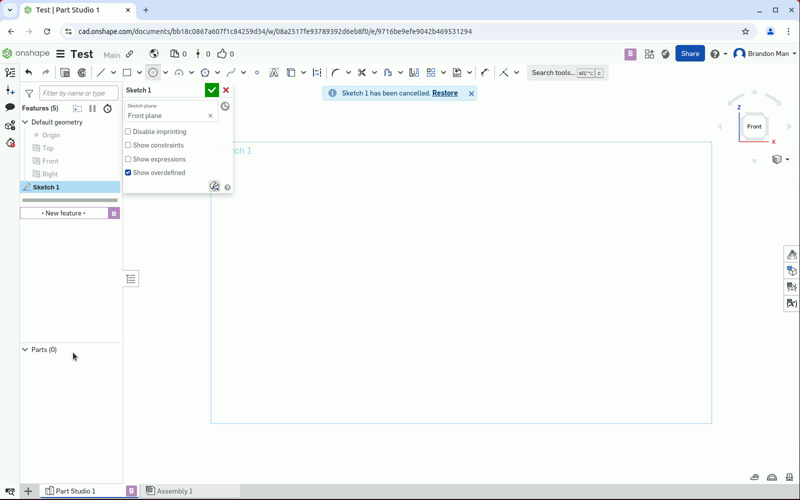
mouse_move(460, 282)
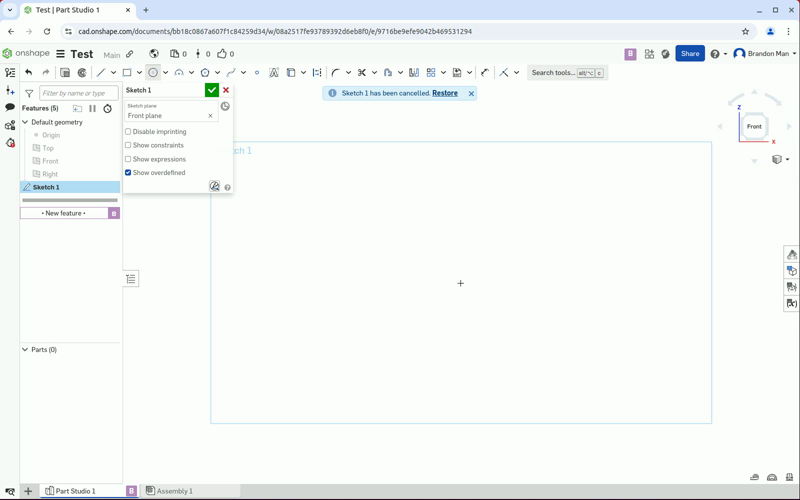
click(460, 282)
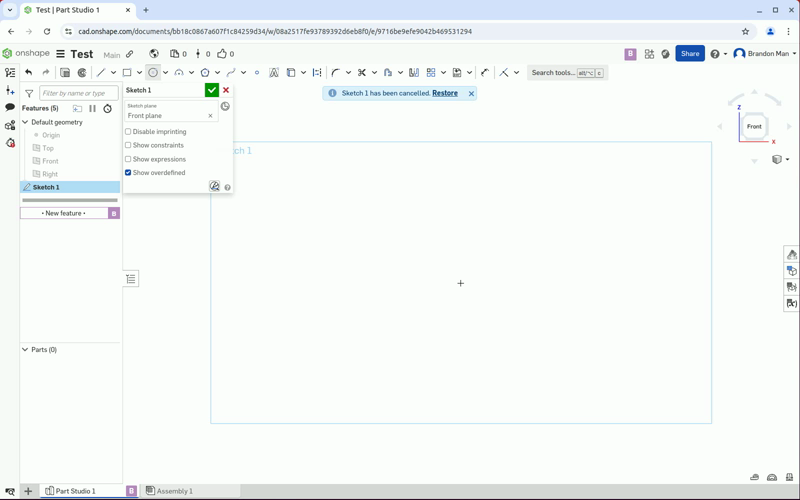
key_up(shift)
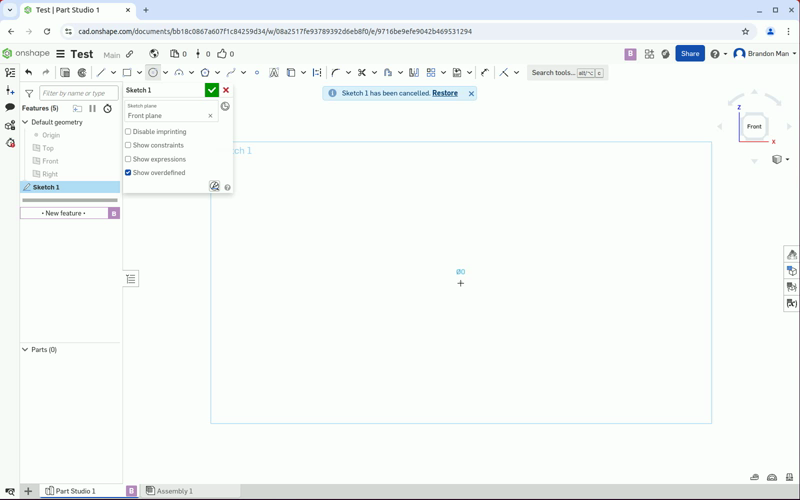
mouse_move(461, 282)
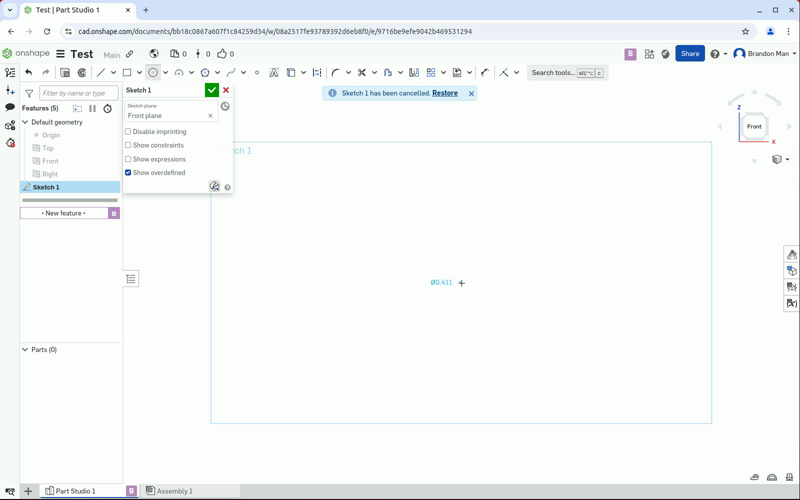
scroll(6)
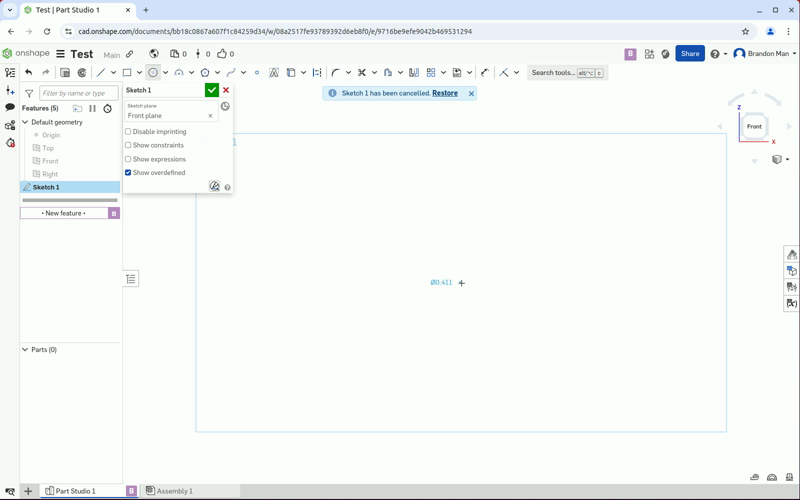
scroll(6)
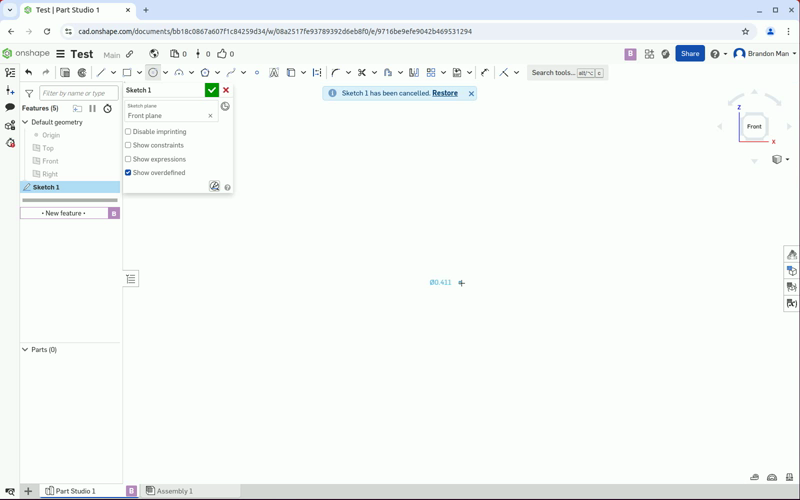
scroll(6)
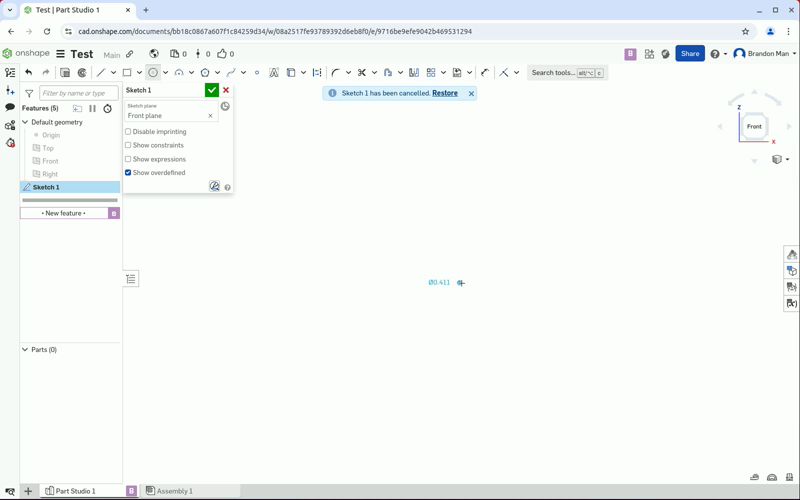
scroll(6)
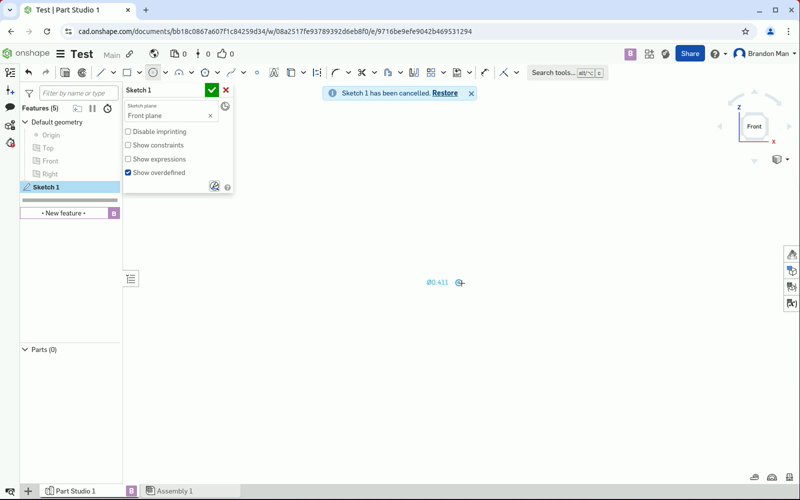
scroll(6)
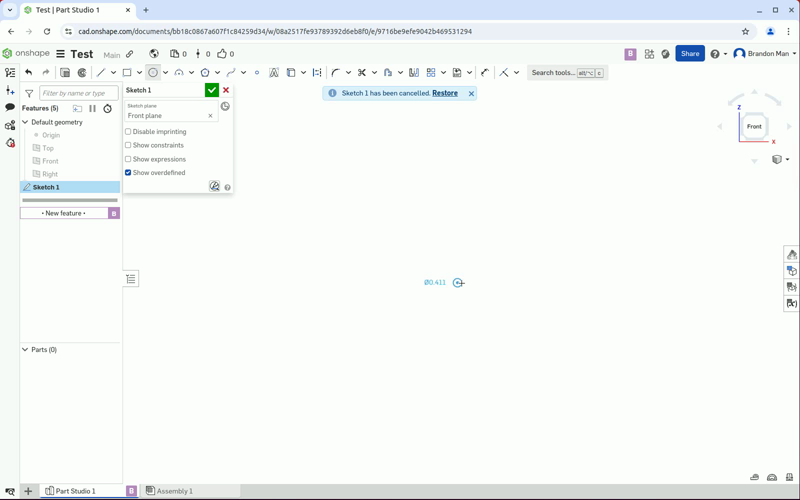
scroll(6)
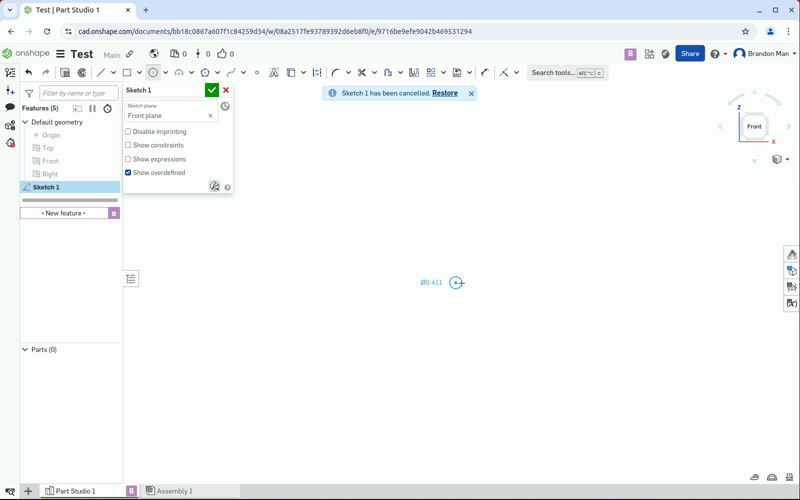
scroll(6)
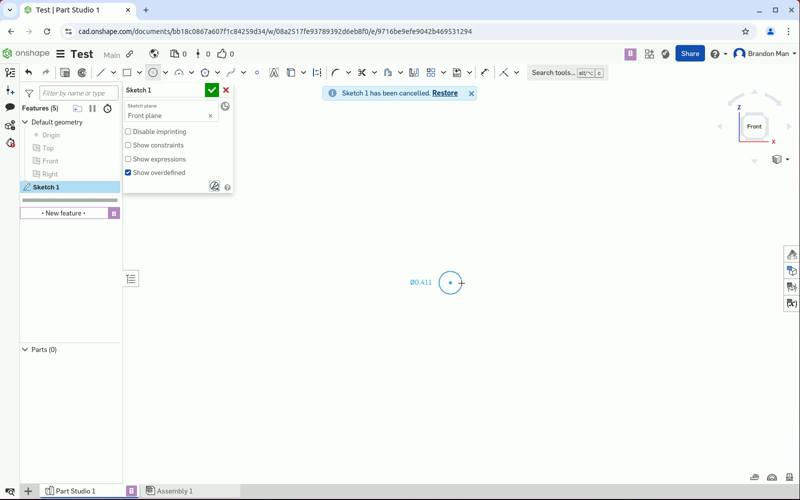
click(461, 282)
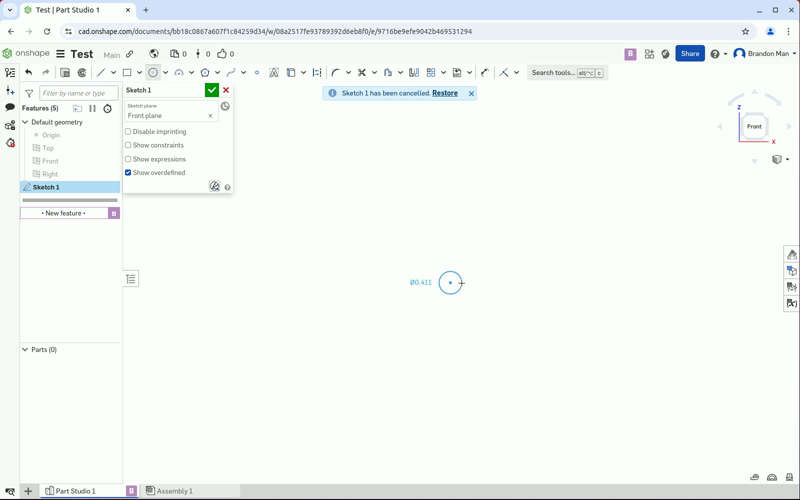
scroll(-6)
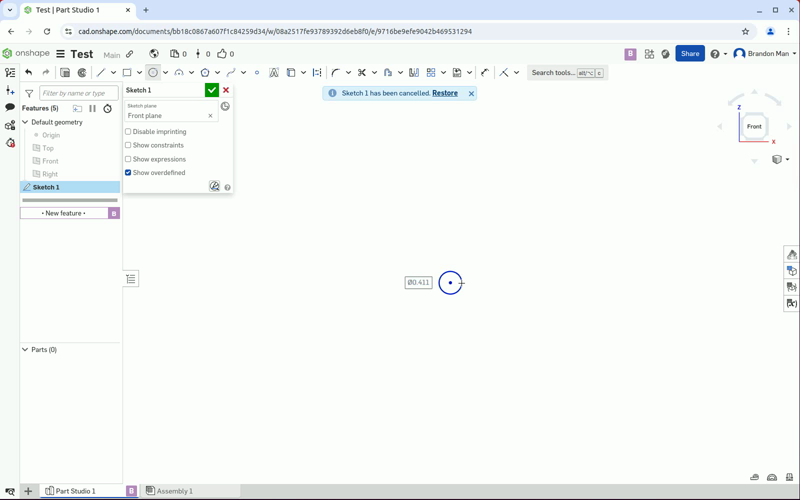
scroll(-6)
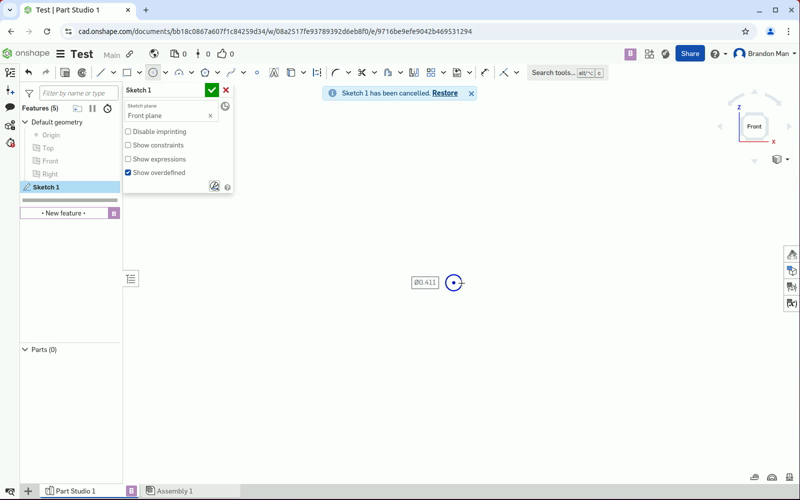
scroll(-6)
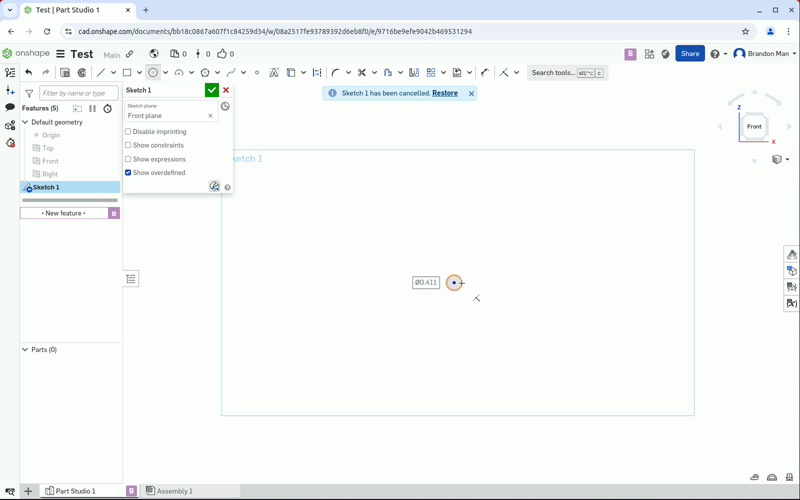
scroll(-6)
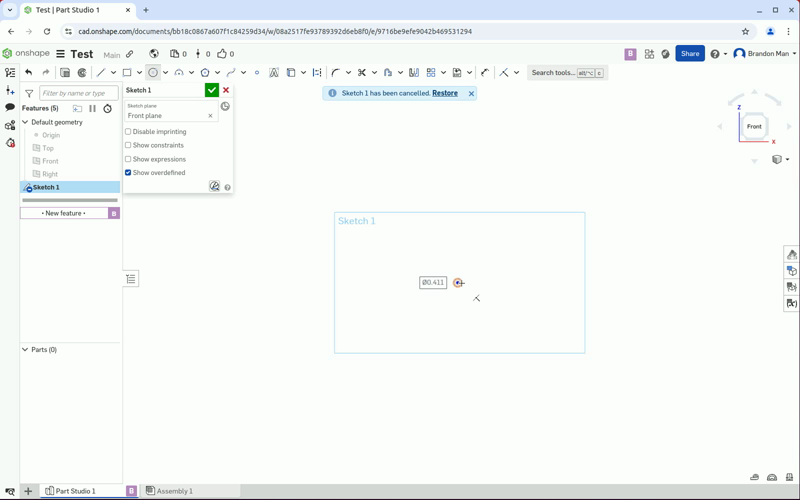
scroll(-6)
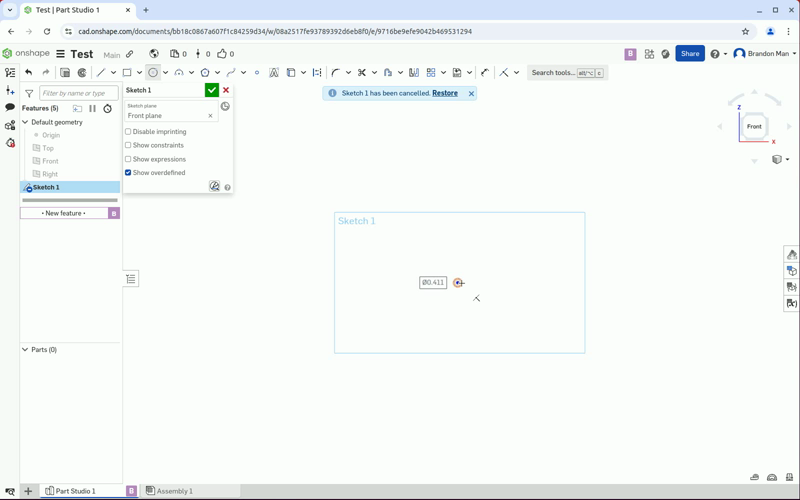
scroll(-6)
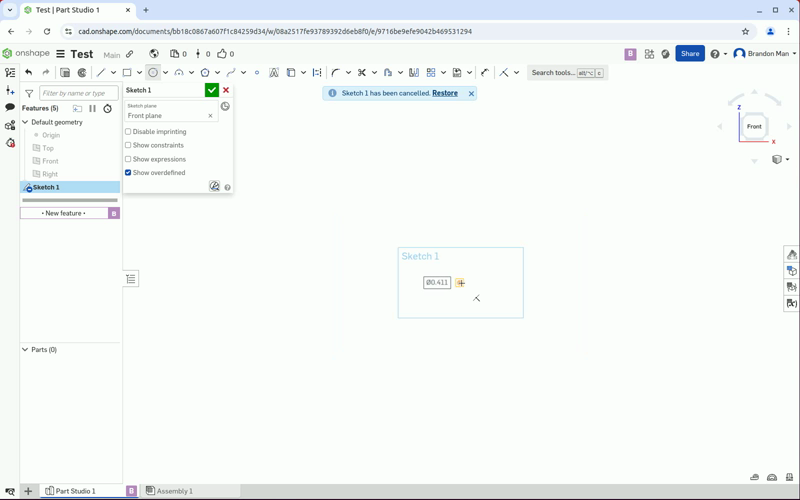
scroll(-6)
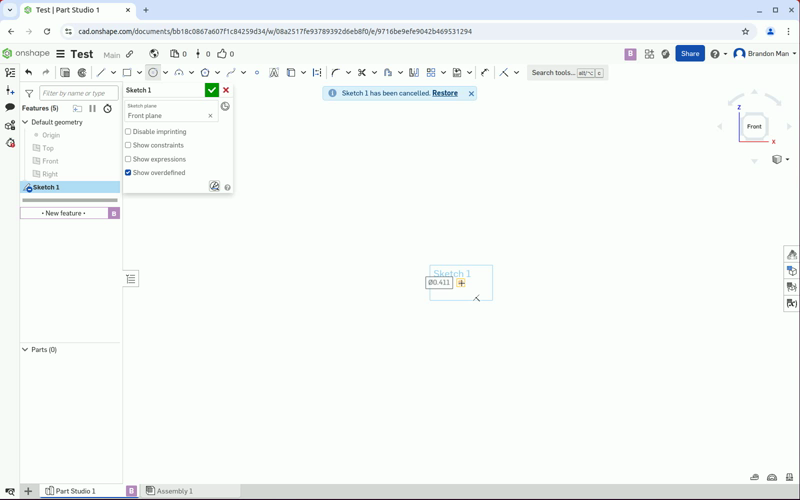
key(esc)
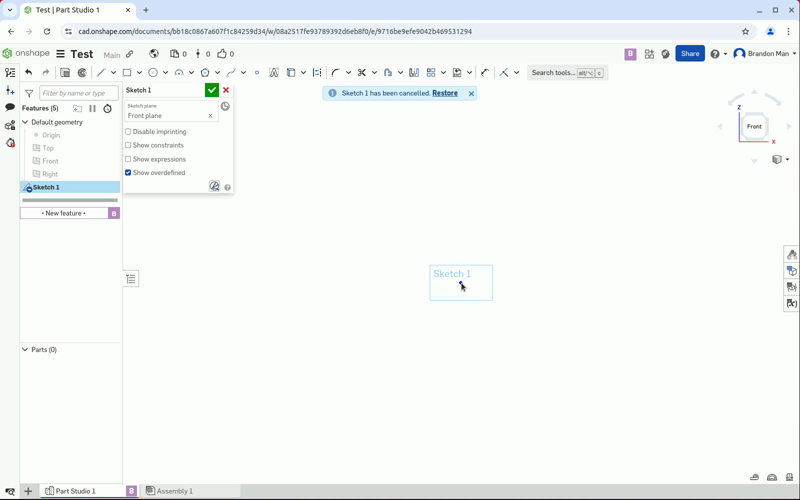
mouse_move(460, 283)
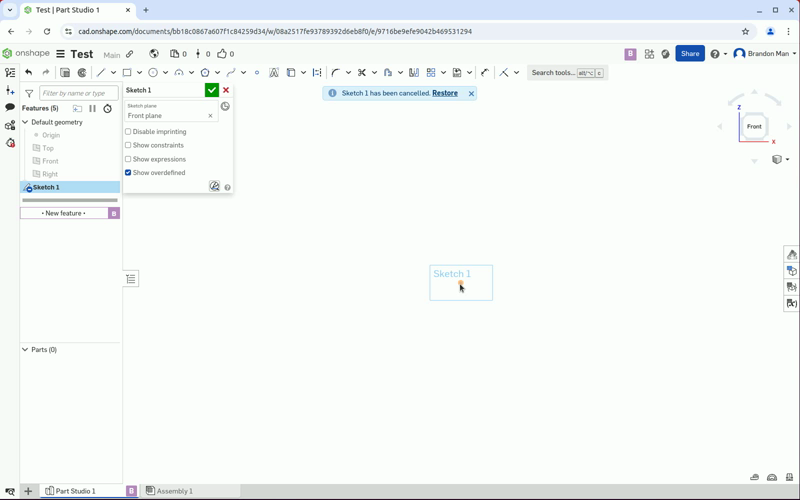
scroll(6)
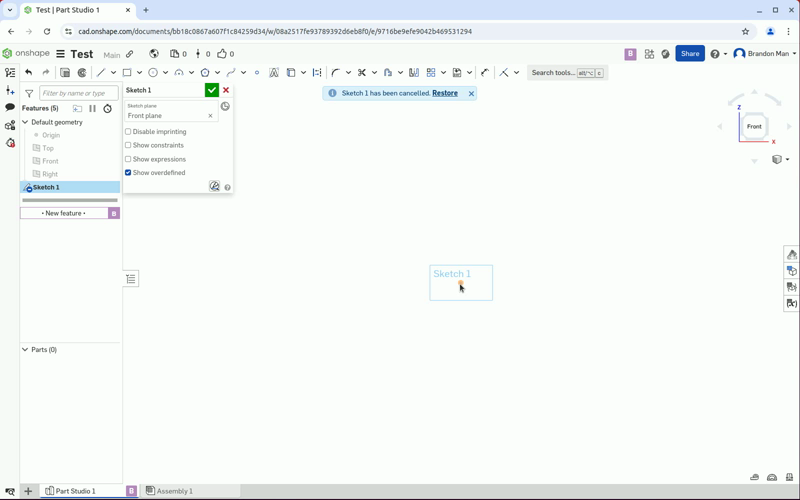
scroll(6)
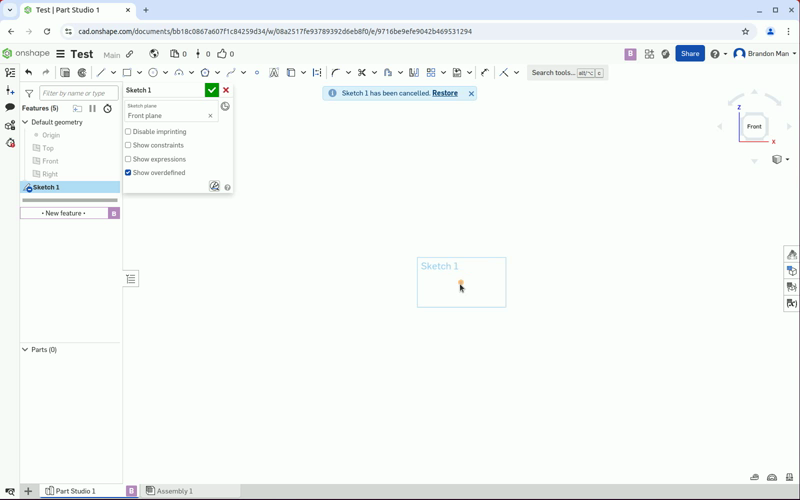
scroll(6)
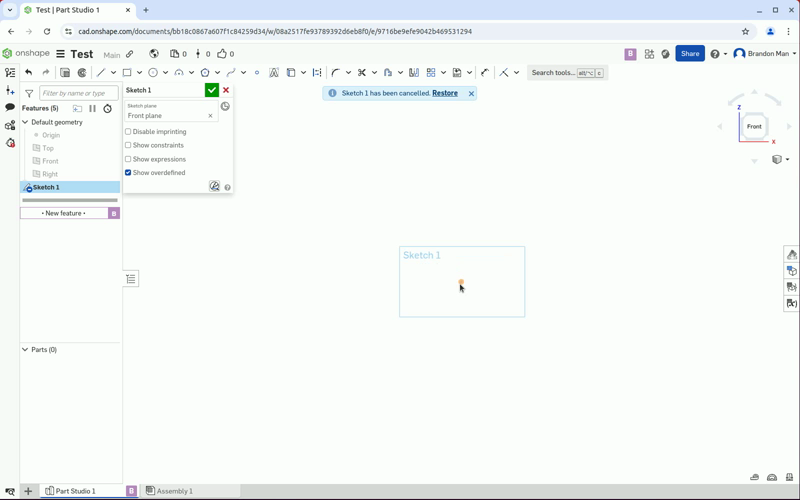
scroll(6)
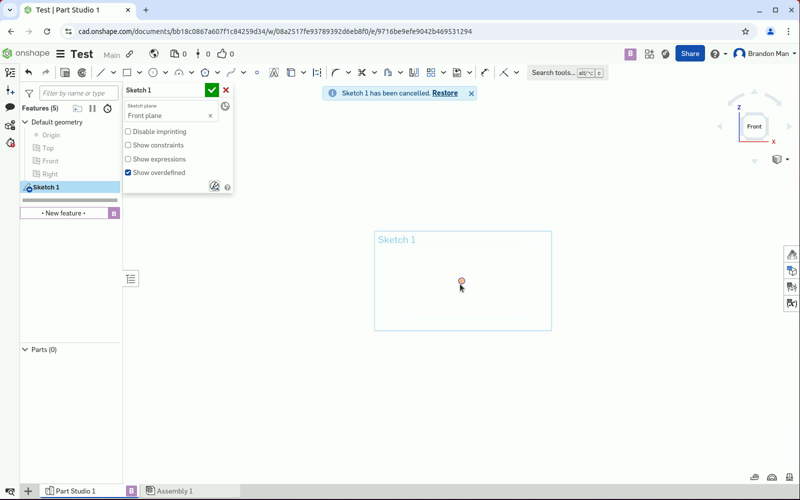
scroll(6)
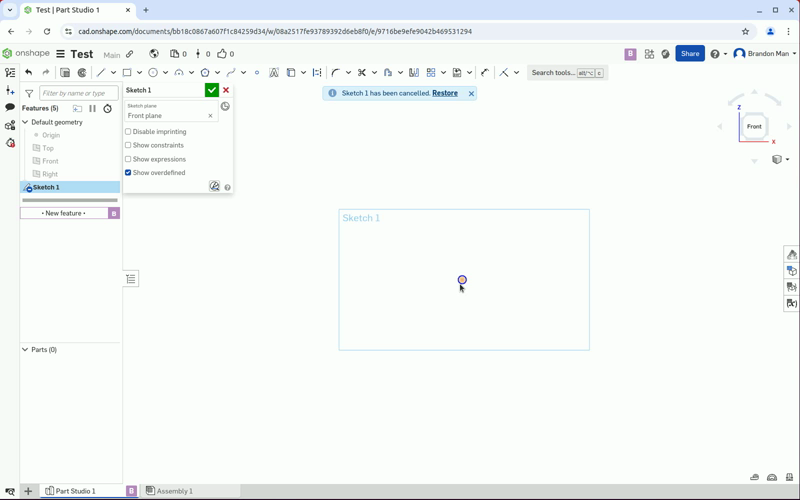
scroll(6)
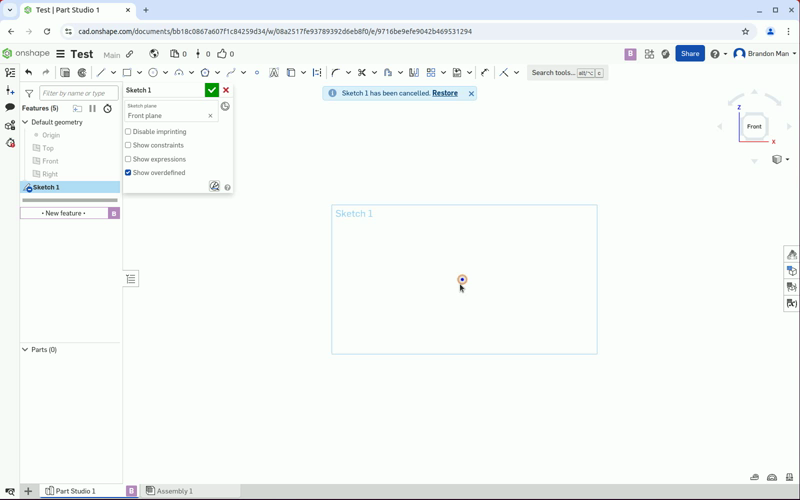
scroll(6)
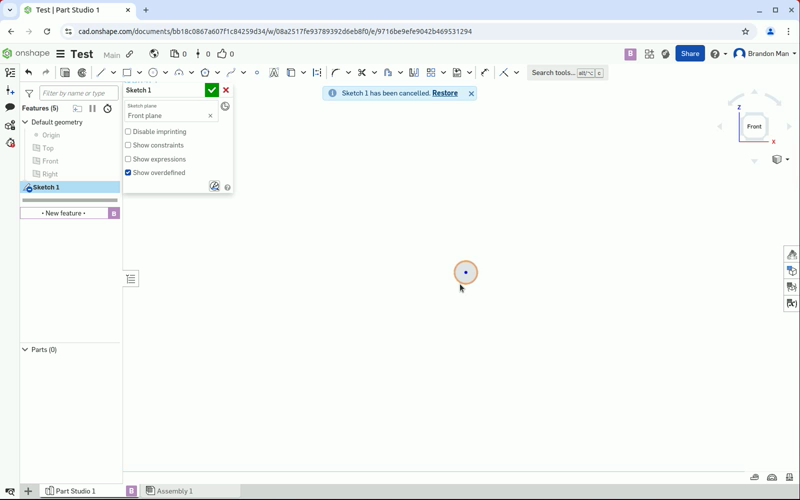
click(460, 283)
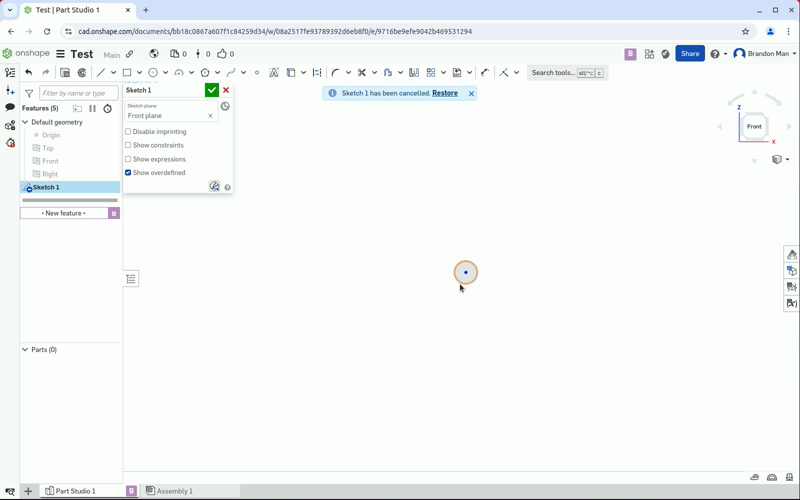
scroll(-6)
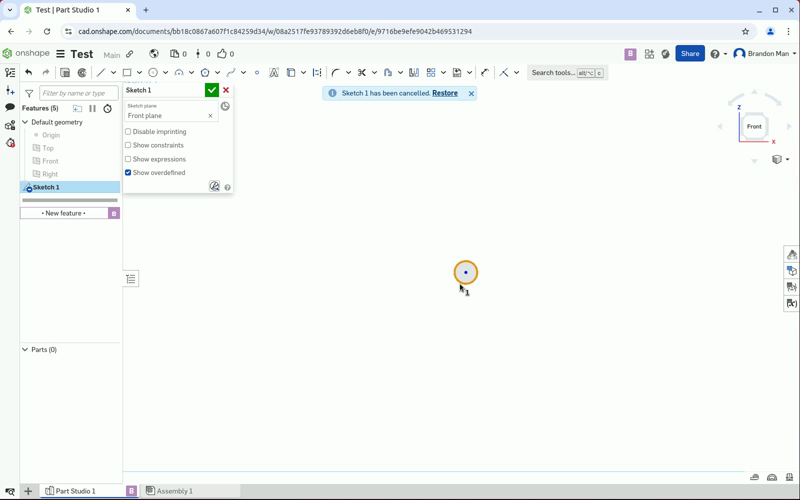
scroll(-6)
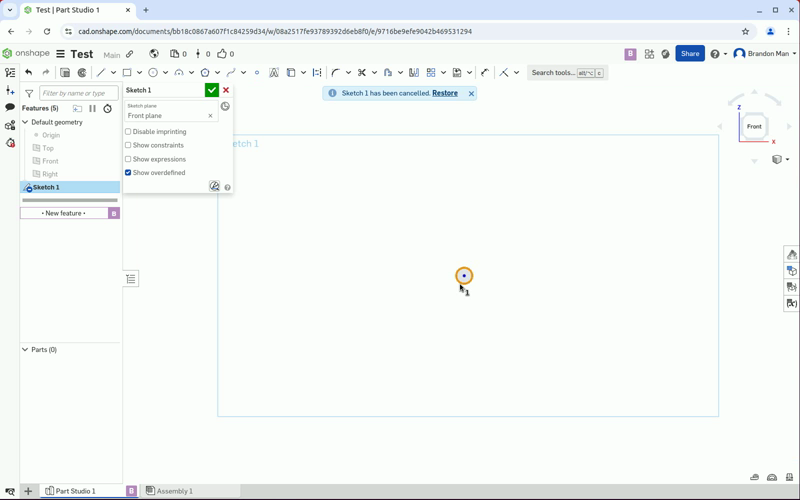
scroll(-6)
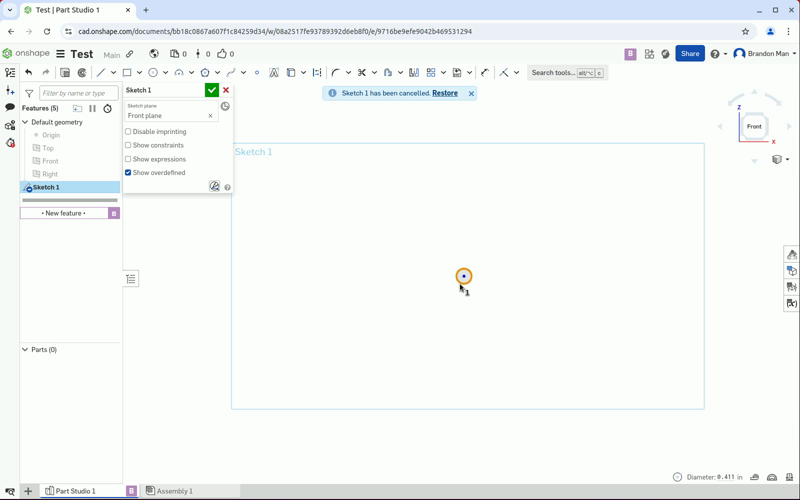
scroll(-6)
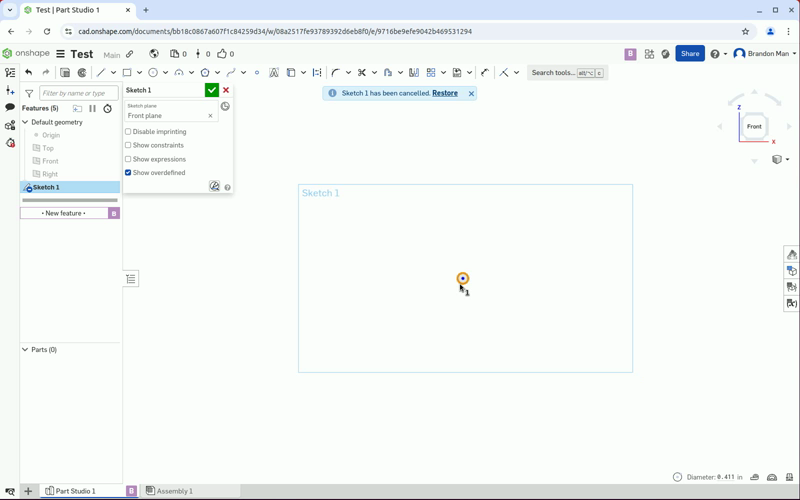
scroll(-6)
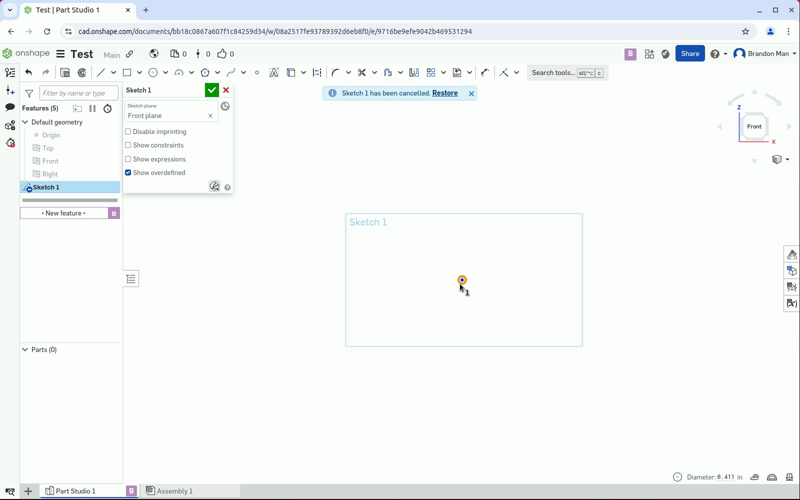
scroll(-6)
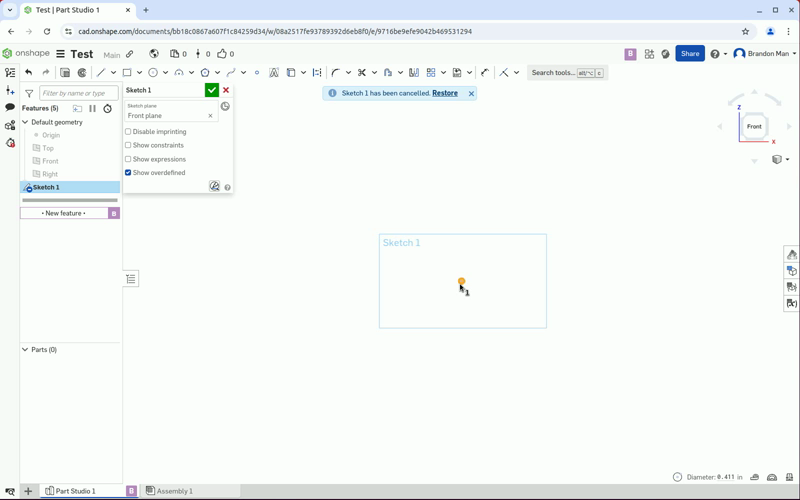
scroll(-6)
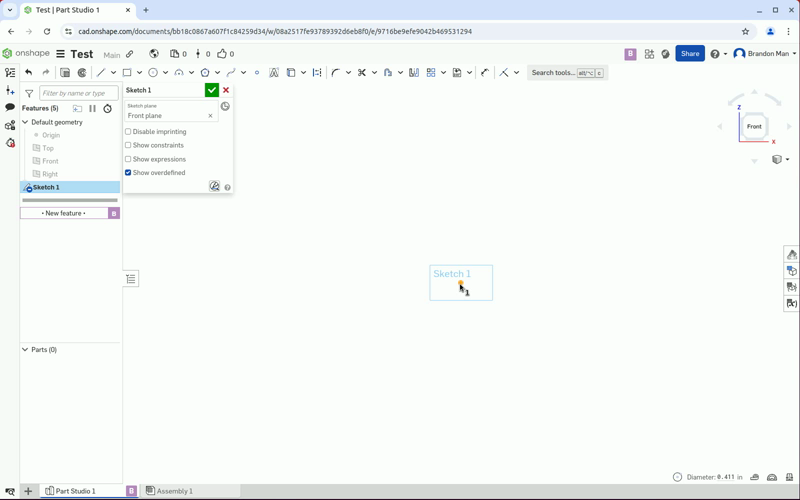
mouse_move(73, 352)
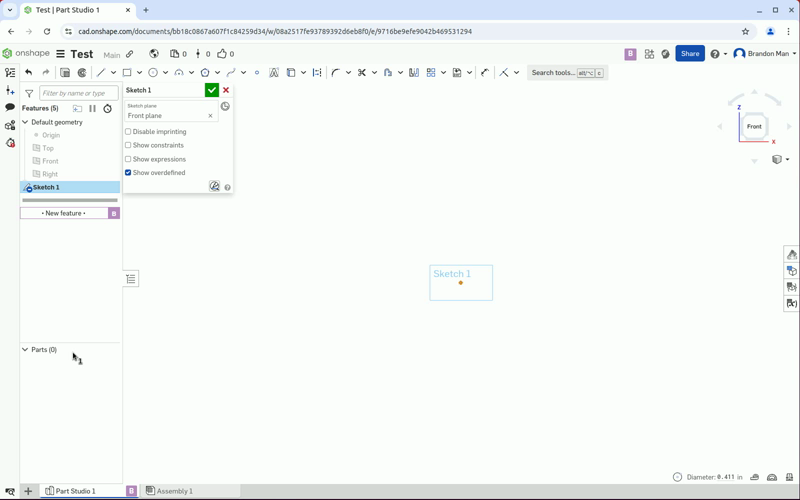
key(shift+y)
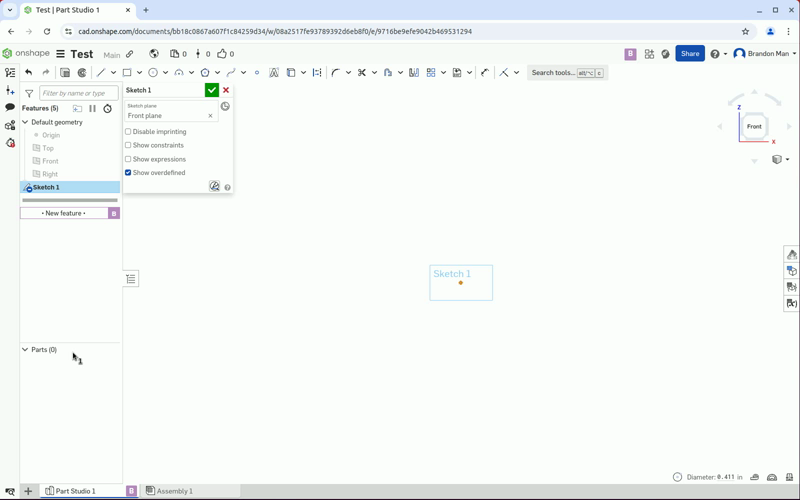
key(shift+e)
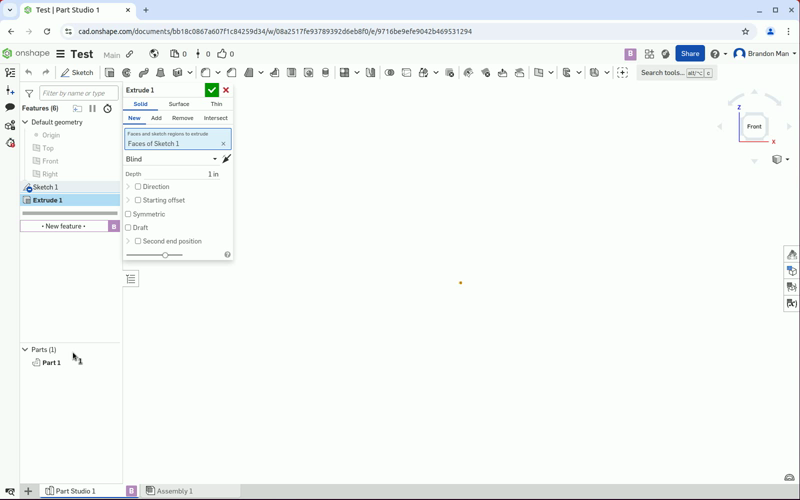
mouse_move(143, 106)
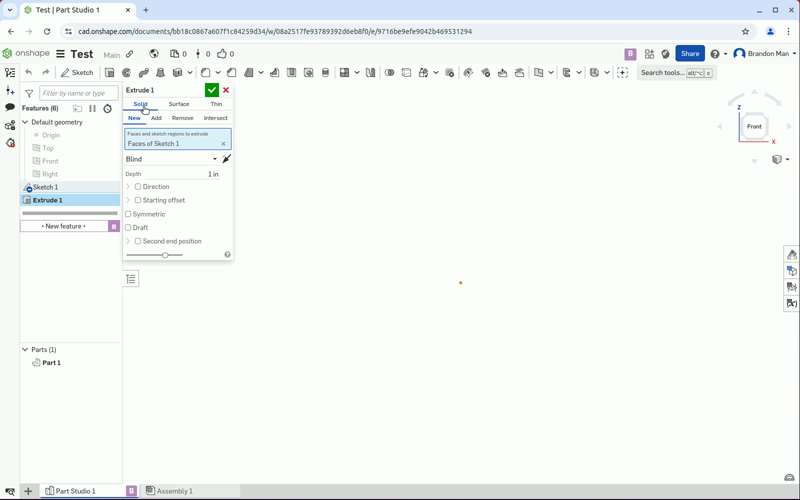
click(143, 106)
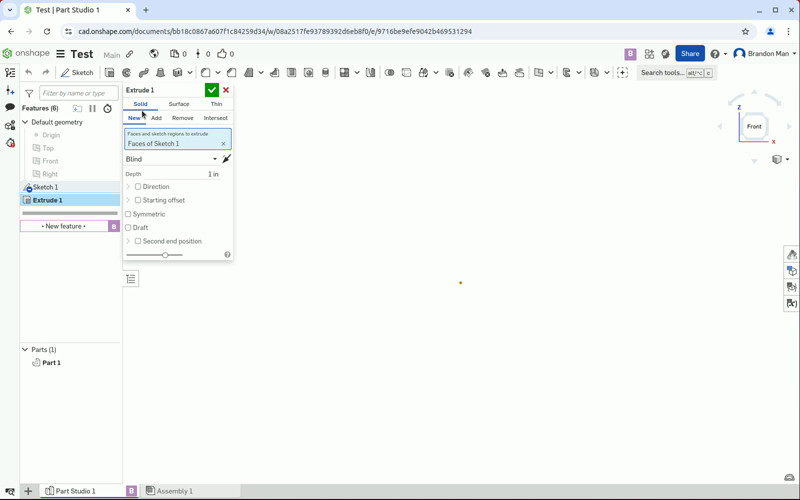
mouse_move(137, 120)
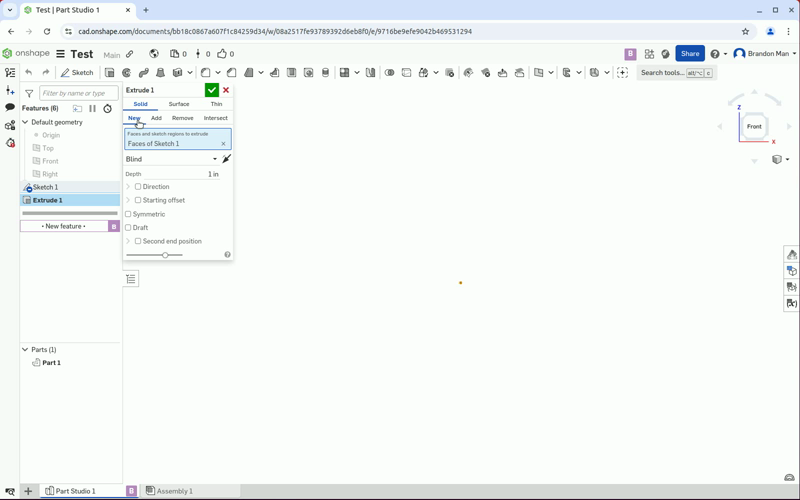
click(137, 120)
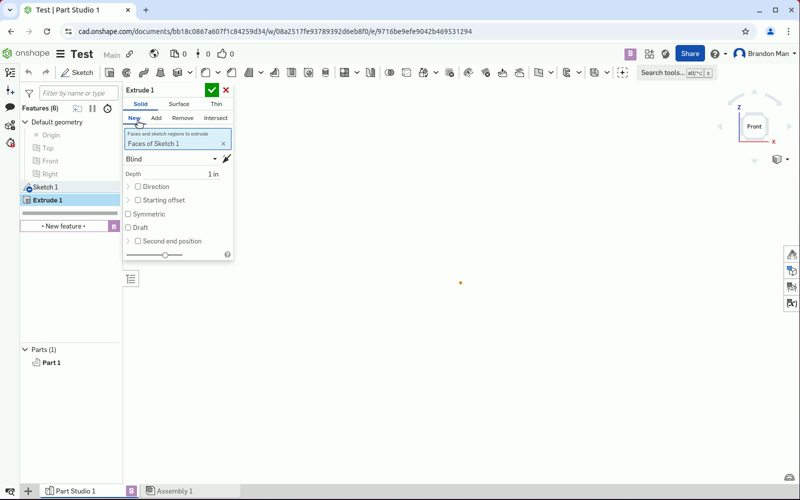
key(tab, 4)
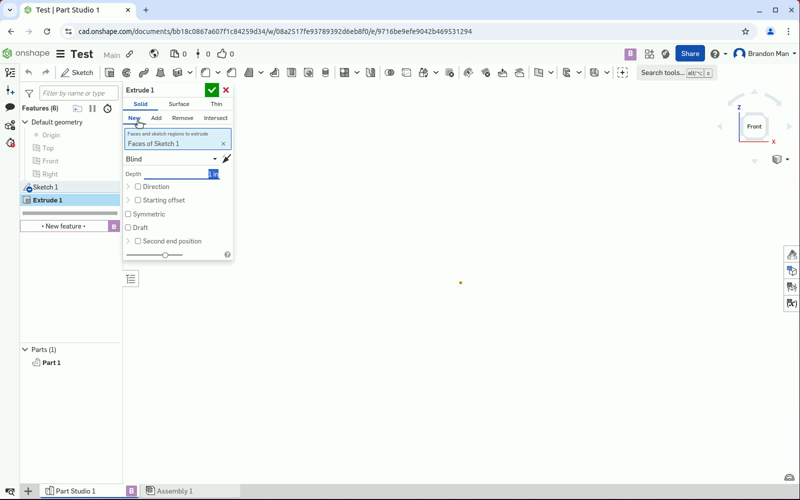
text(23.108)
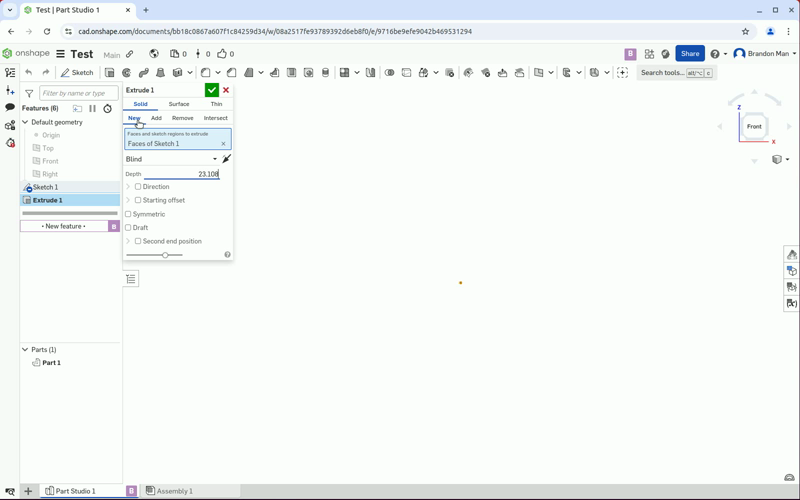
key(enter)
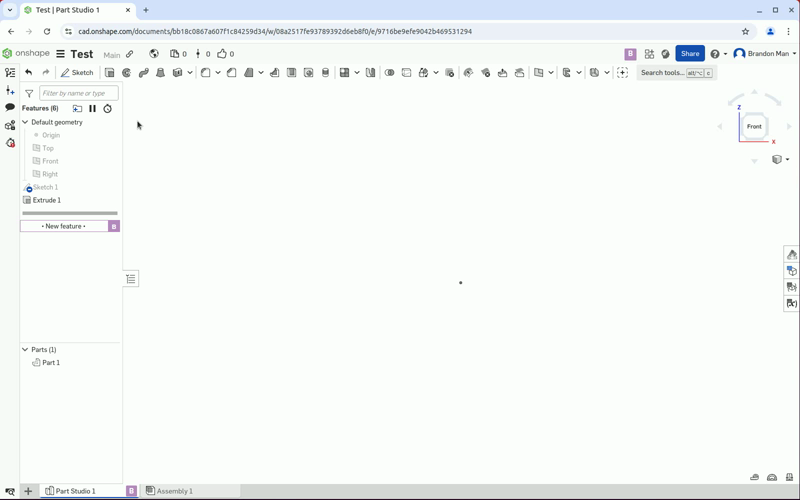
key(shift+h)
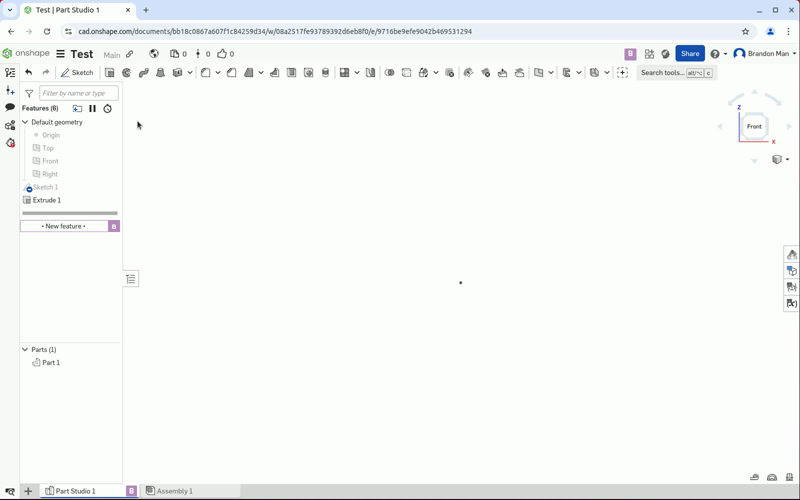
key(shift+h)
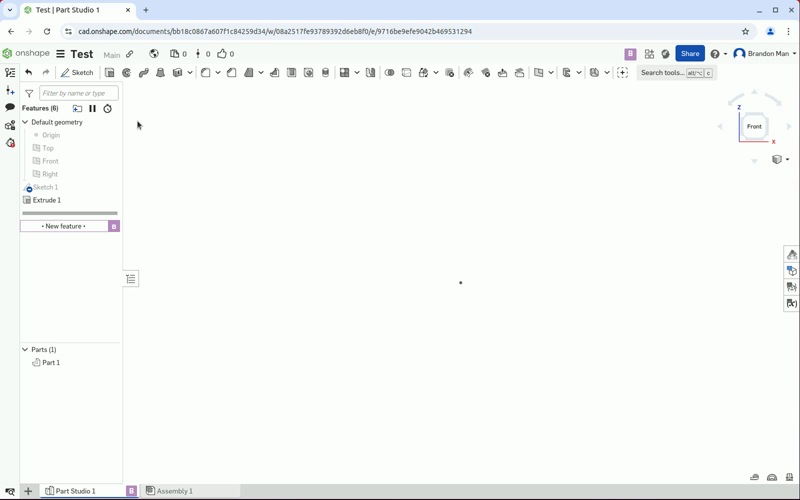
mouse_move(73, 189)
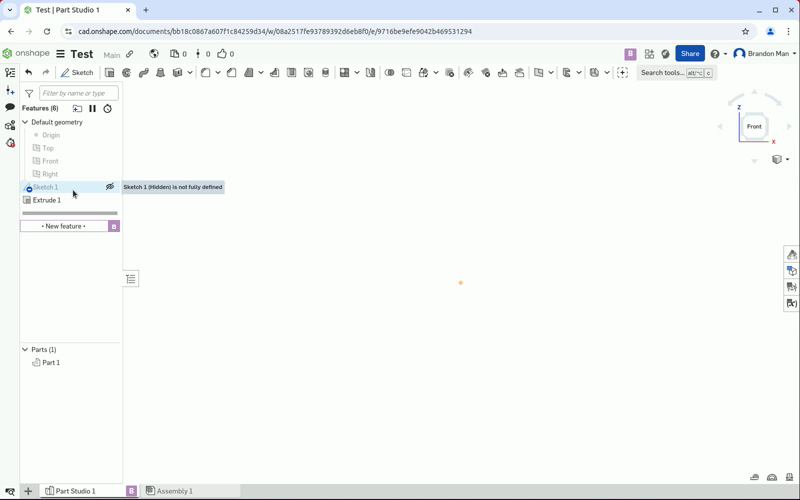
click(73, 189)
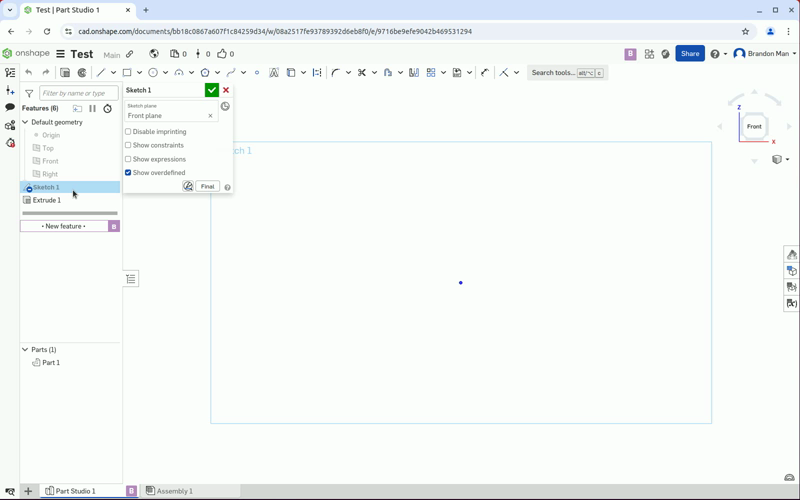
mouse_move(229, 92)
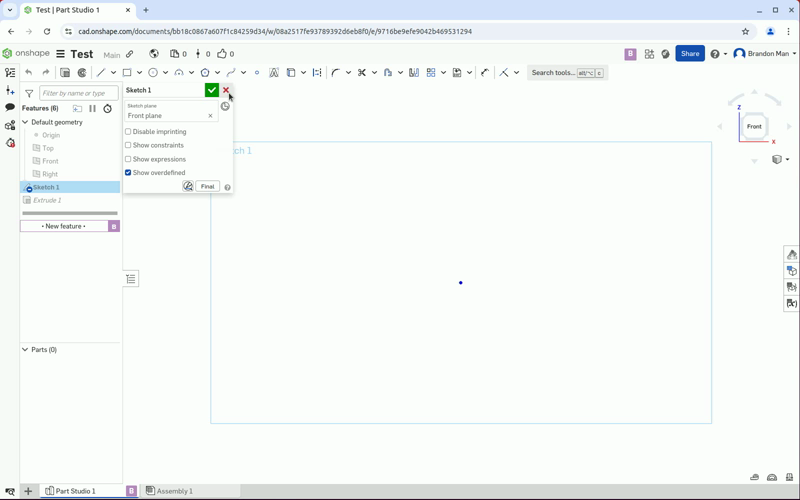
click(229, 92)
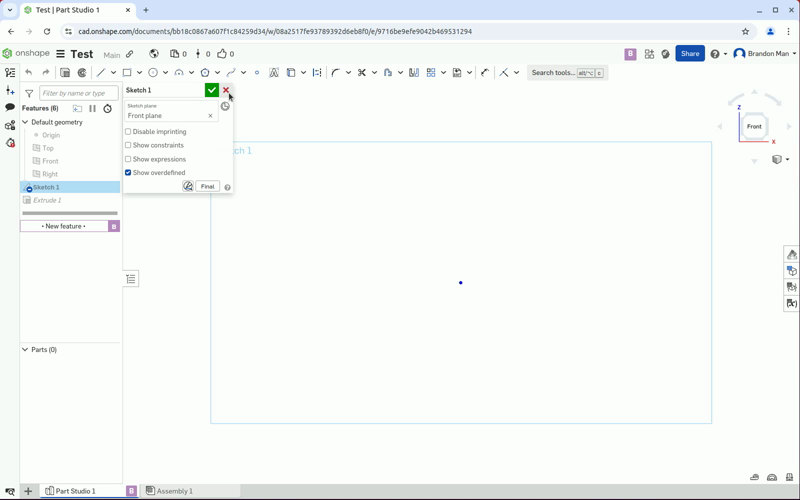
key(shift+s)
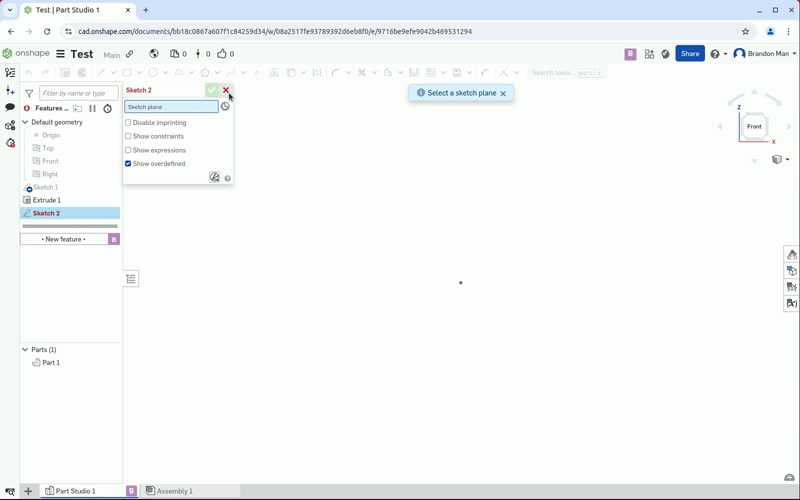
mouse_move(73, 163)
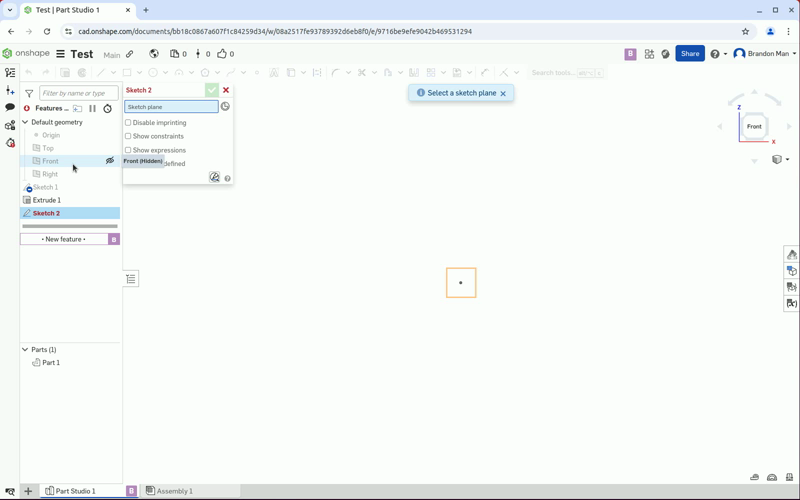
click(73, 163)
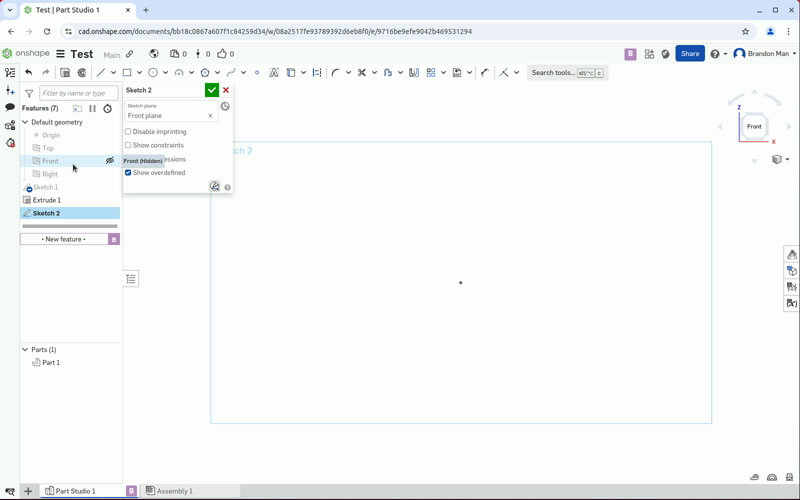
mouse_move(73, 352)
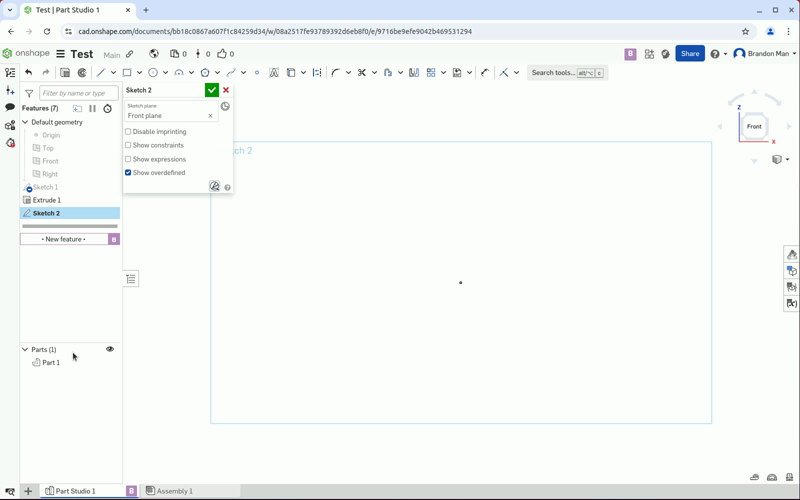
key(y)
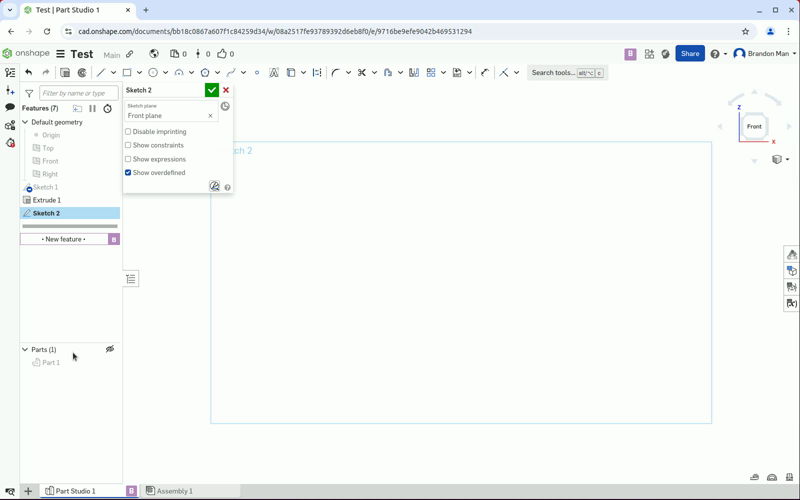
key(c)
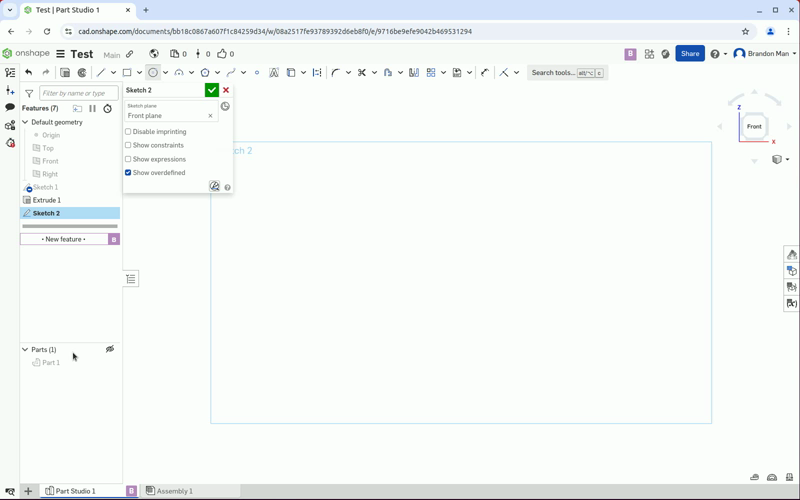
key_down(shift)
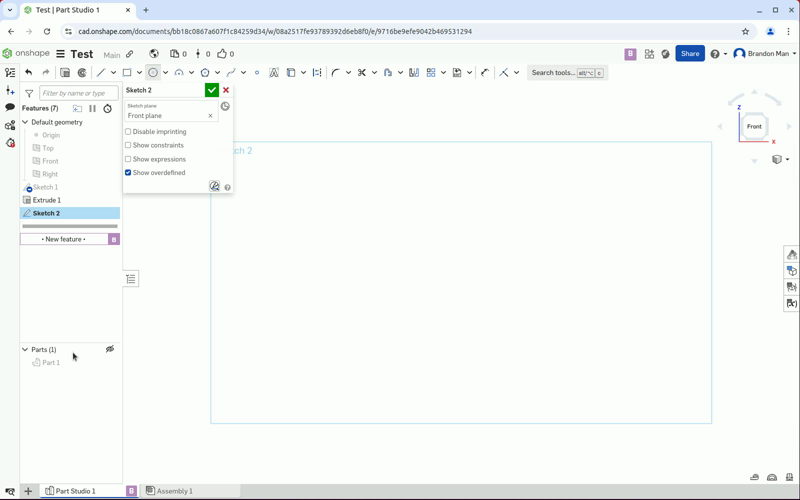
mouse_move(461, 282)
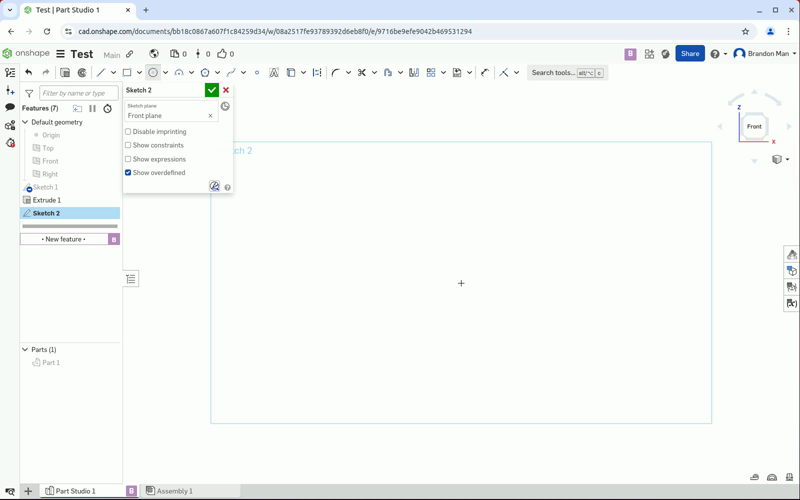
click(461, 282)
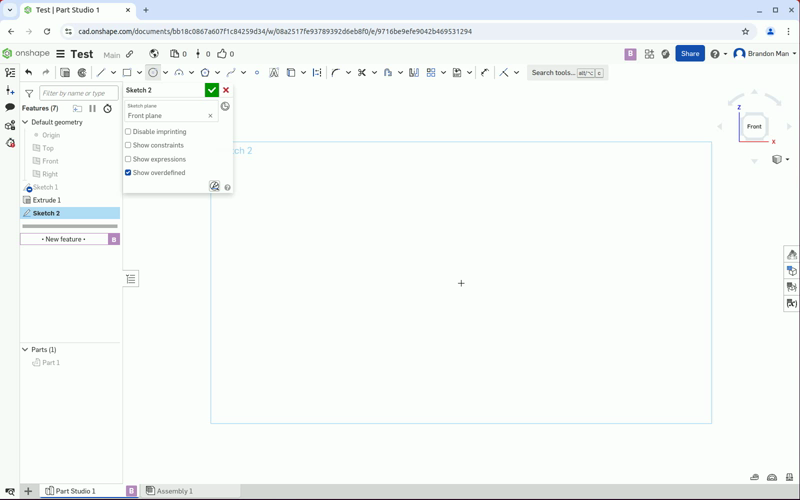
key_up(shift)
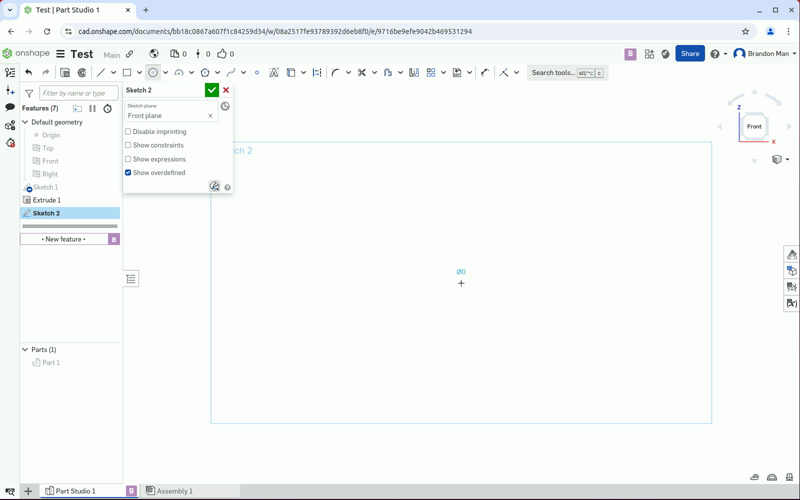
mouse_move(471, 282)
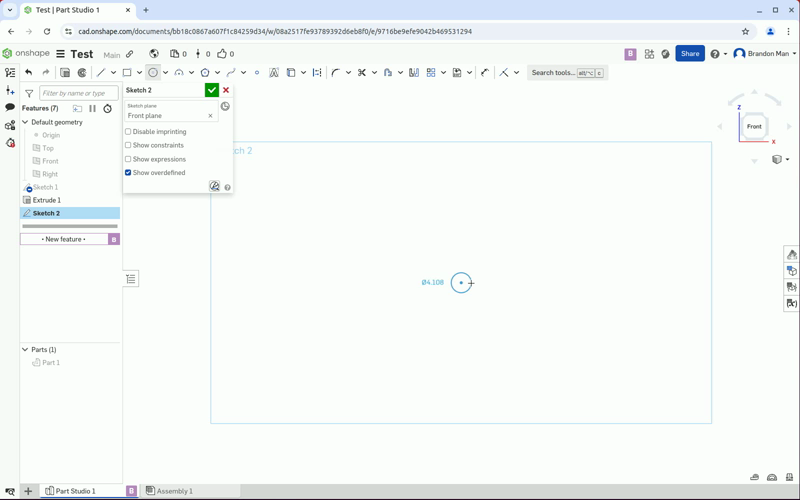
click(471, 282)
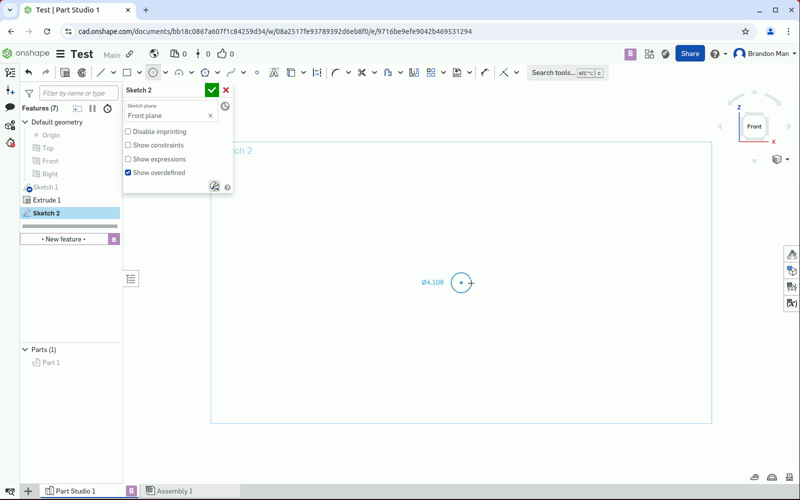
key(esc)
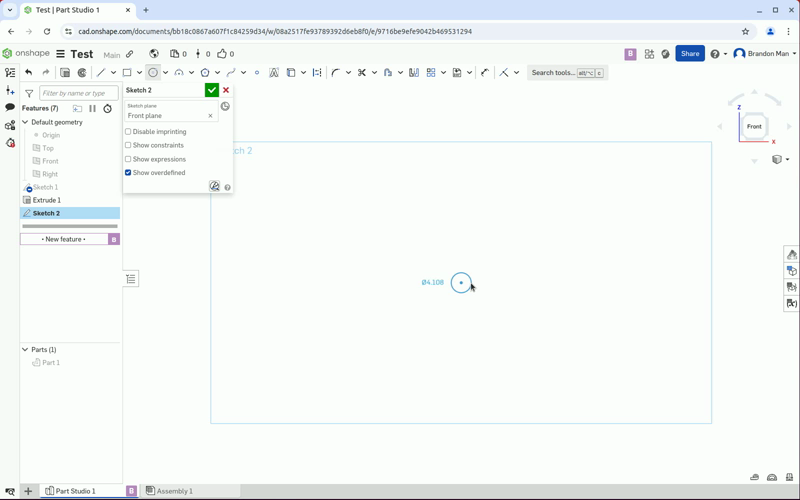
key(c)
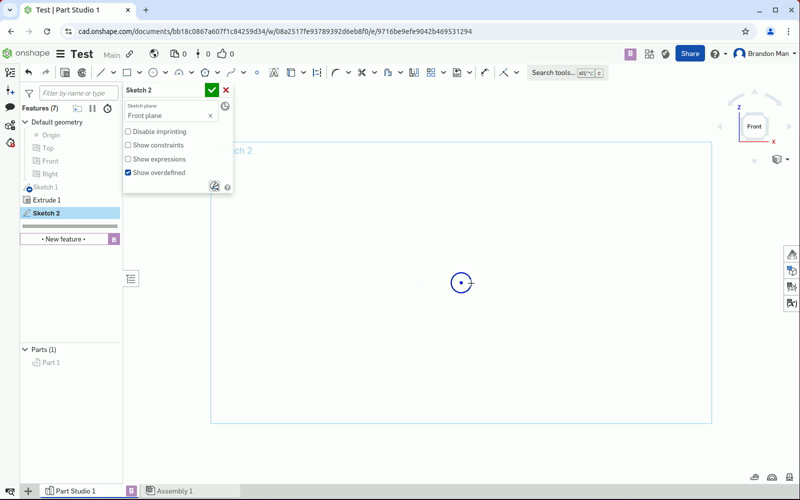
key_down(shift)
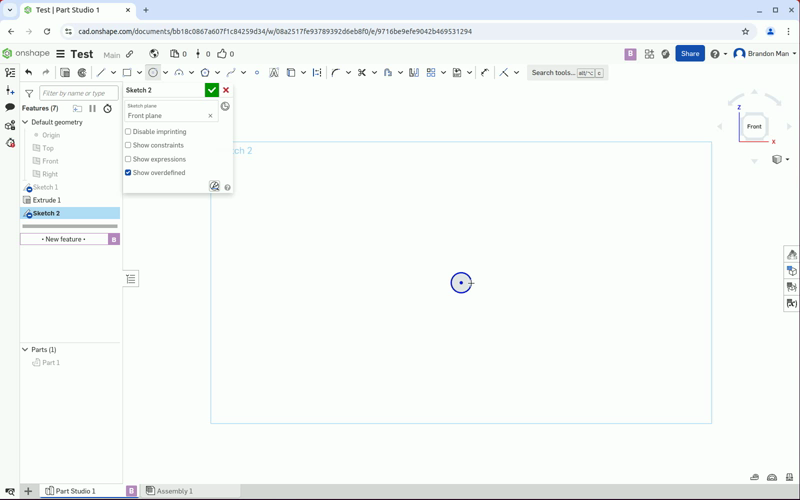
mouse_move(461, 282)
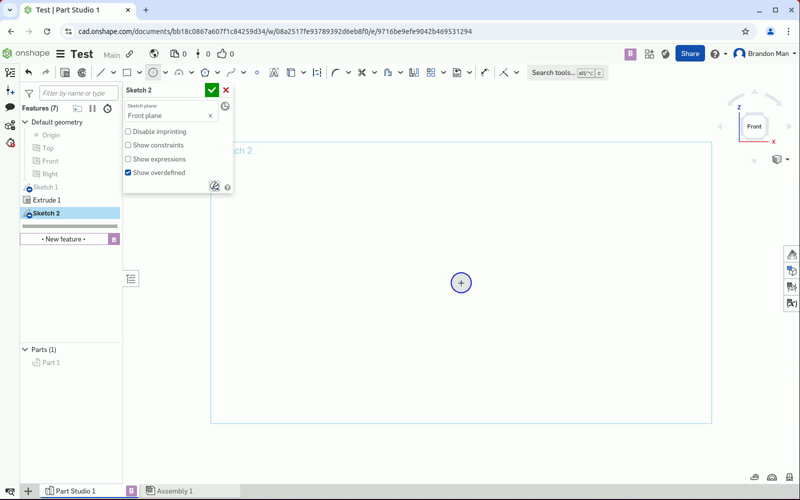
click(461, 282)
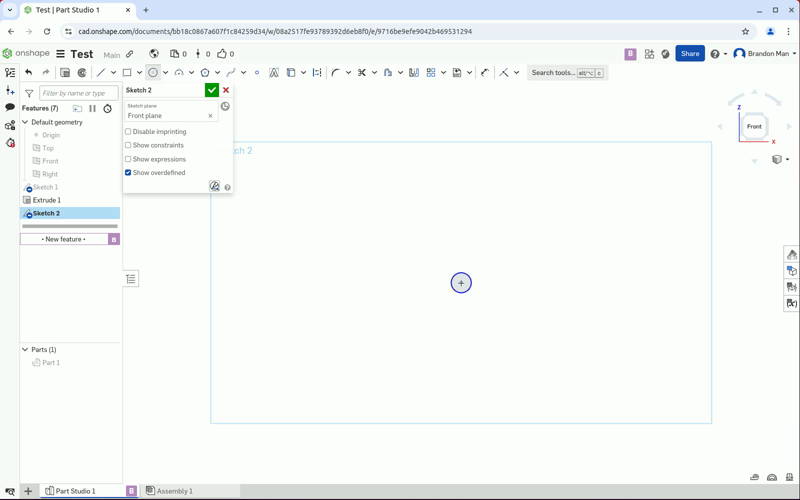
key_up(shift)
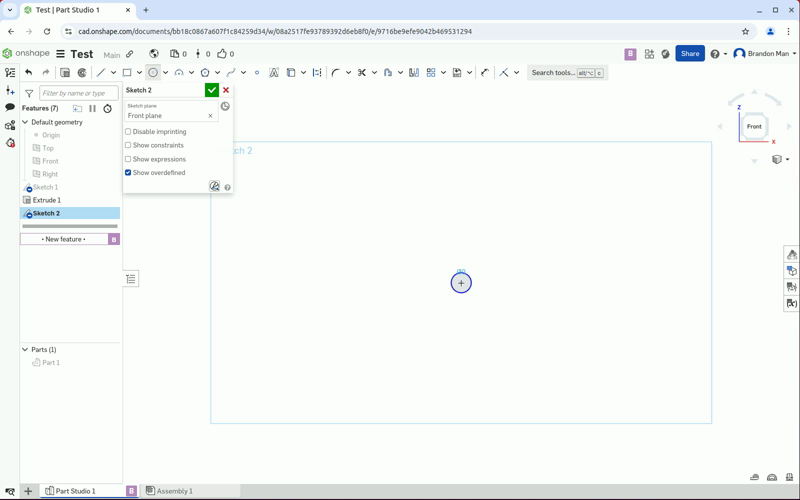
mouse_move(462, 282)
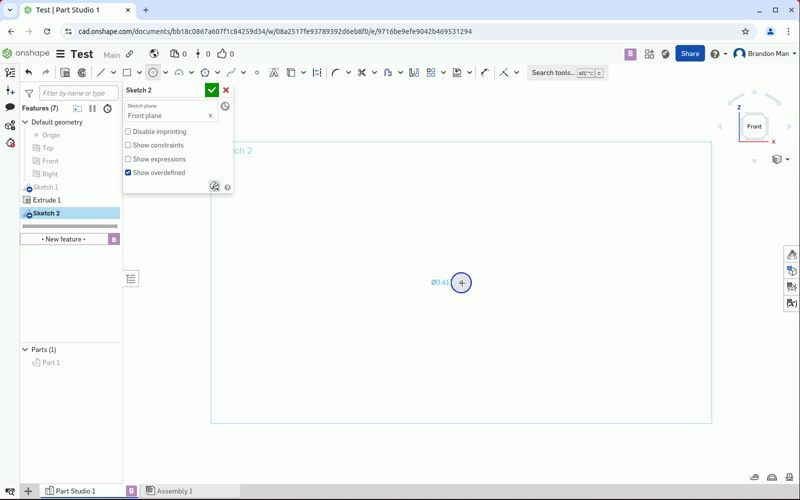
scroll(6)
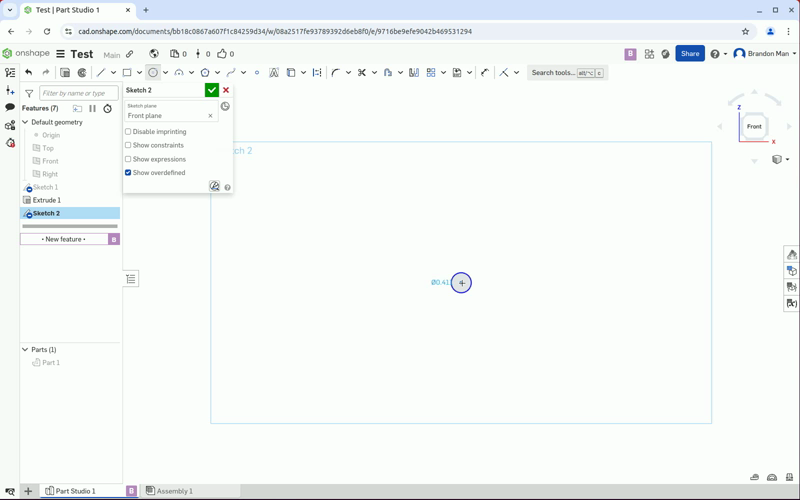
scroll(6)
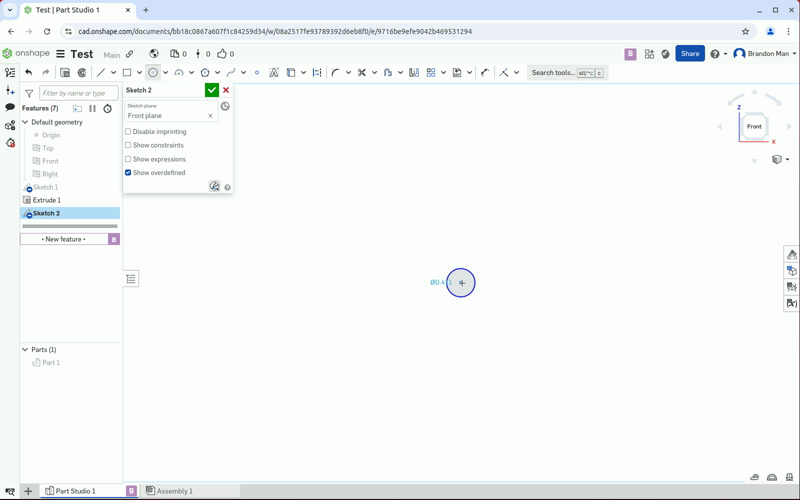
scroll(6)
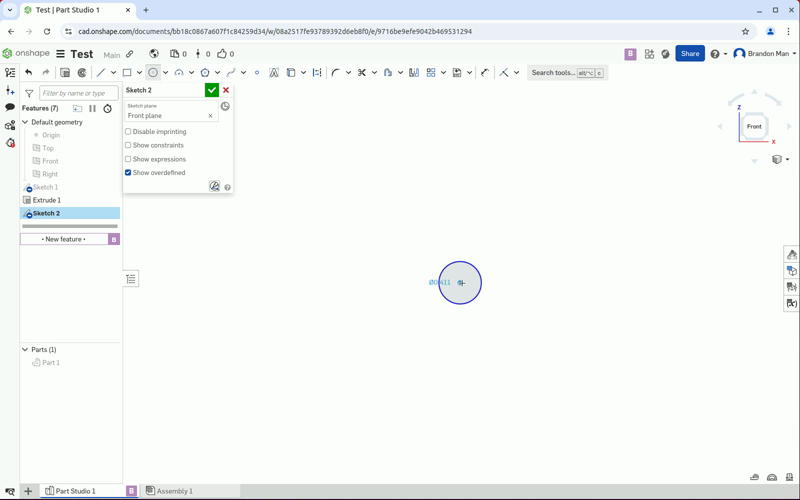
scroll(6)
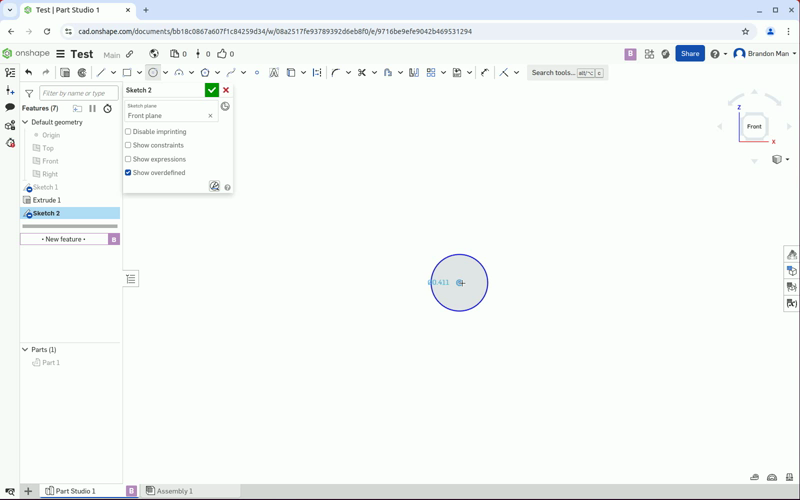
scroll(6)
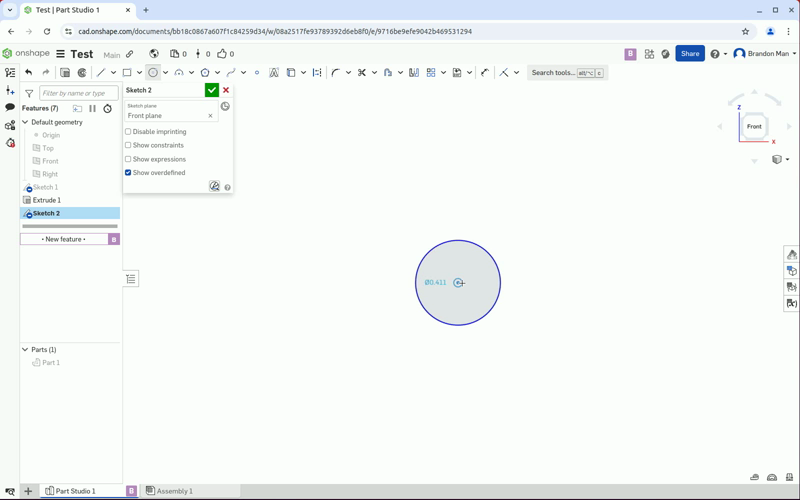
scroll(6)
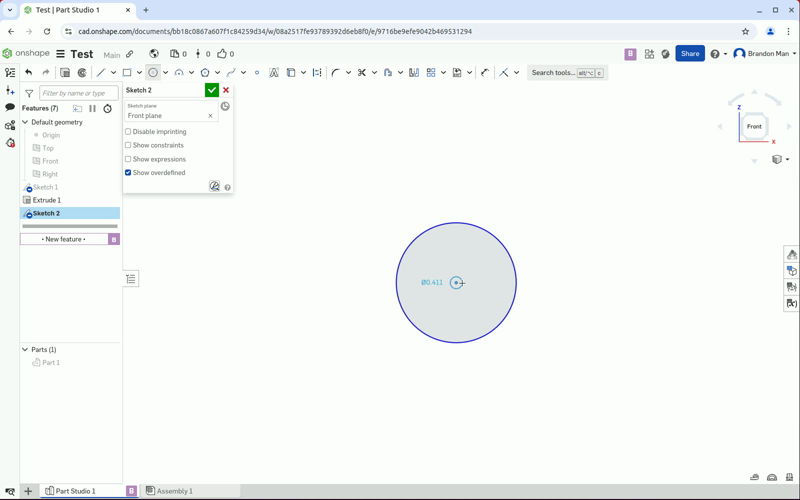
scroll(6)
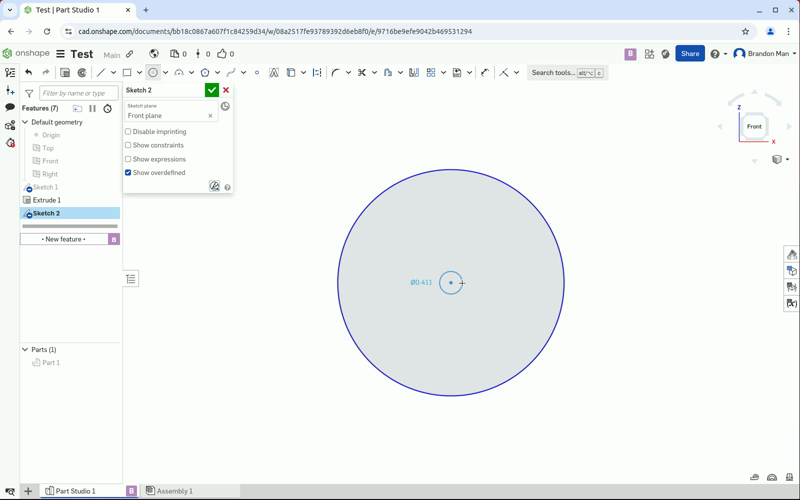
click(462, 282)
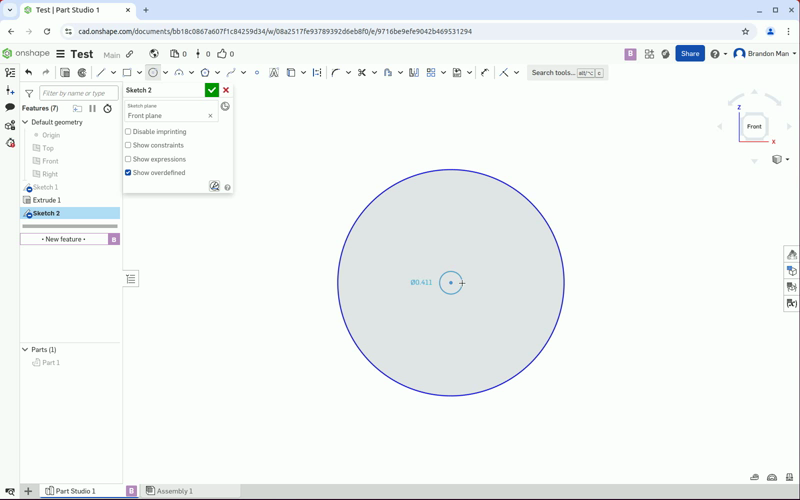
scroll(-6)
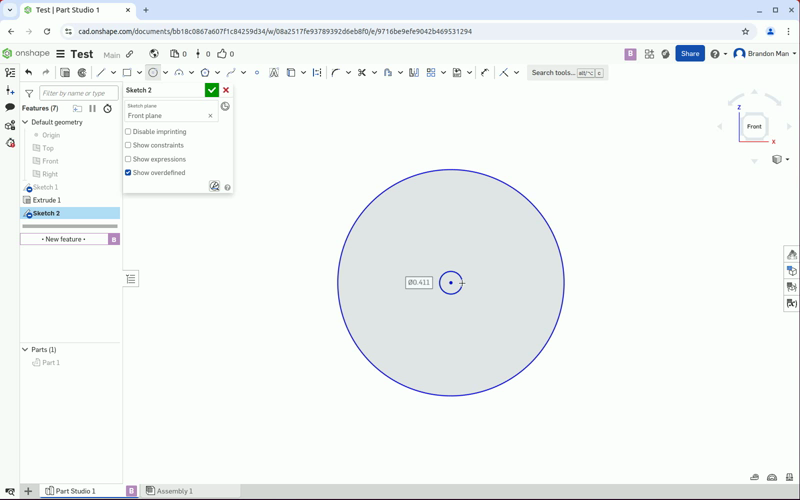
scroll(-6)
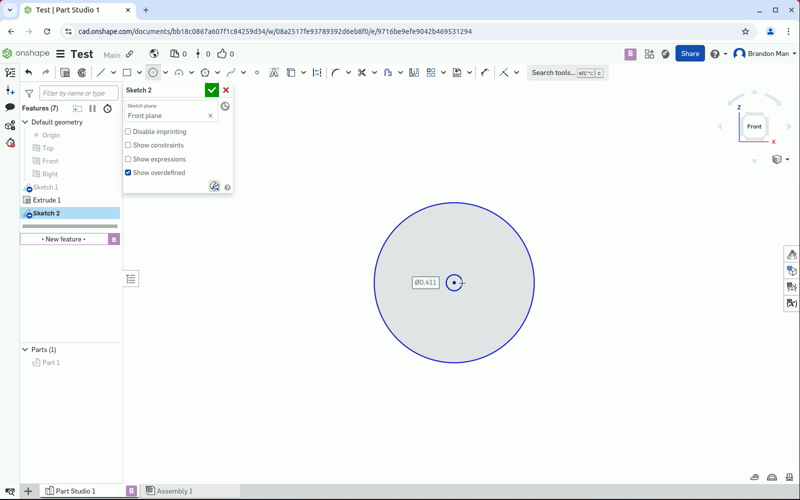
scroll(-6)
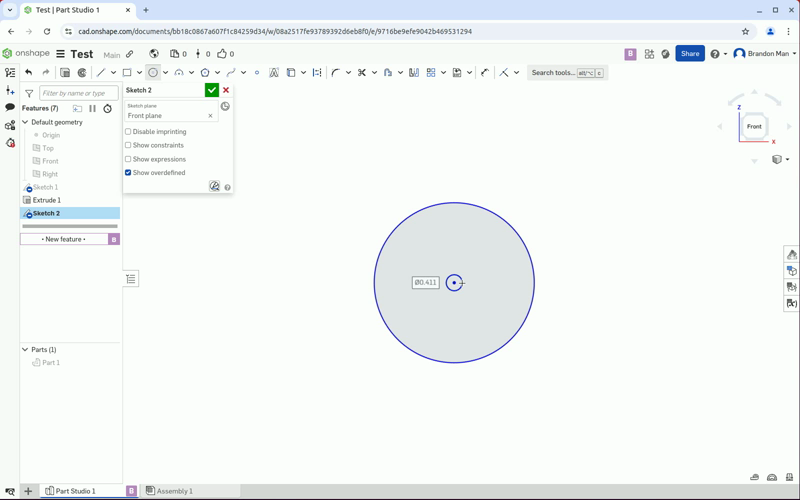
scroll(-6)
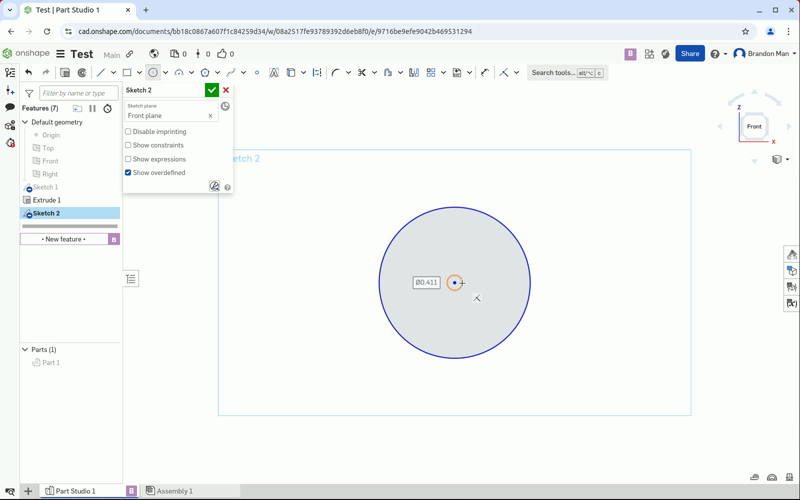
scroll(-6)
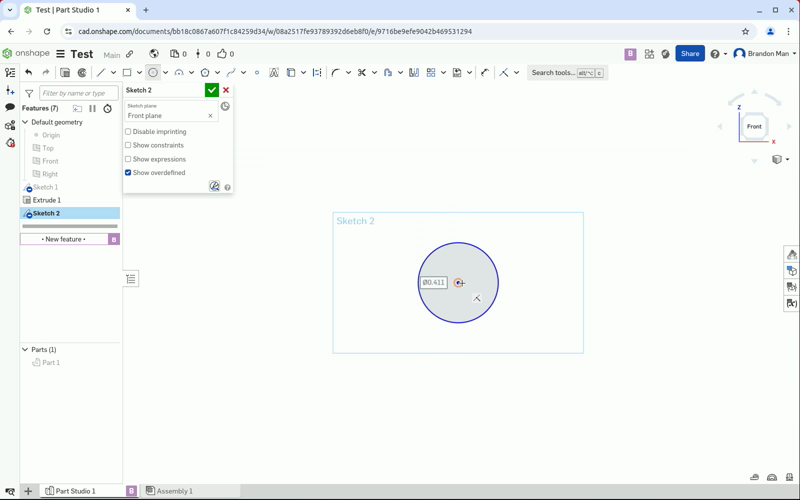
scroll(-6)
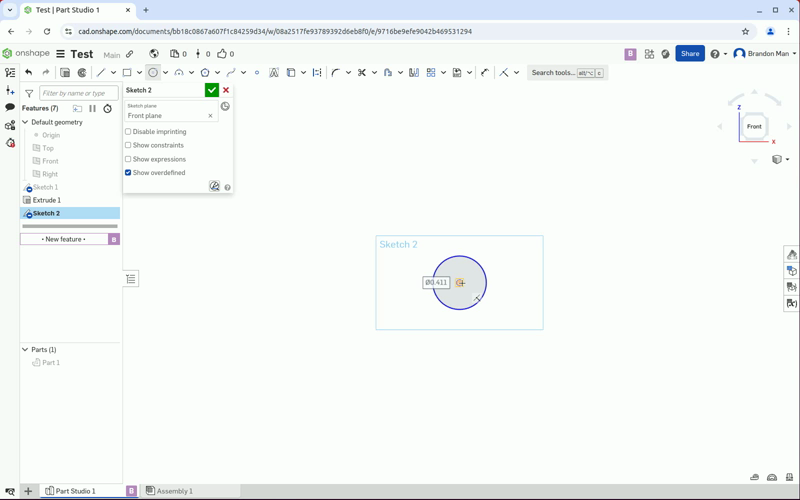
scroll(-6)
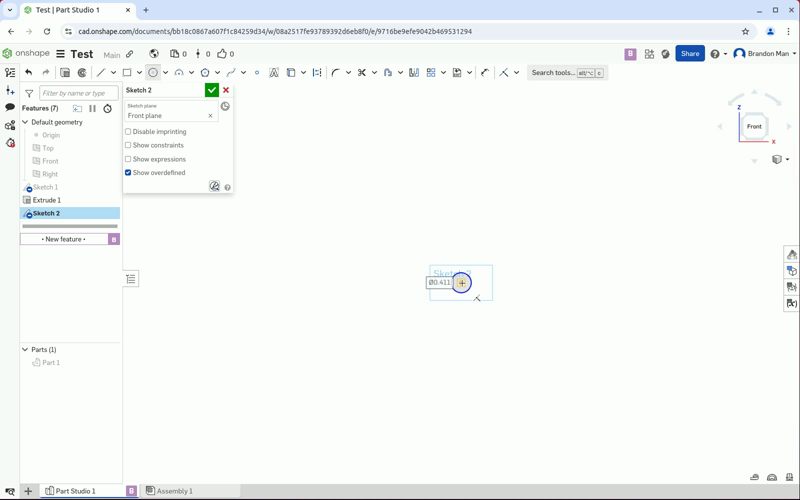
key(esc)
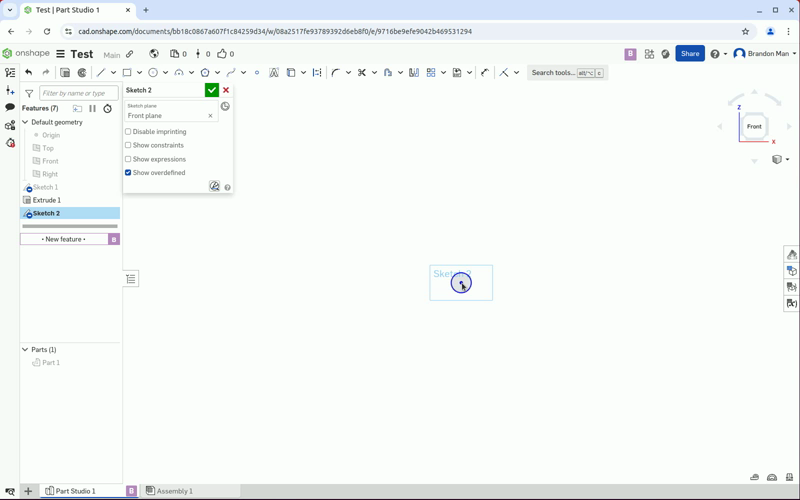
mouse_move(463, 276)
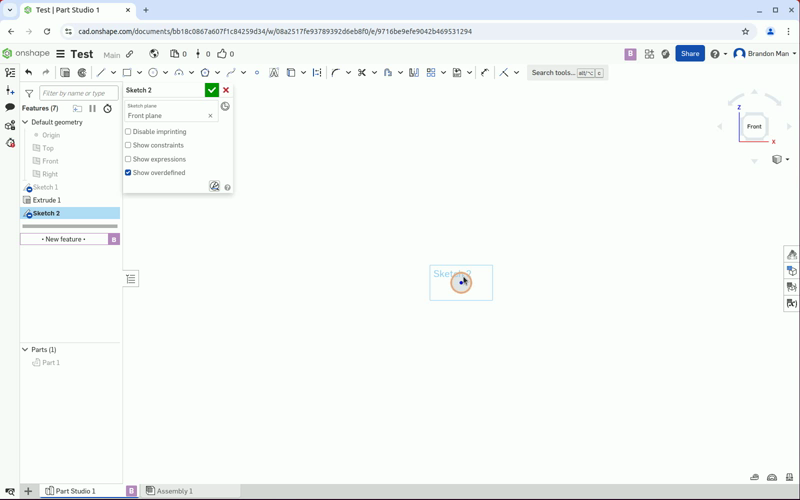
scroll(6)
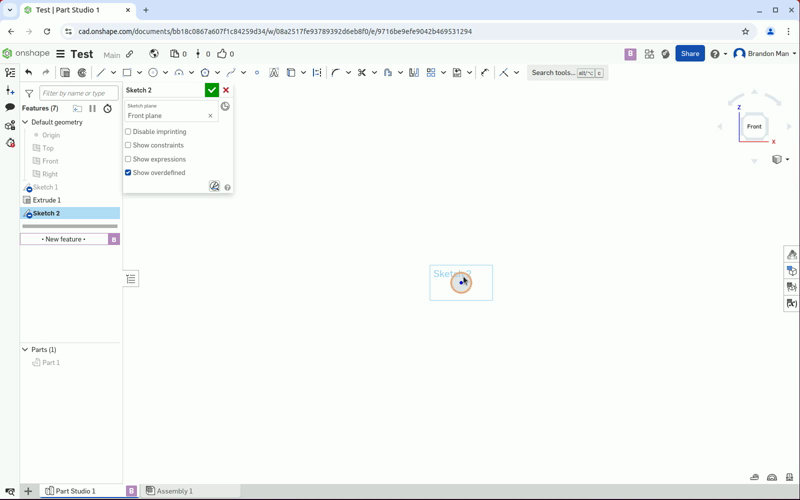
scroll(6)
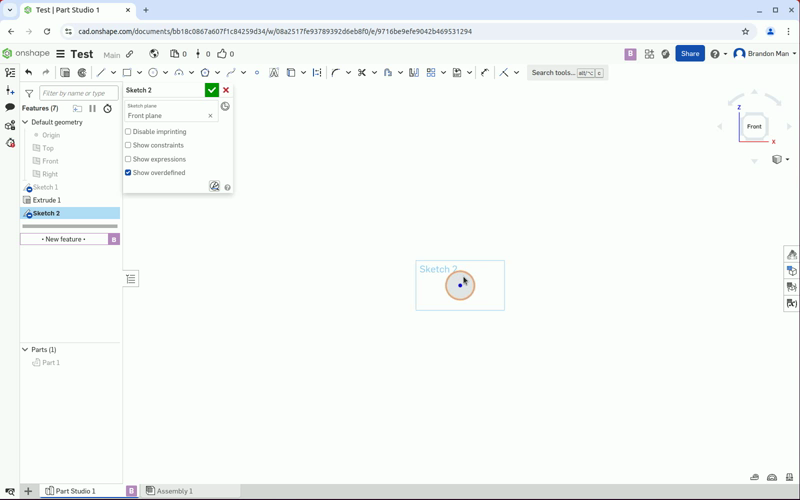
scroll(6)
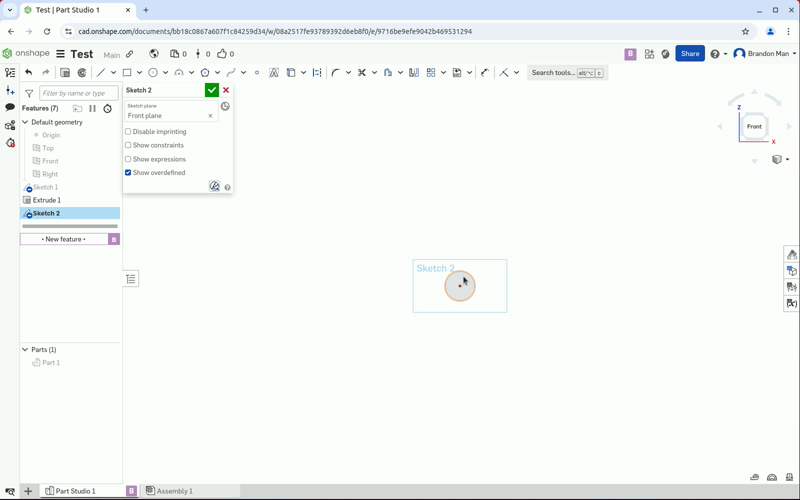
scroll(6)
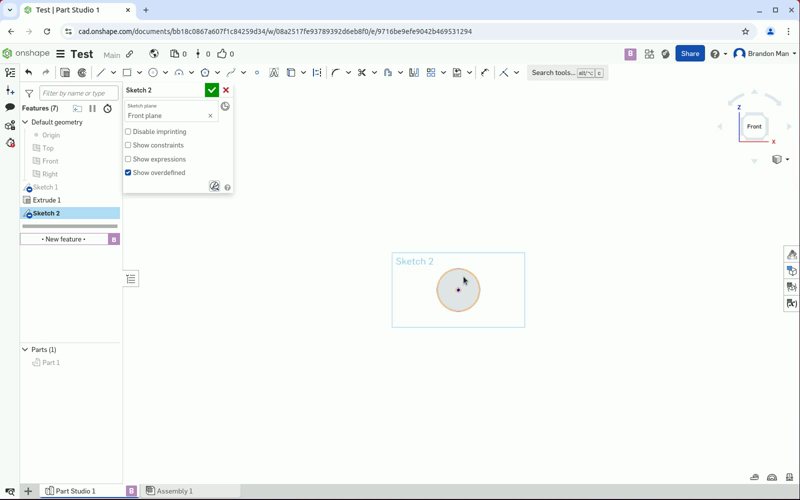
scroll(6)
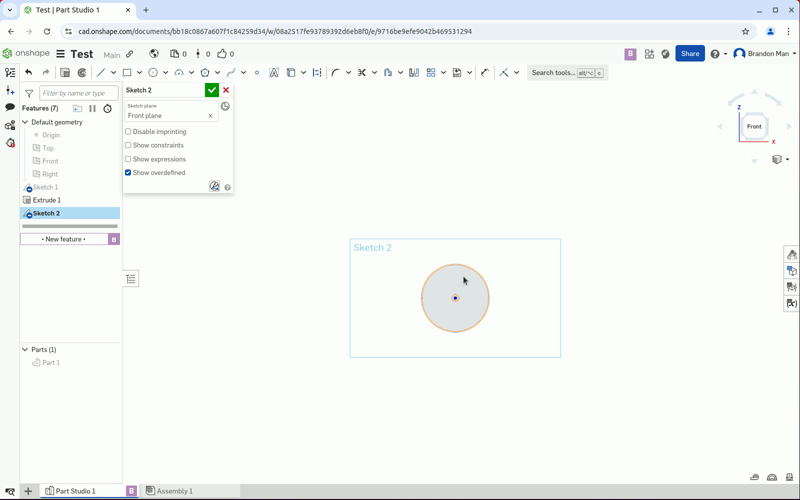
scroll(6)
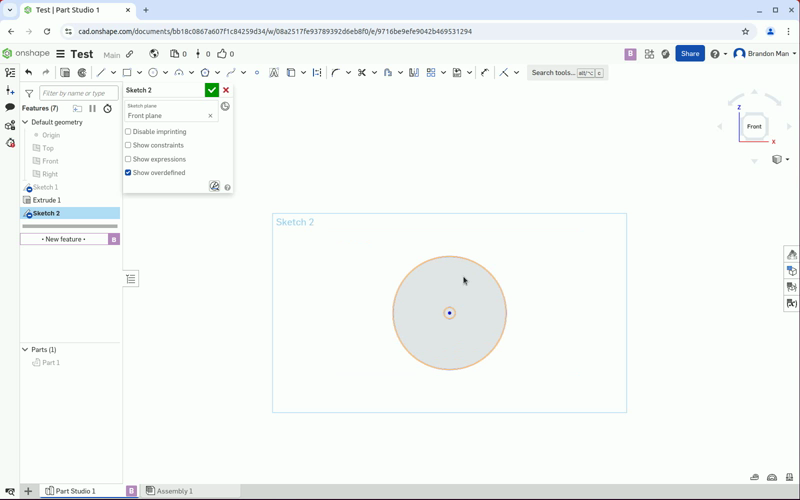
scroll(6)
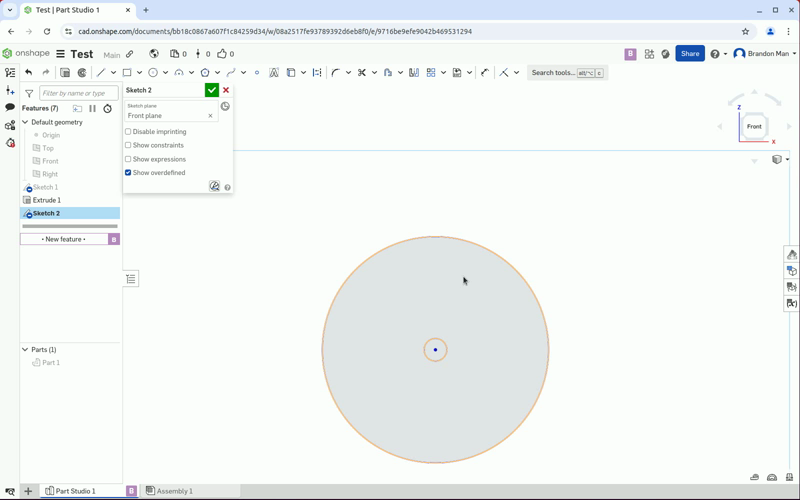
click(463, 276)
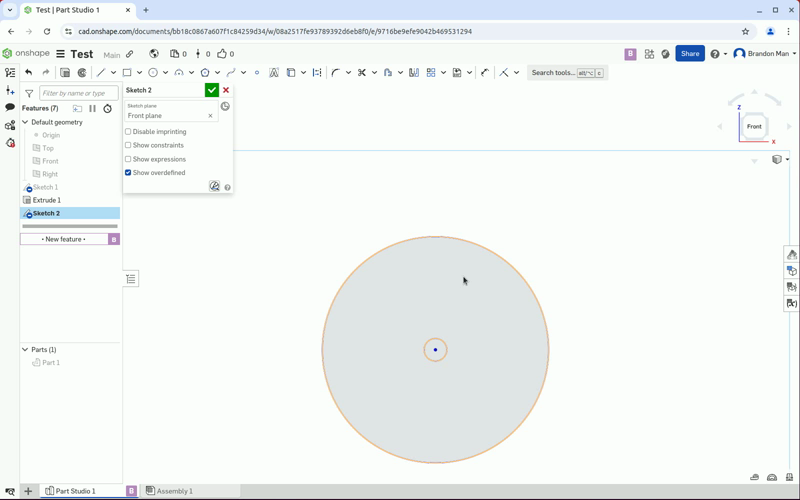
scroll(-6)
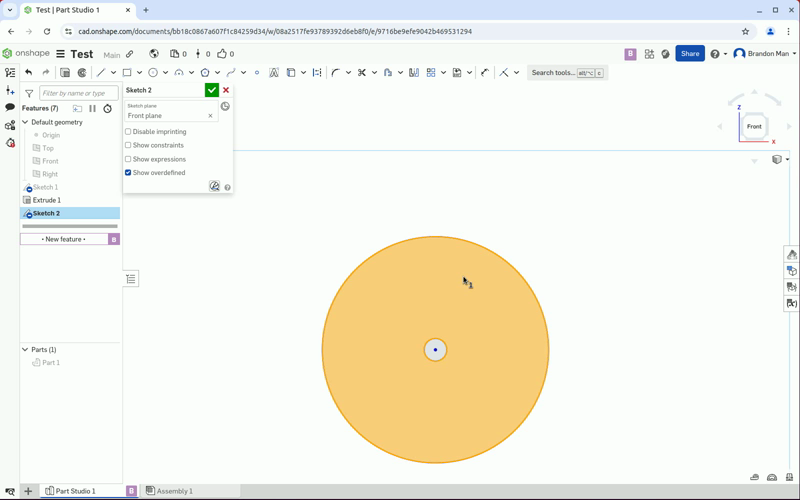
scroll(-6)
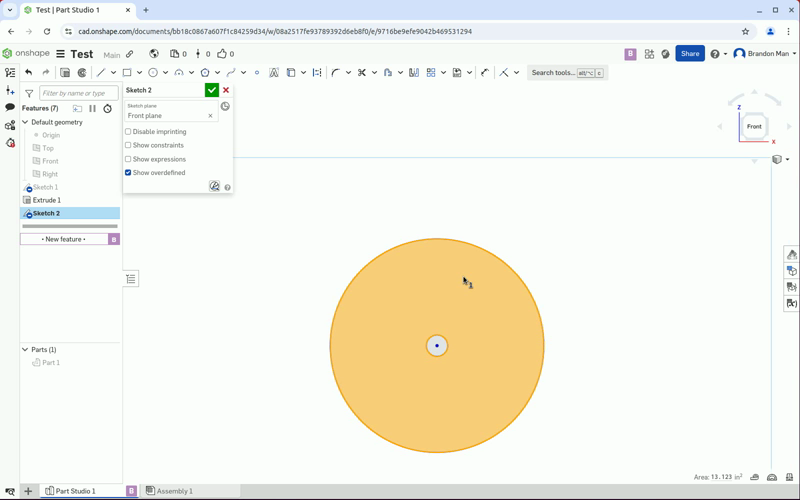
scroll(-6)
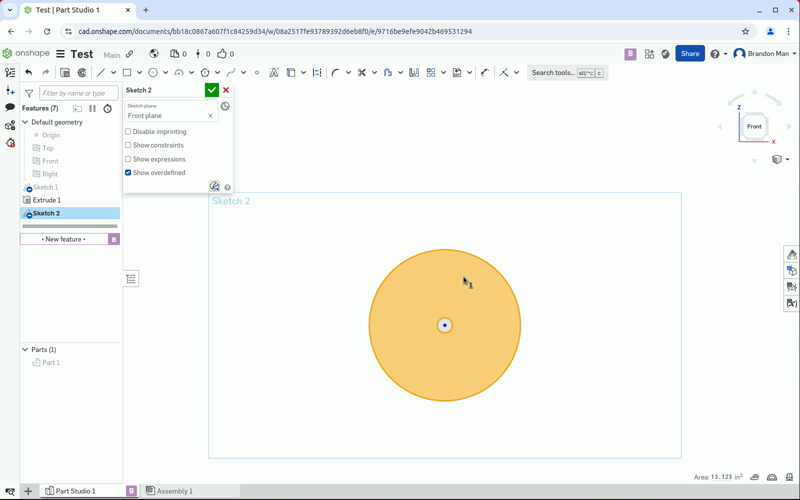
scroll(-6)
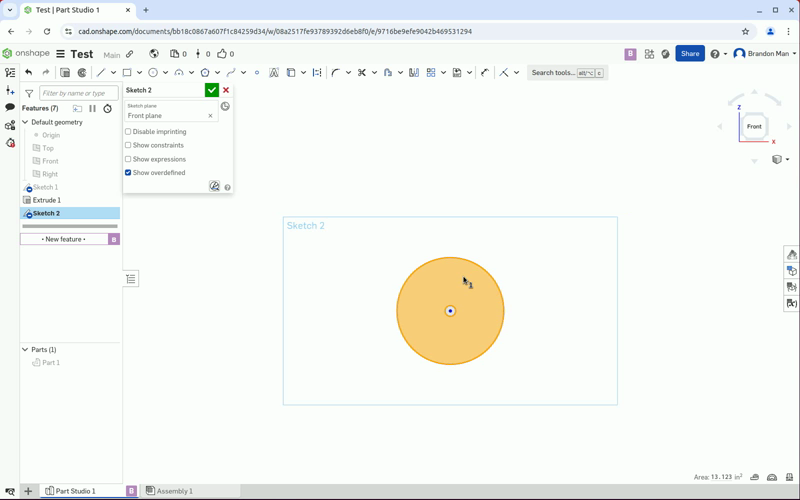
scroll(-6)
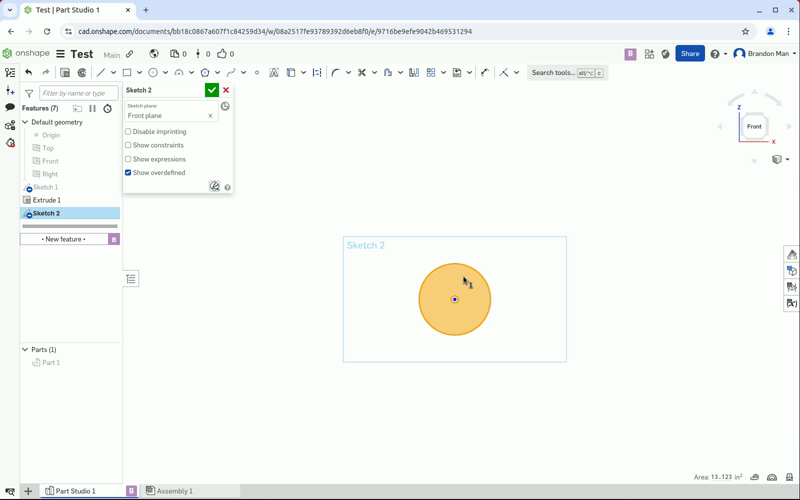
scroll(-6)
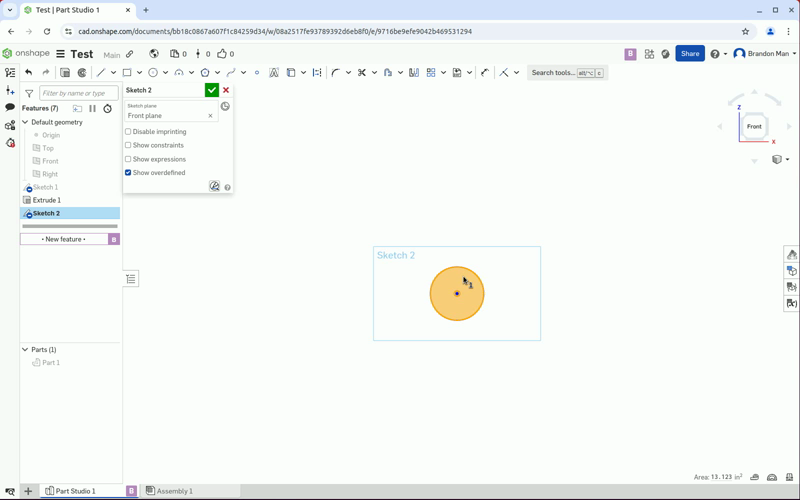
scroll(-6)
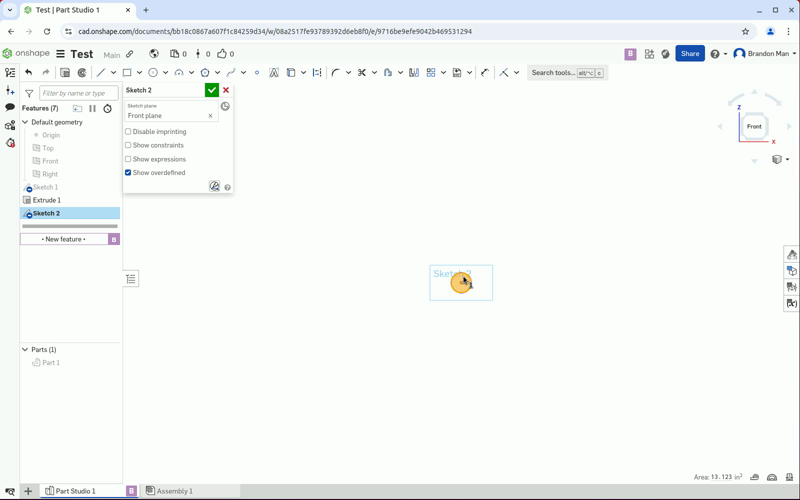
mouse_move(73, 352)
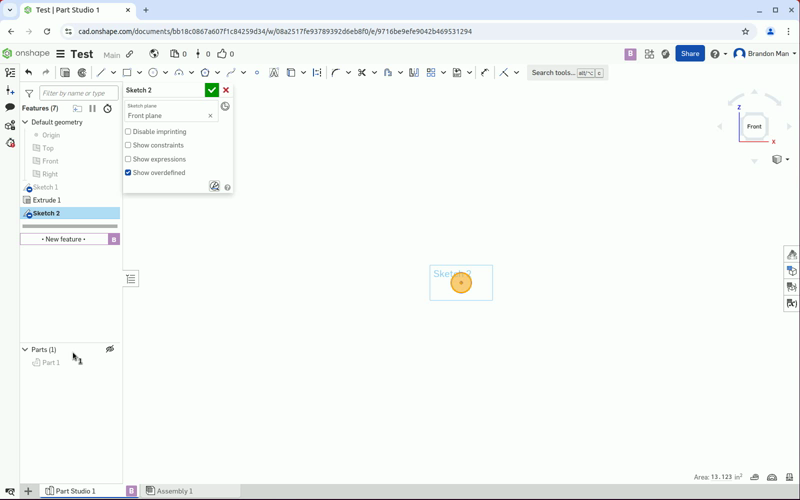
key(shift+y)
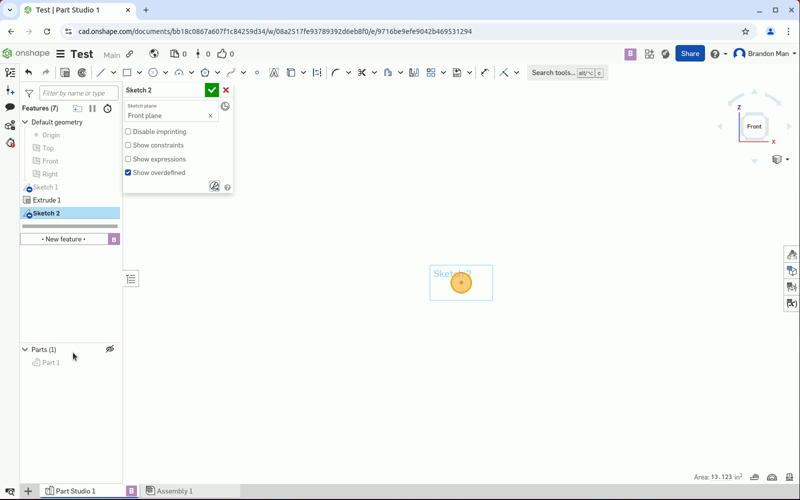
key(shift+e)
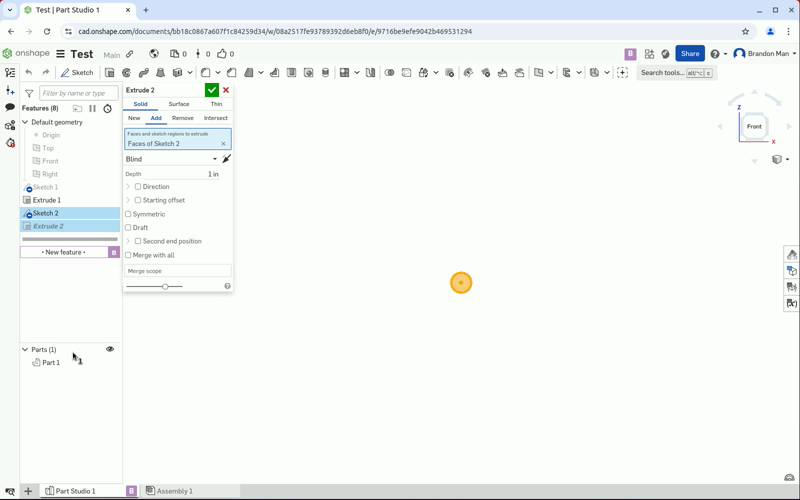
mouse_move(143, 106)
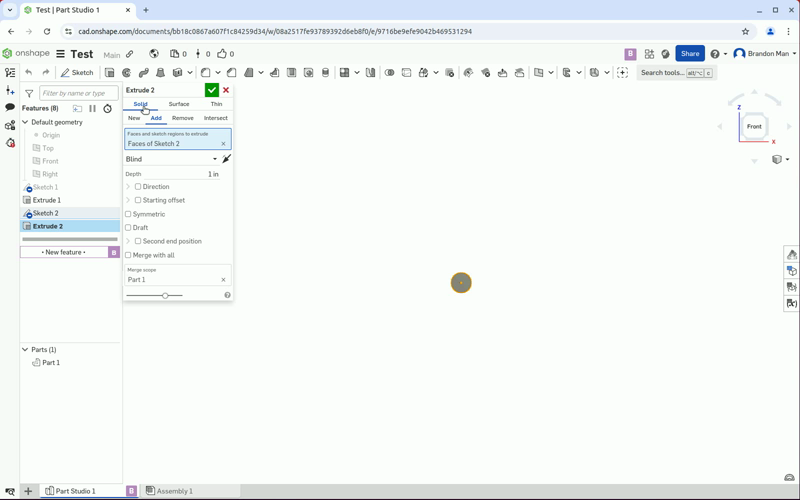
click(143, 106)
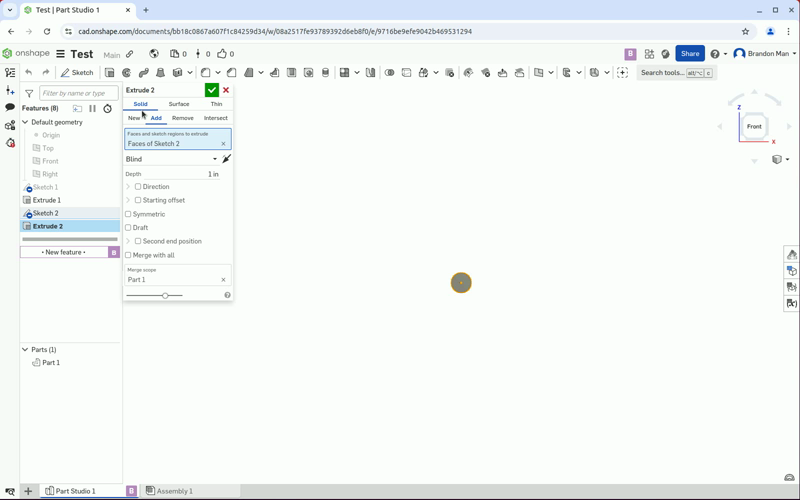
mouse_move(137, 120)
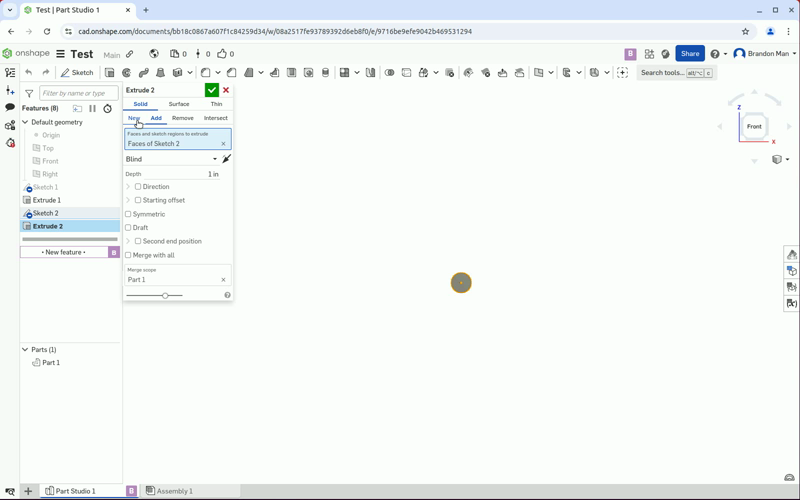
click(137, 120)
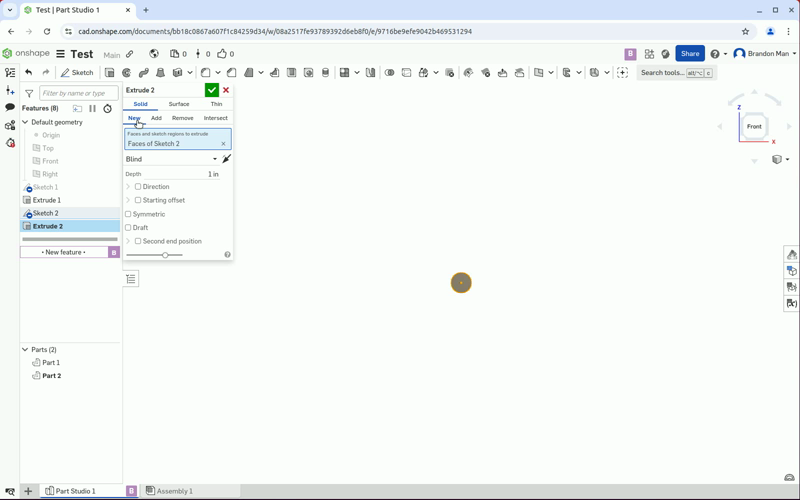
key(tab, 4)
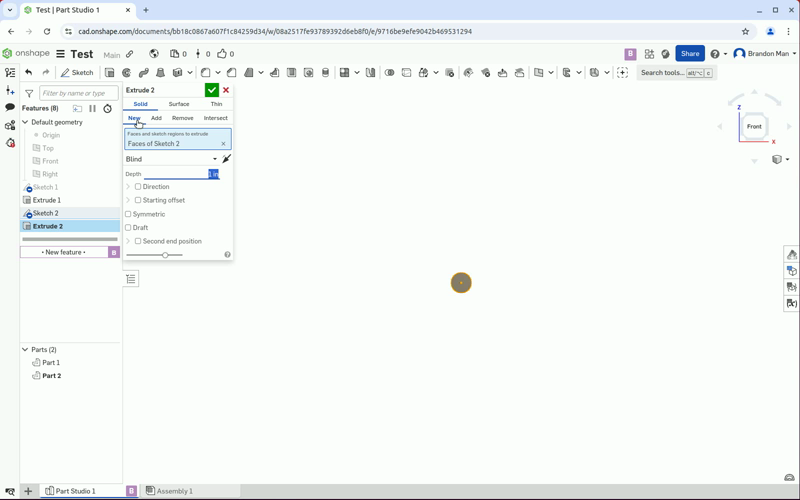
text(-0.963)
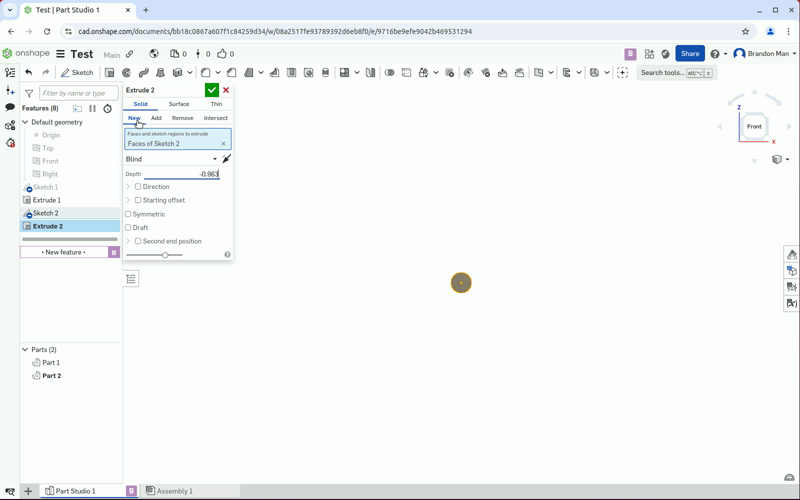
key(enter)
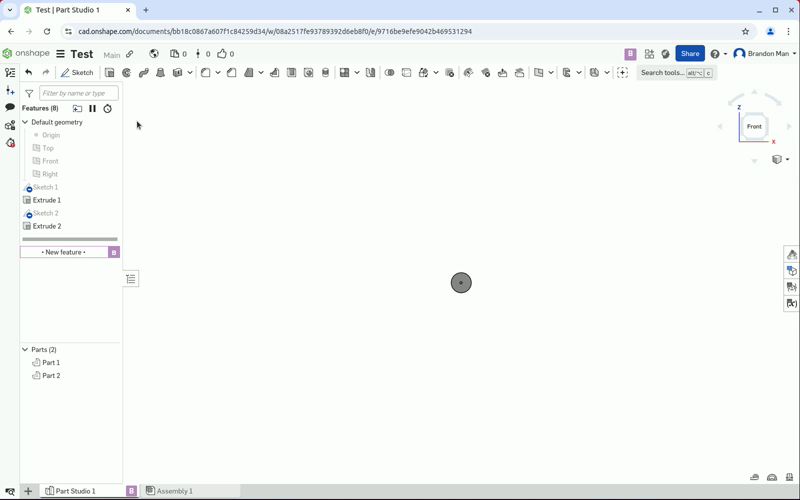
key(shift+h)
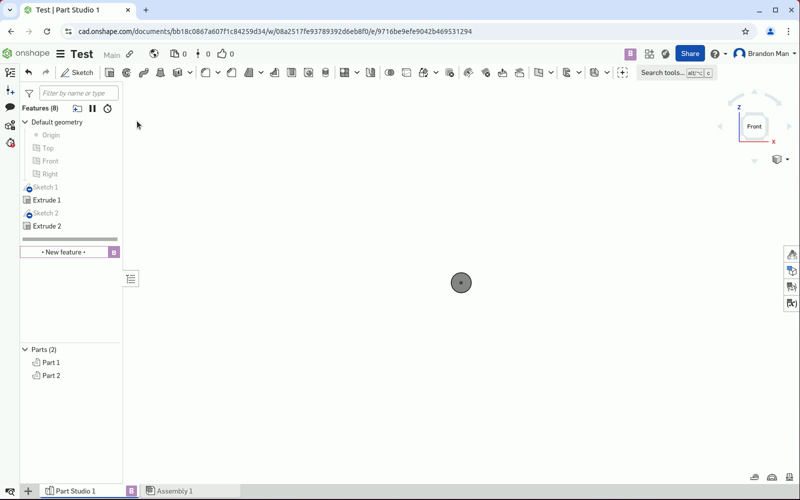
key(shift+h)
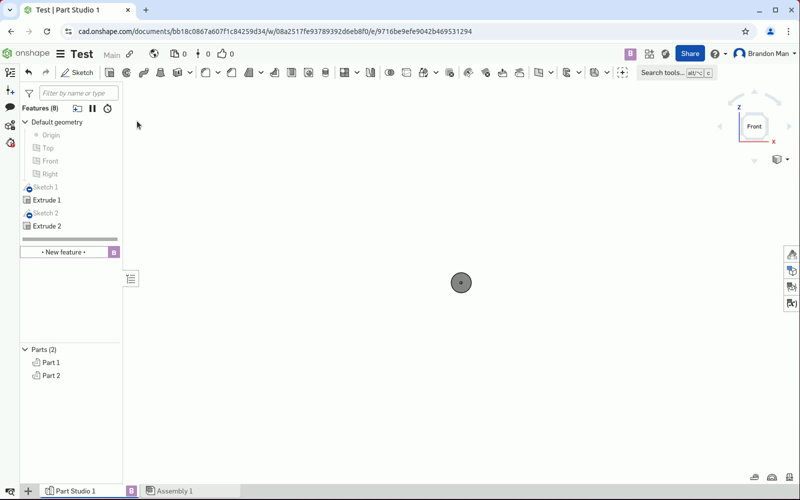
mouse_move(73, 189)
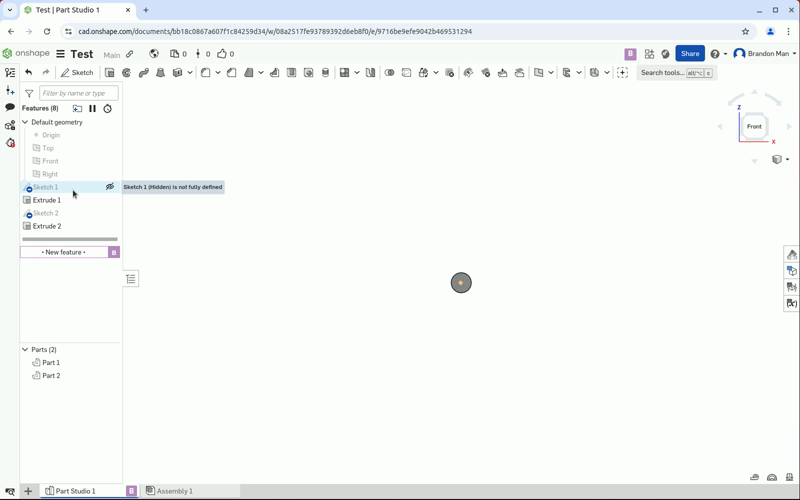
click(73, 189)
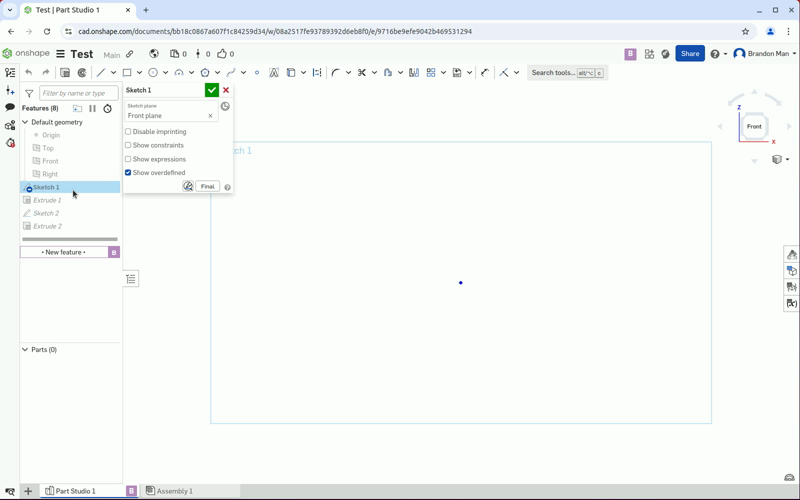
mouse_move(229, 92)
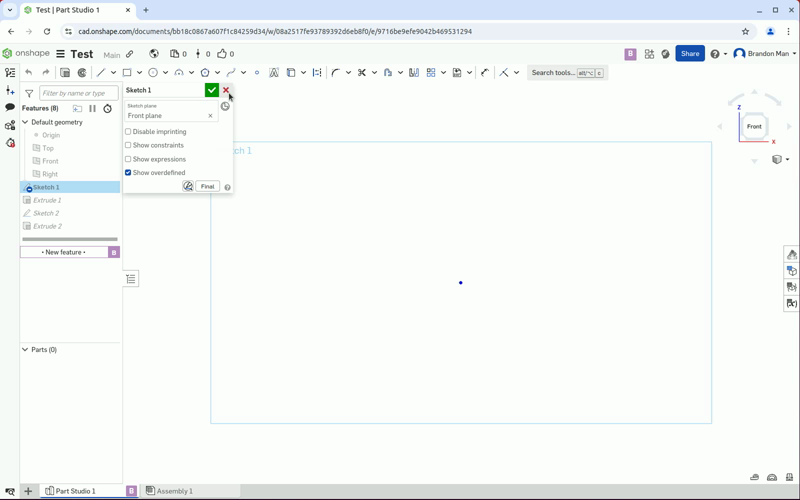
click(229, 92)
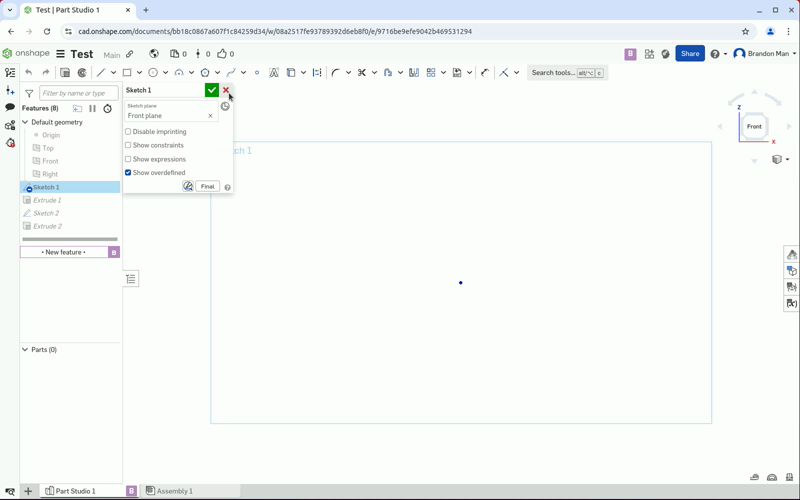
key(shift+s)
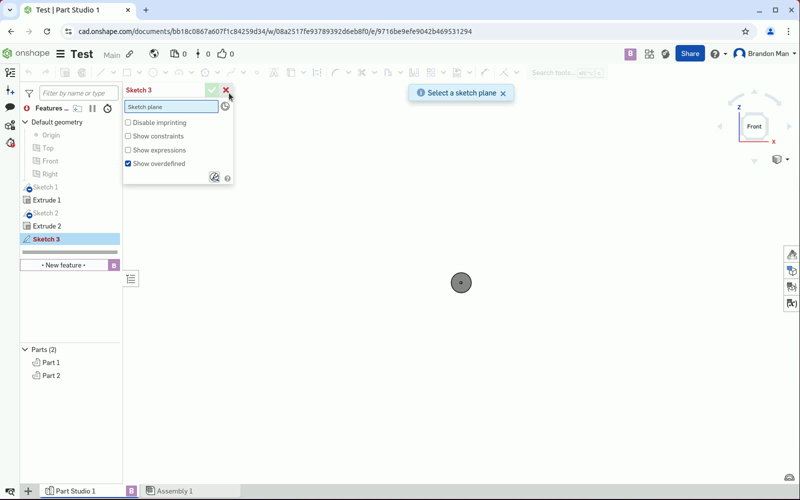
mouse_move(73, 163)
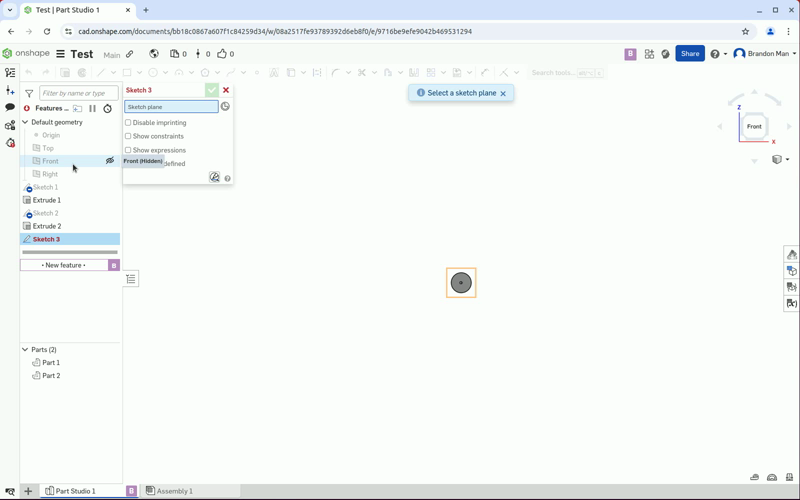
click(73, 163)
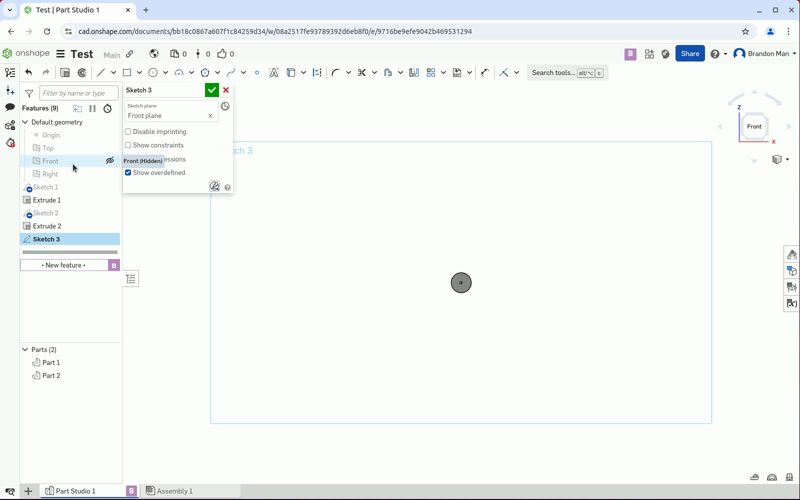
mouse_move(73, 352)
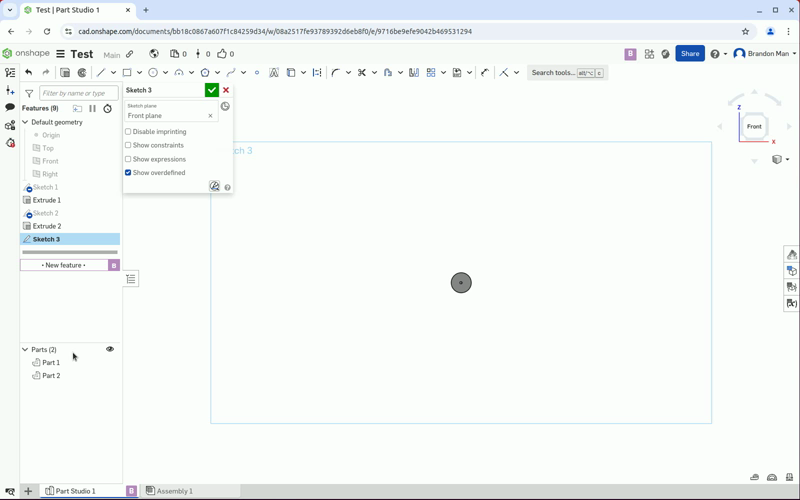
key(y)
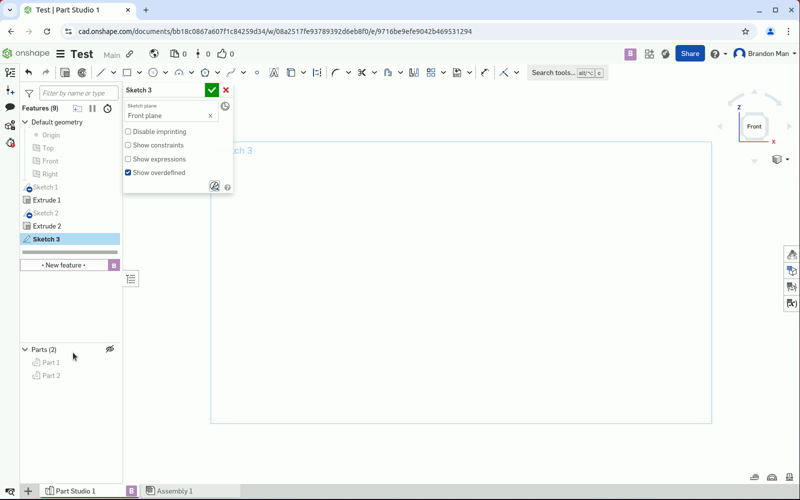
key(c)
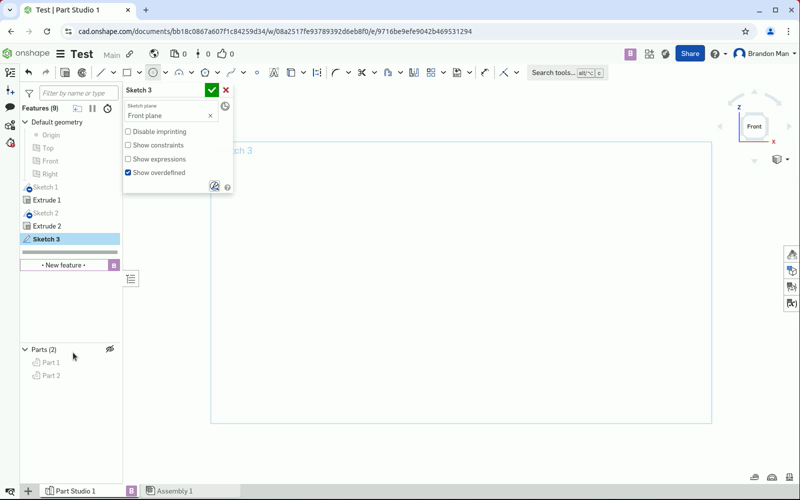
key_down(shift)
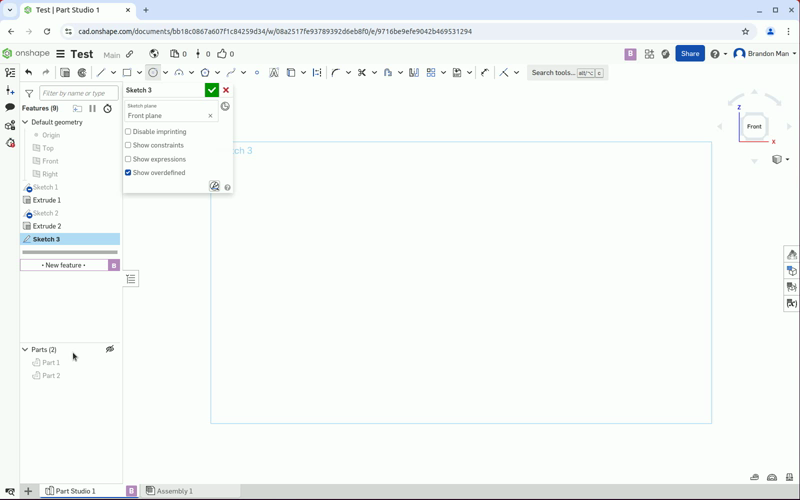
mouse_move(460, 282)
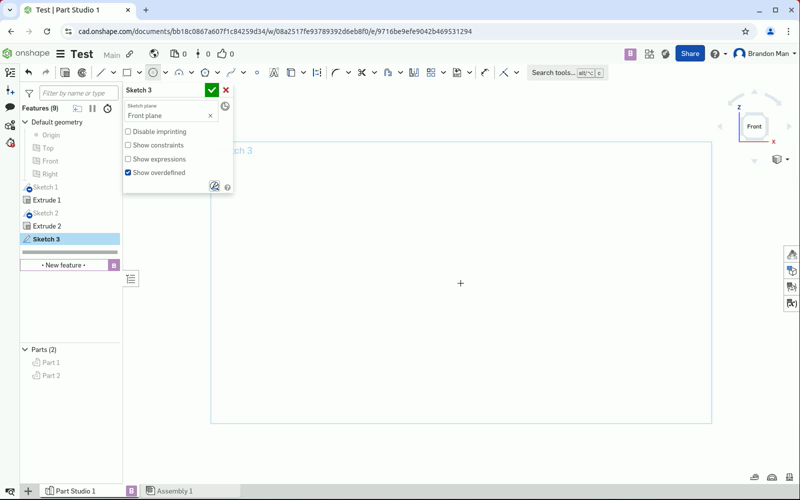
click(460, 282)
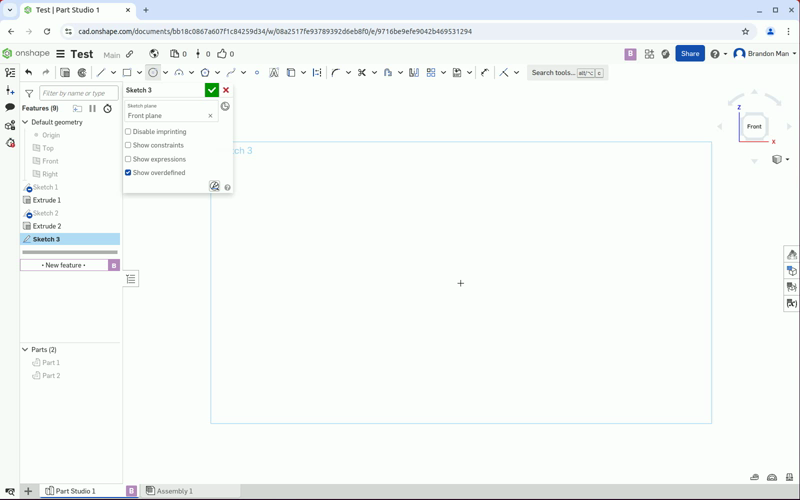
key_up(shift)
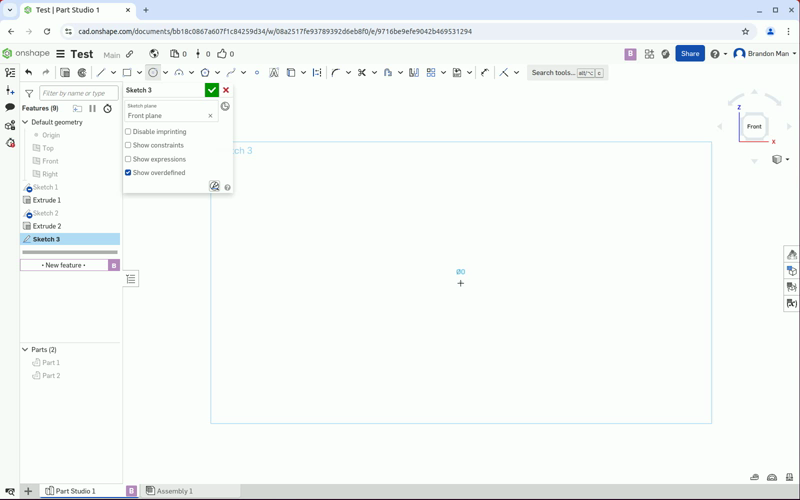
mouse_move(461, 282)
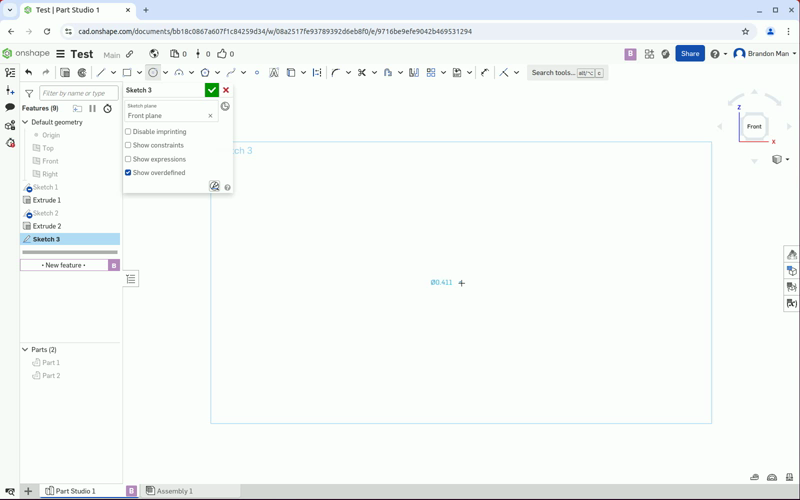
scroll(6)
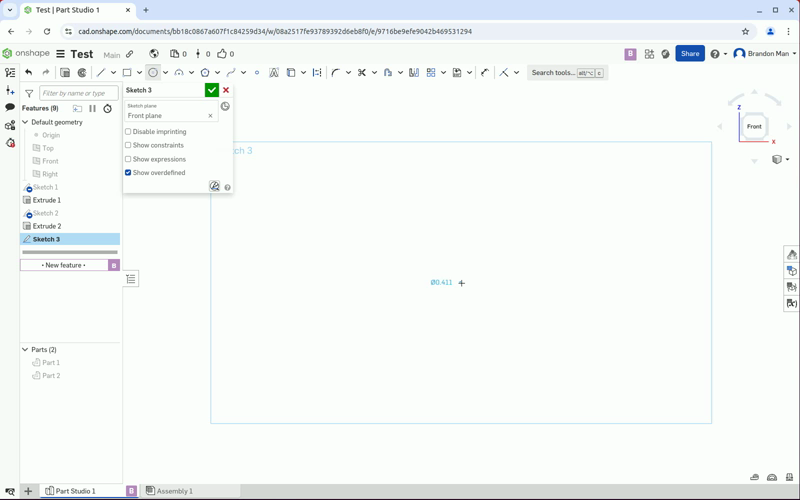
scroll(6)
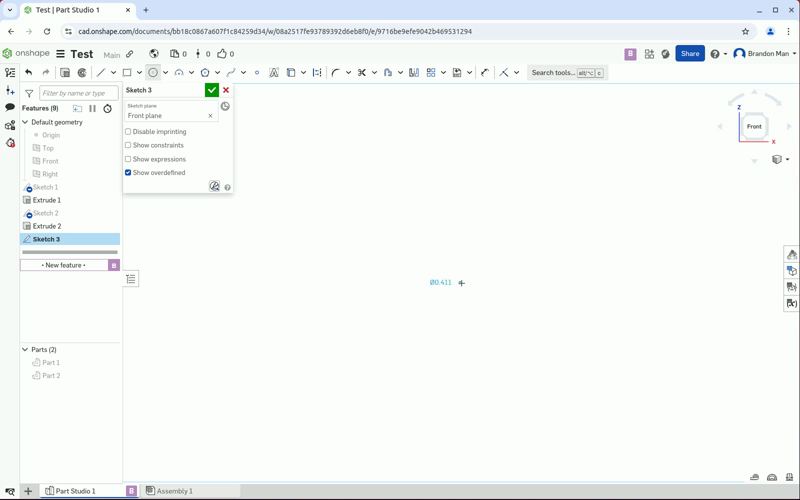
scroll(6)
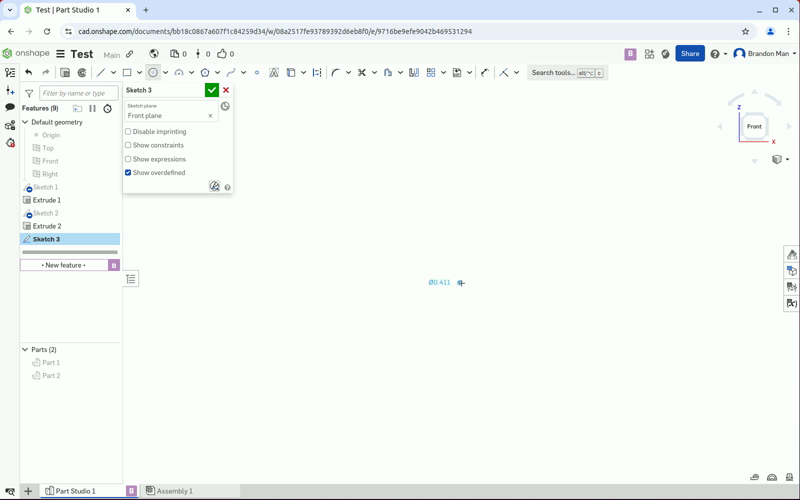
scroll(6)
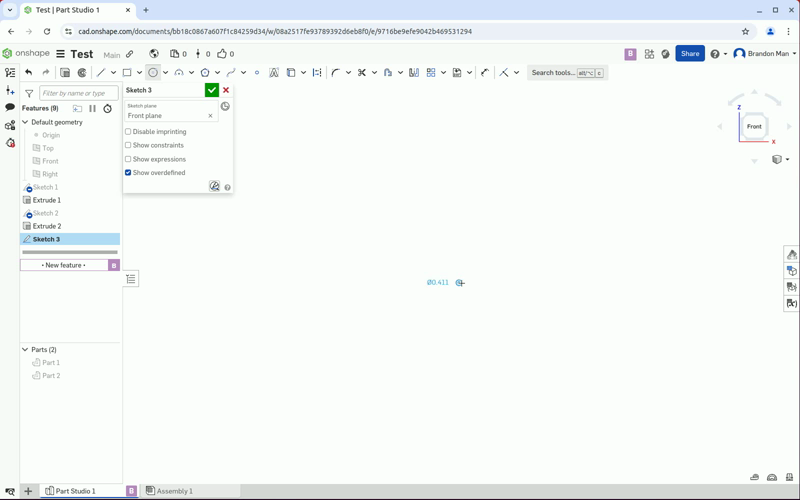
scroll(6)
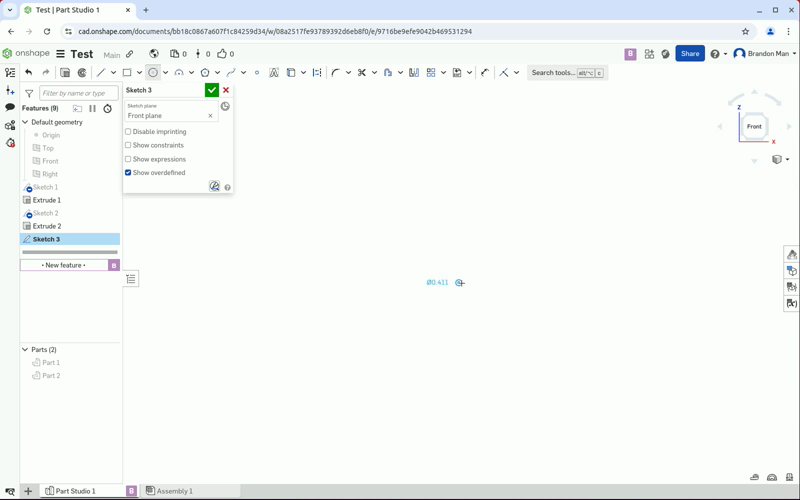
scroll(6)
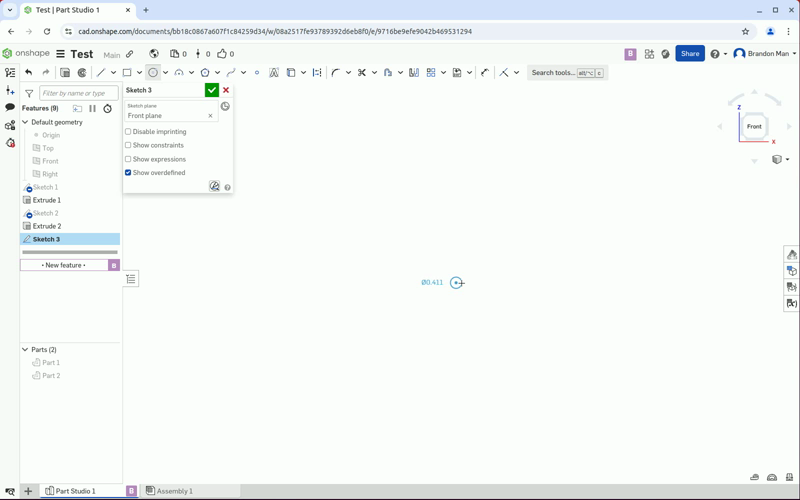
scroll(6)
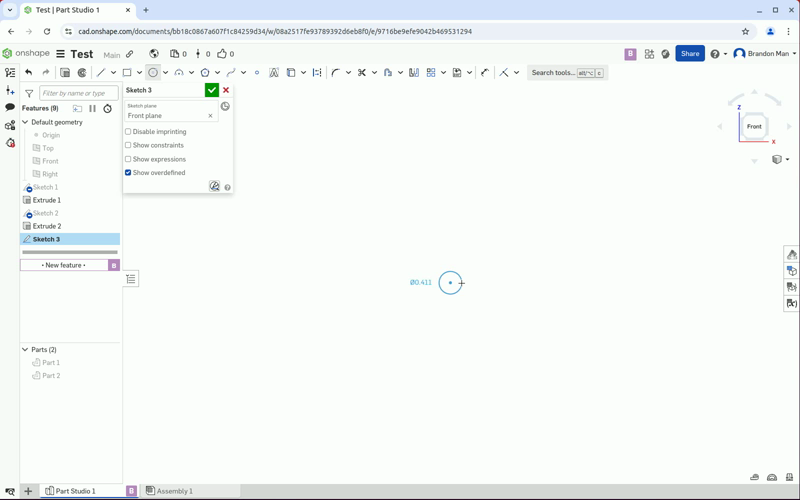
click(461, 282)
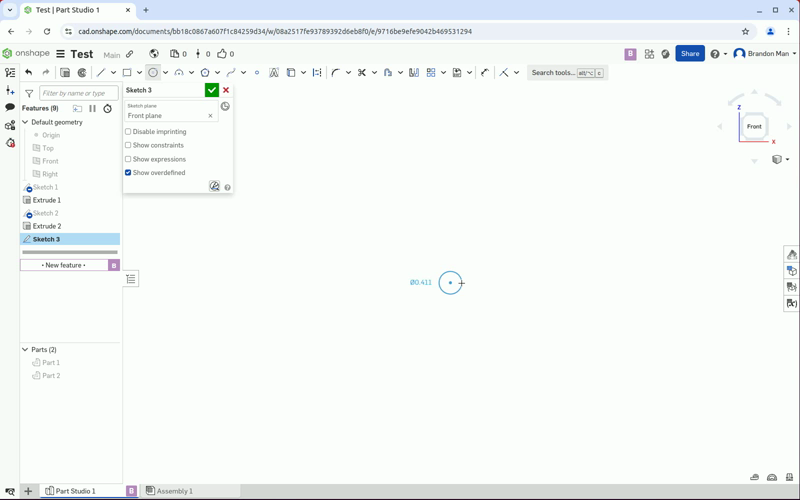
scroll(-6)
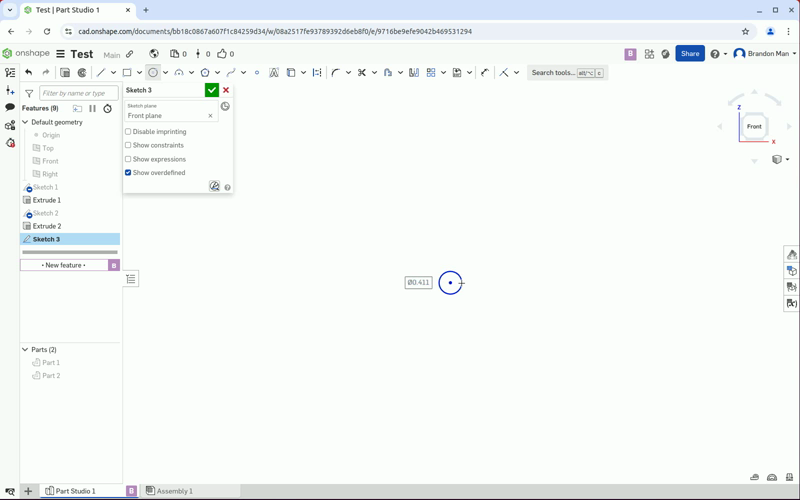
scroll(-6)
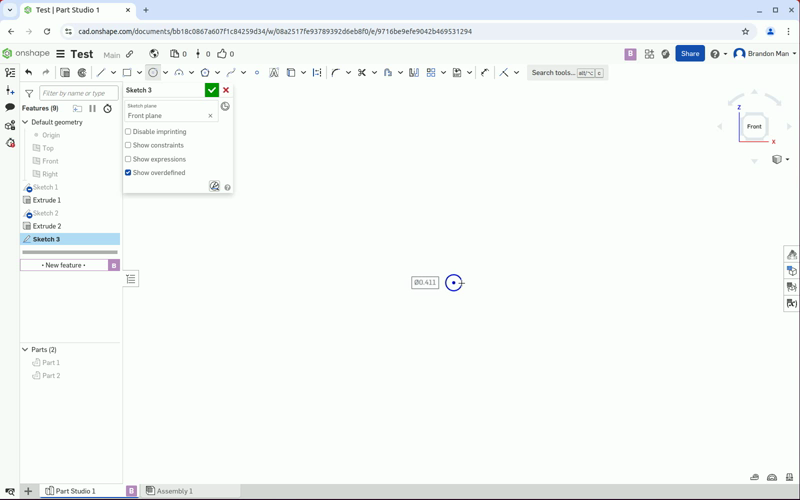
scroll(-6)
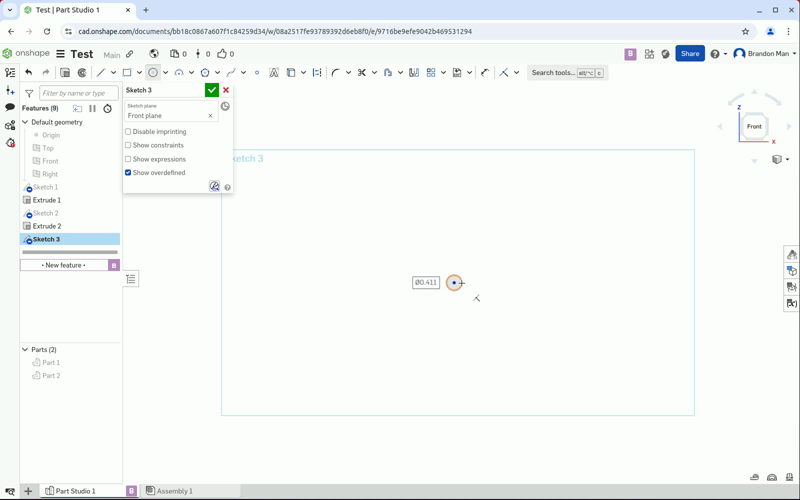
scroll(-6)
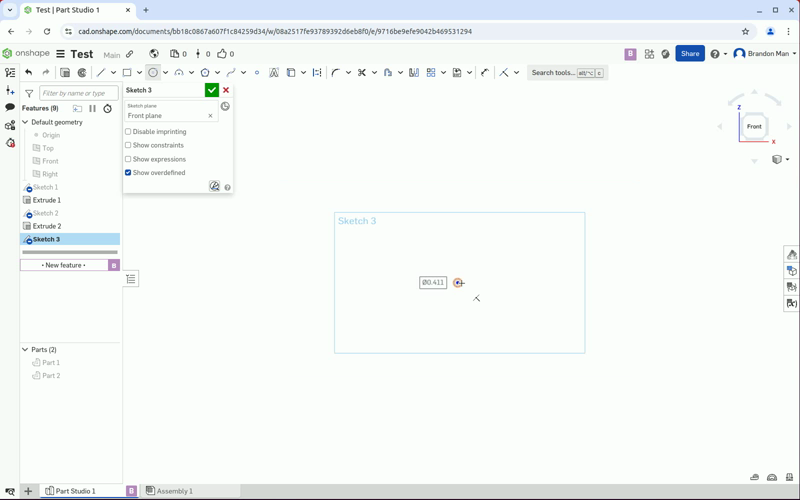
scroll(-6)
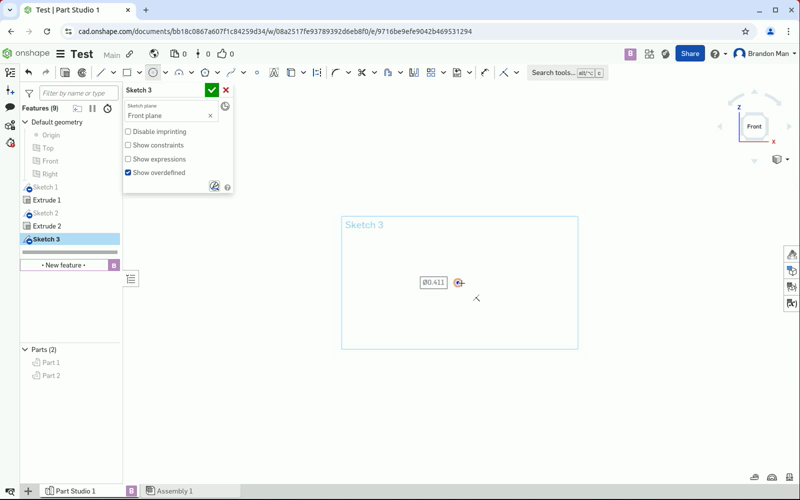
scroll(-6)
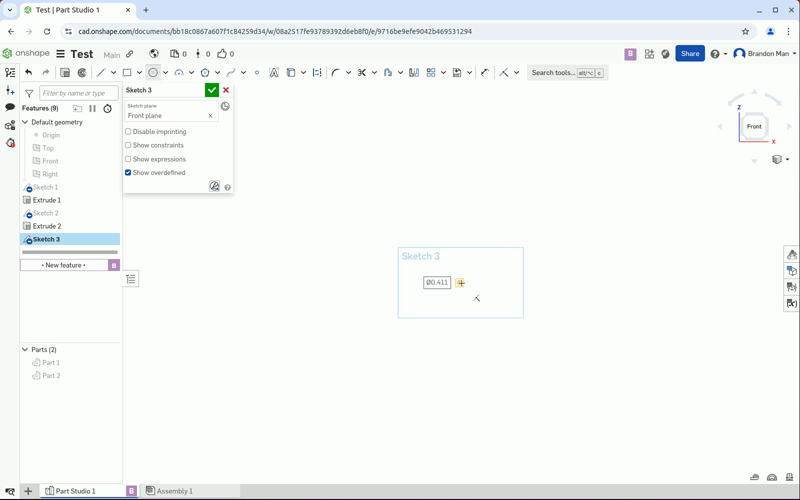
scroll(-6)
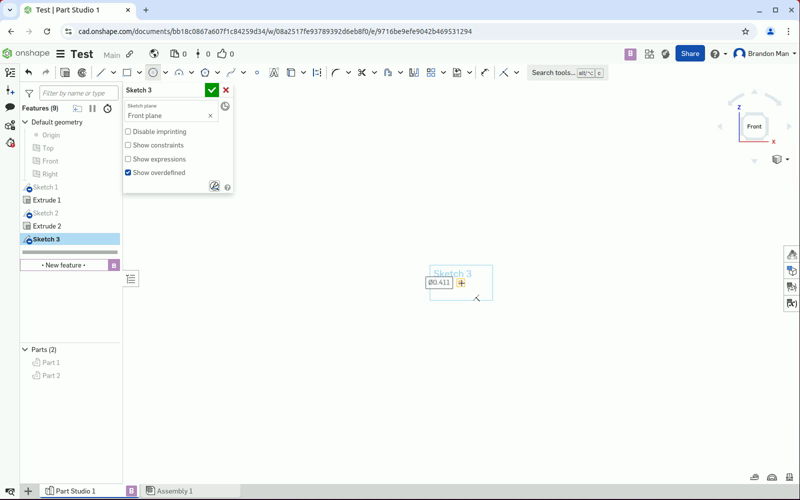
key(esc)
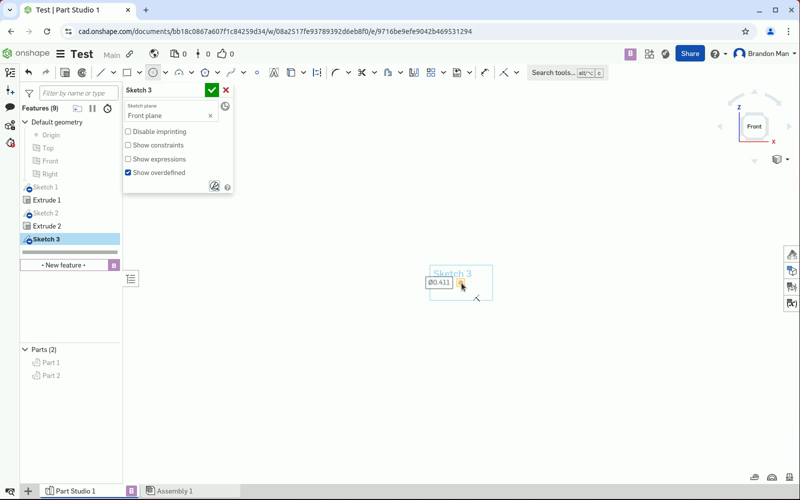
mouse_move(460, 282)
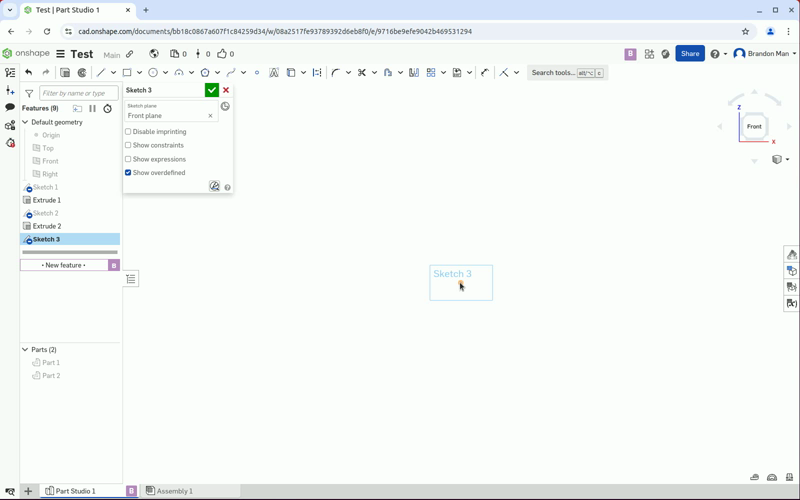
scroll(6)
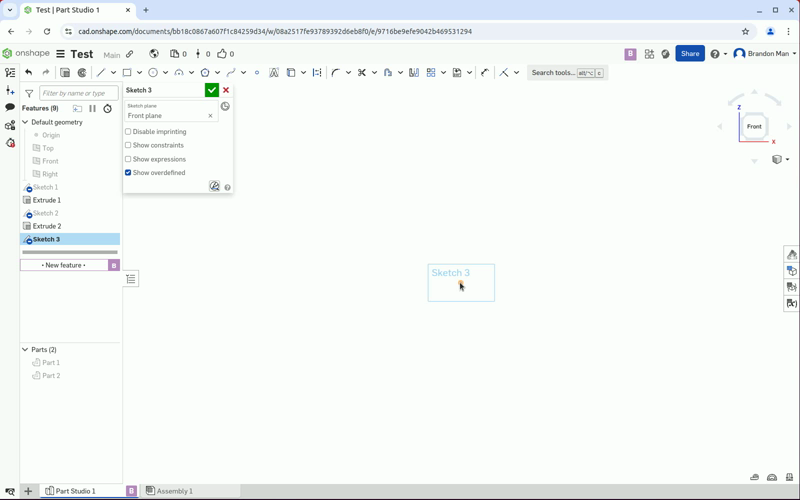
scroll(6)
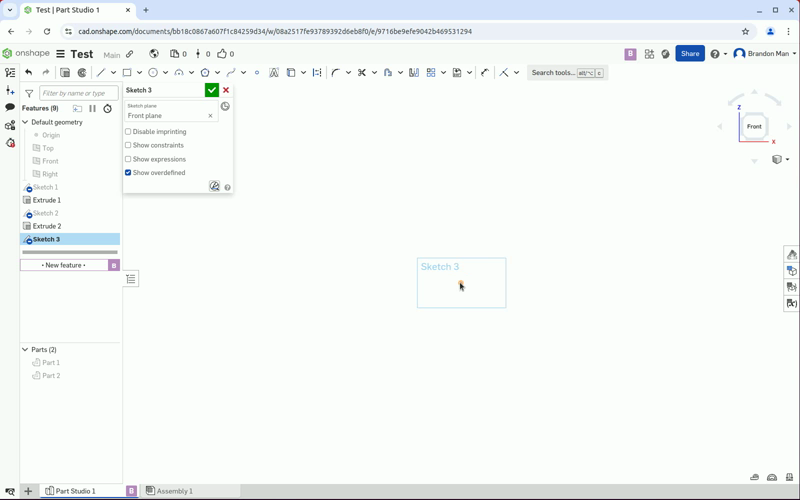
scroll(6)
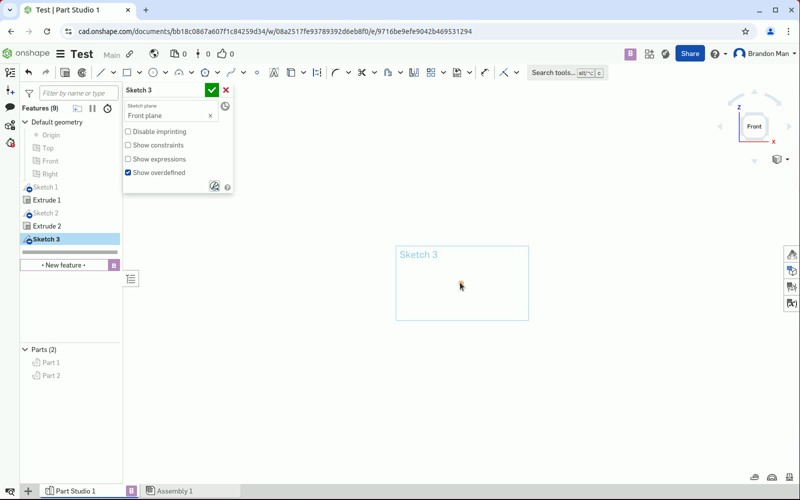
scroll(6)
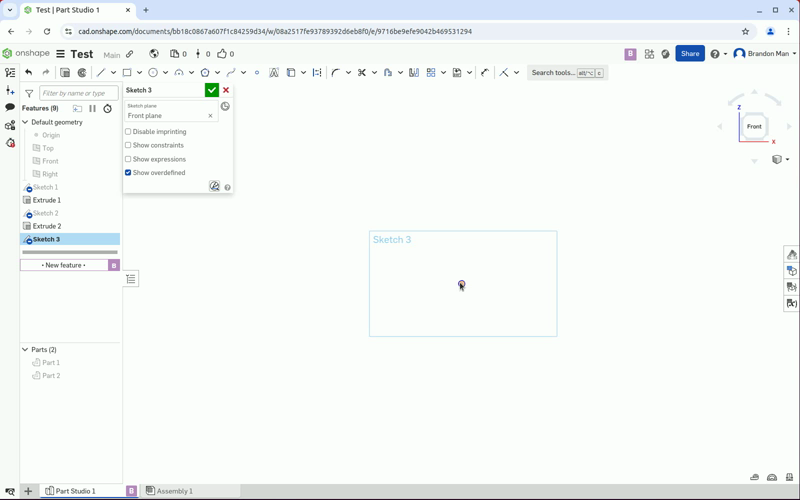
scroll(6)
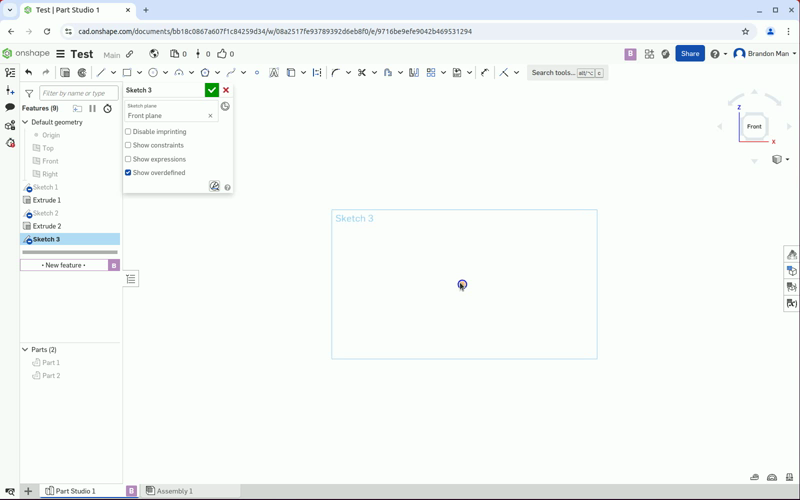
scroll(6)
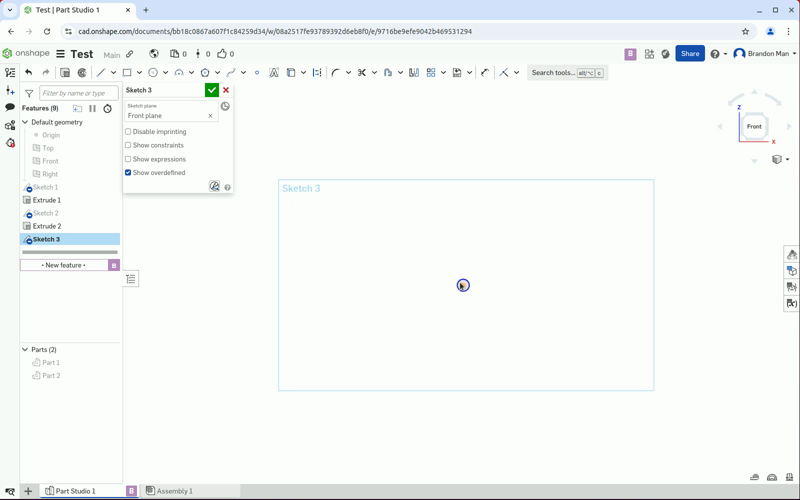
scroll(6)
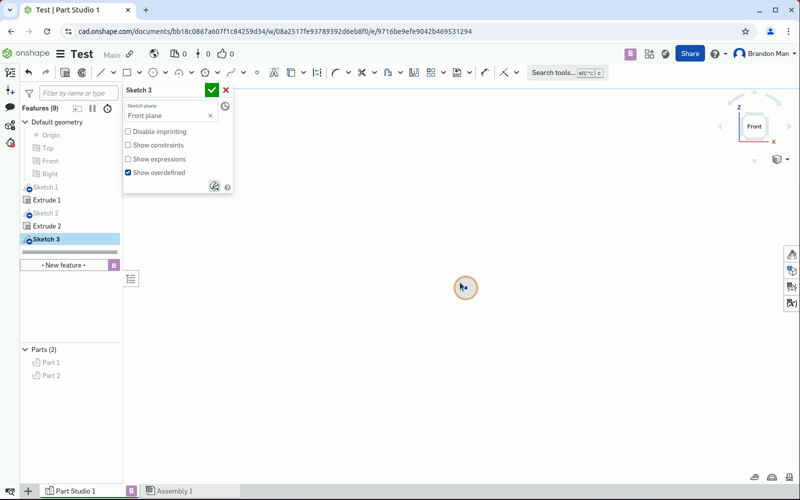
click(460, 282)
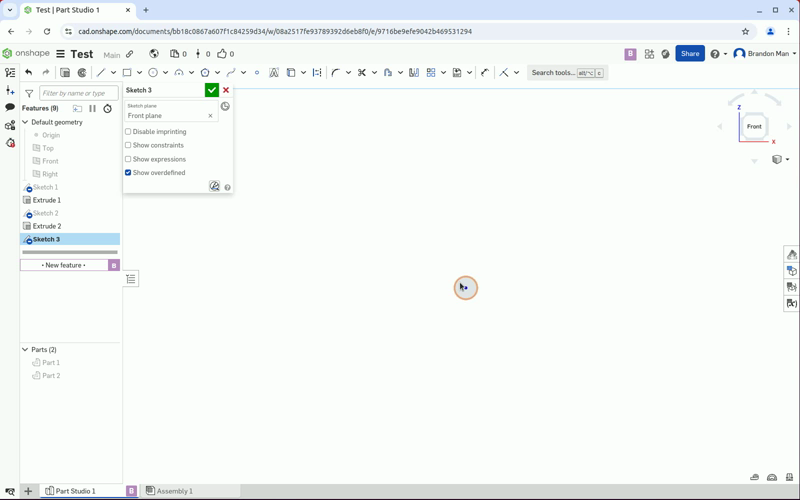
scroll(-6)
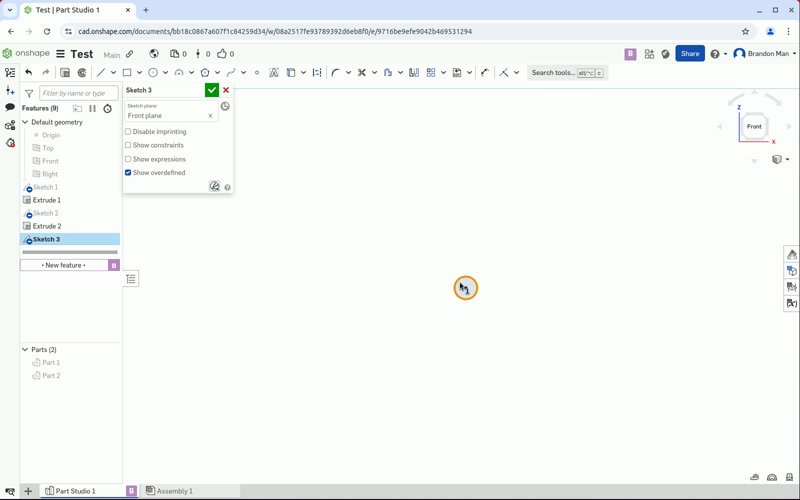
scroll(-6)
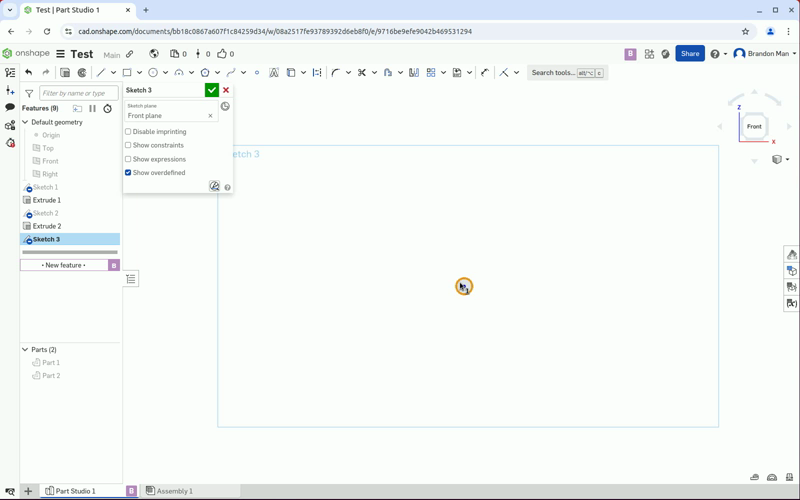
scroll(-6)
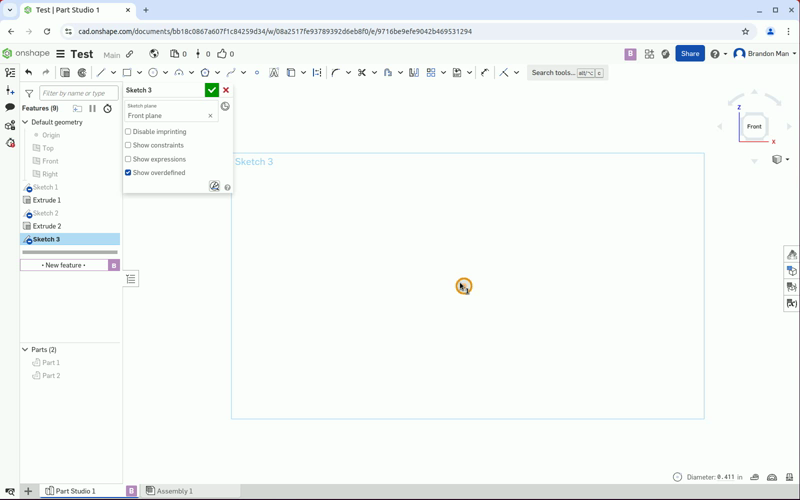
scroll(-6)
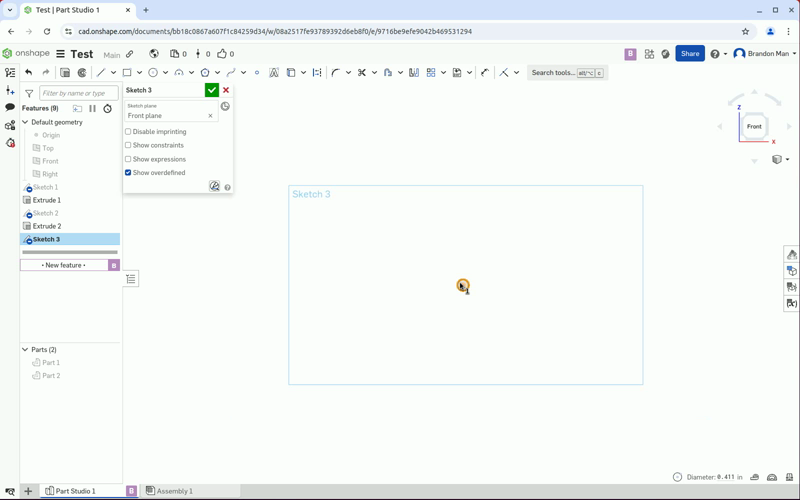
scroll(-6)
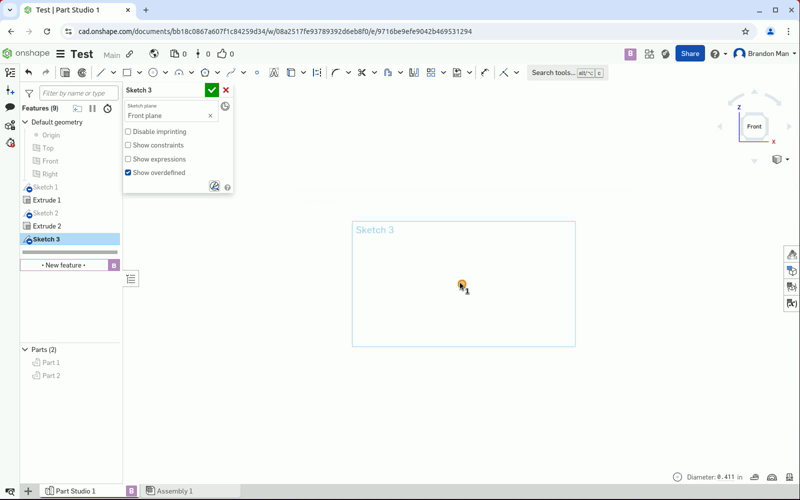
scroll(-6)
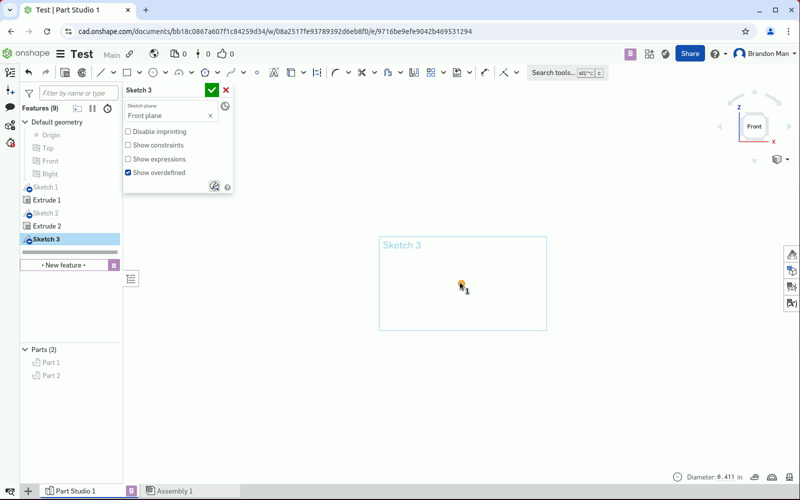
scroll(-6)
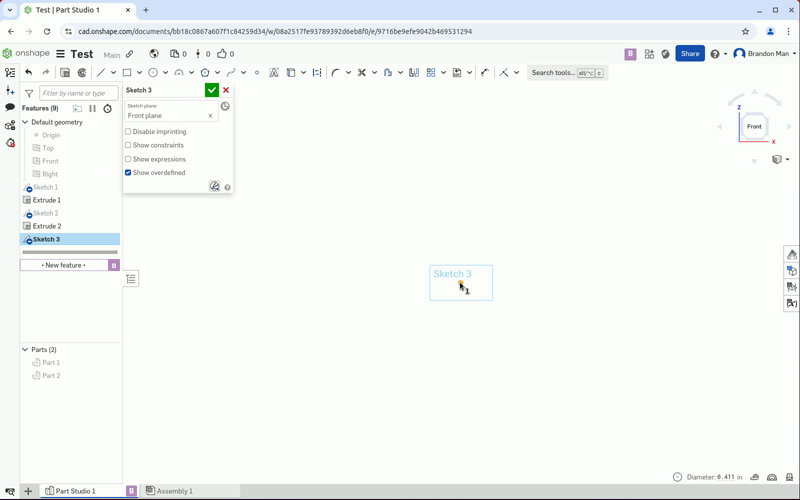
mouse_move(73, 352)
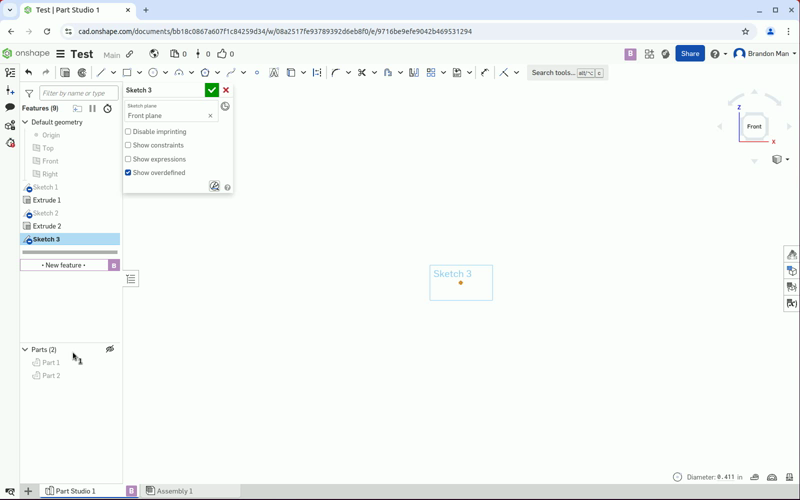
key(shift+y)
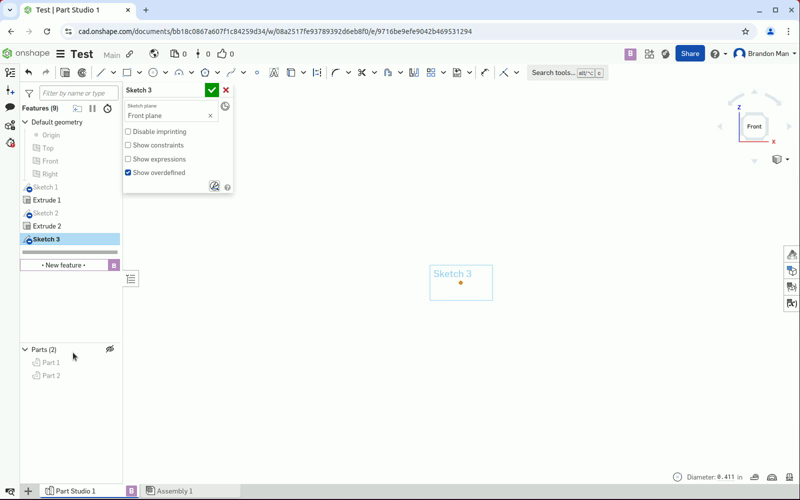
key(shift+e)
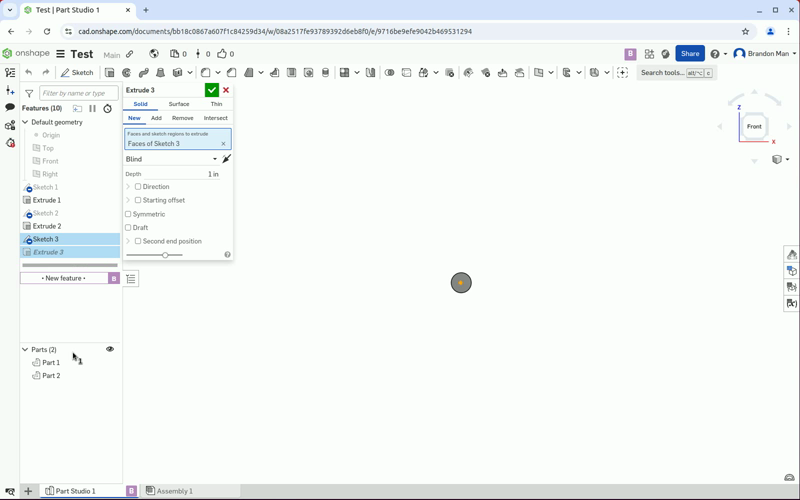
mouse_move(143, 106)
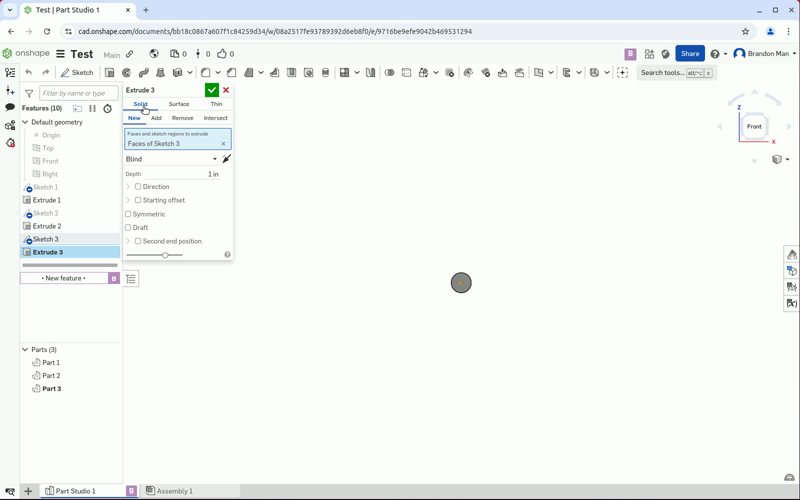
click(143, 106)
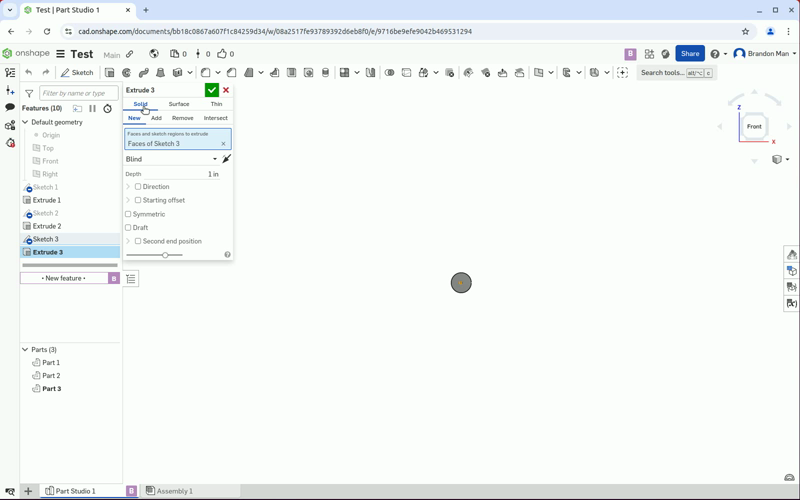
mouse_move(137, 120)
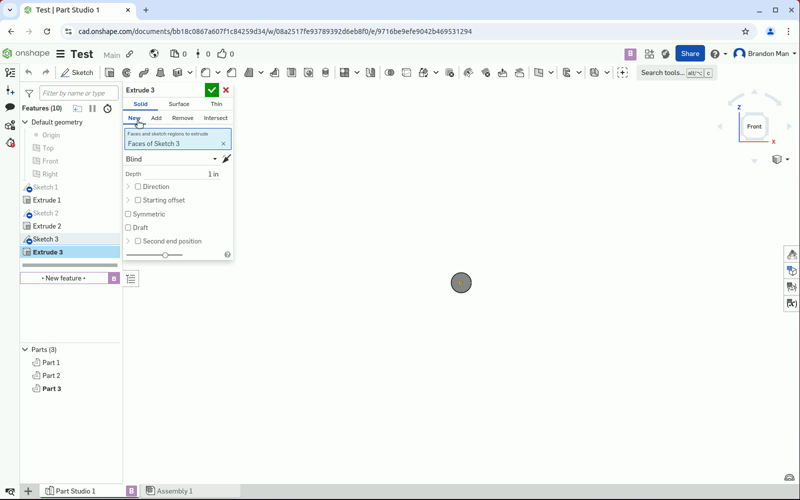
click(137, 120)
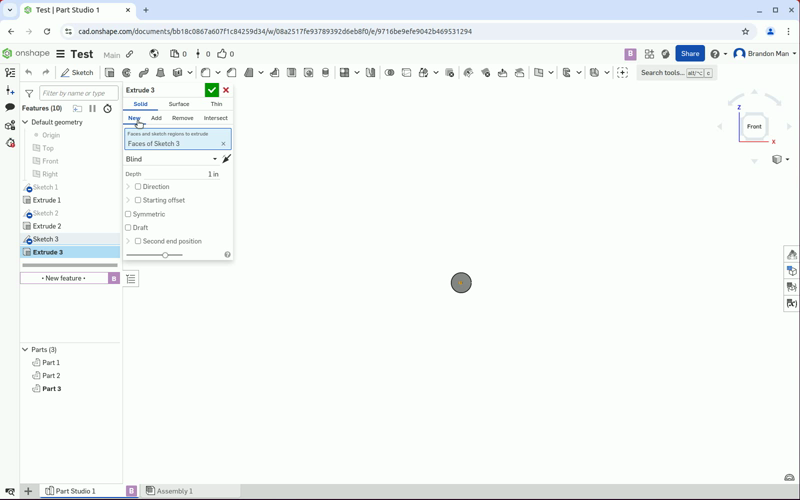
key(tab, 4)
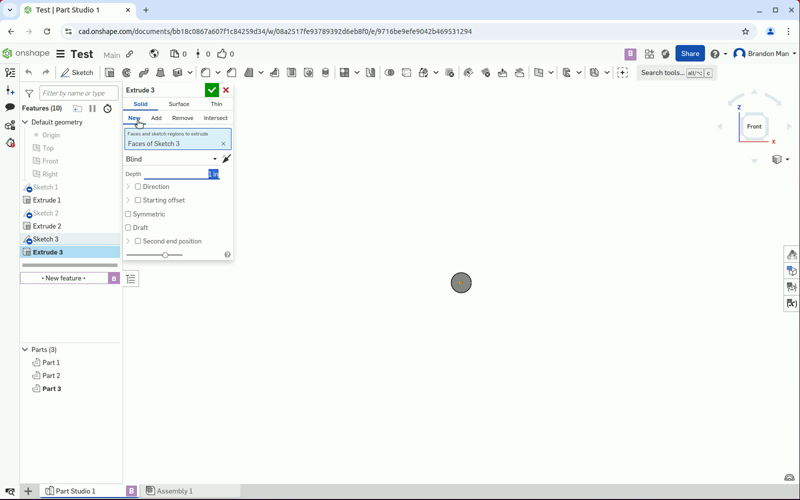
text(-0.963)
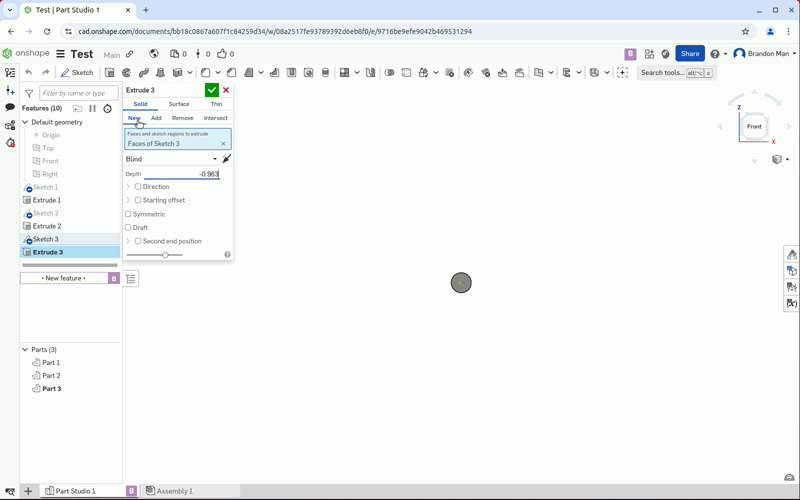
key(enter)
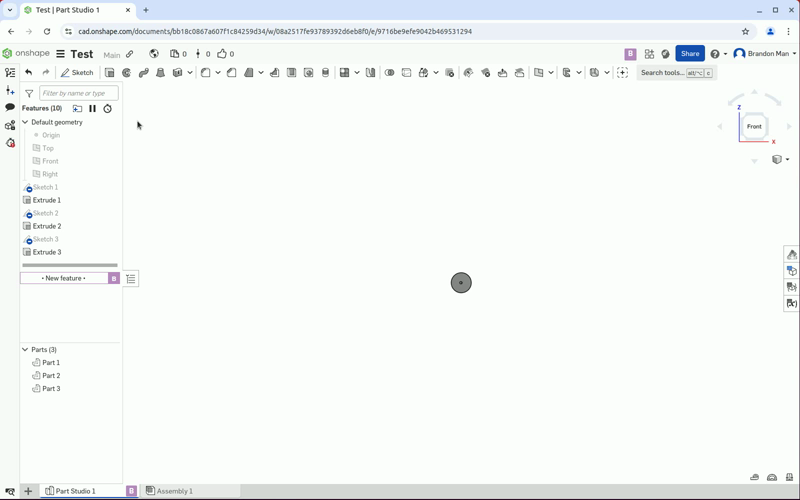
key(shift+h)
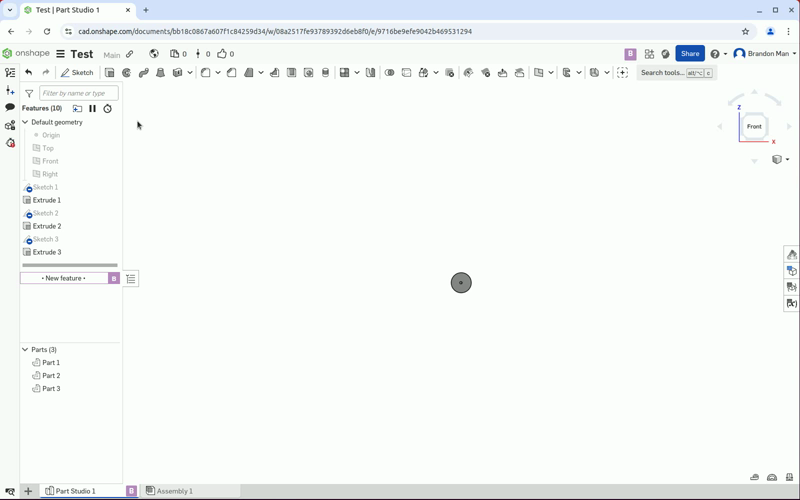
key(shift+h)
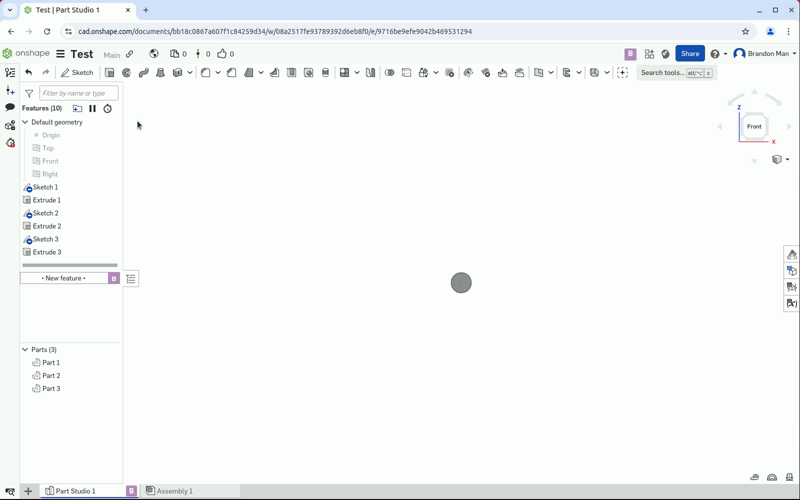
key(shift+7)
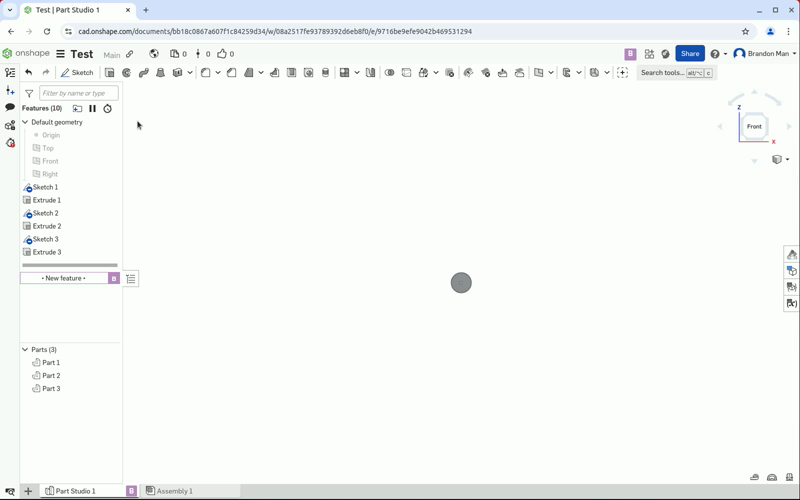
key(left, 2)
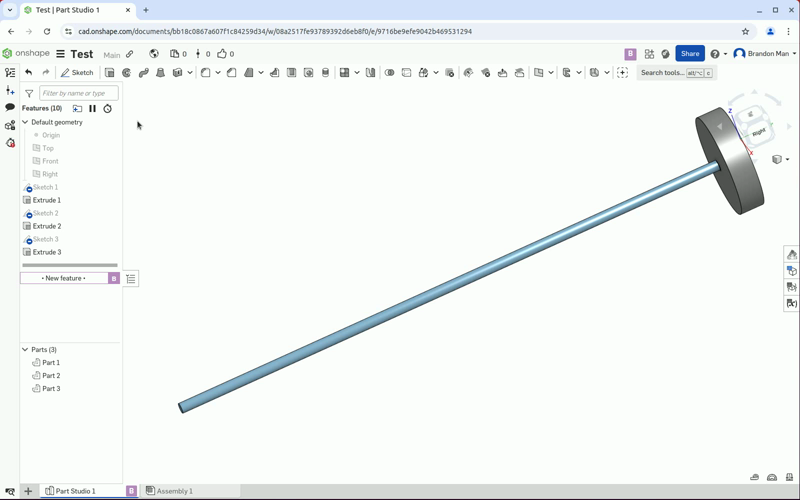
key(down, 2)
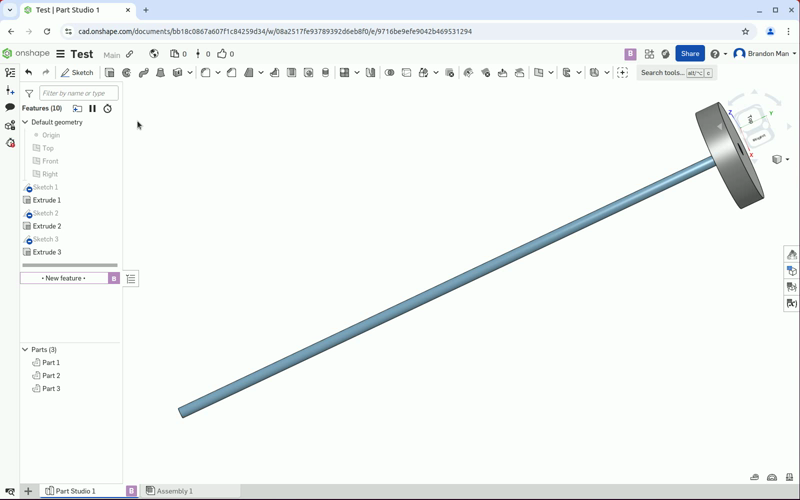
key(up, 2)
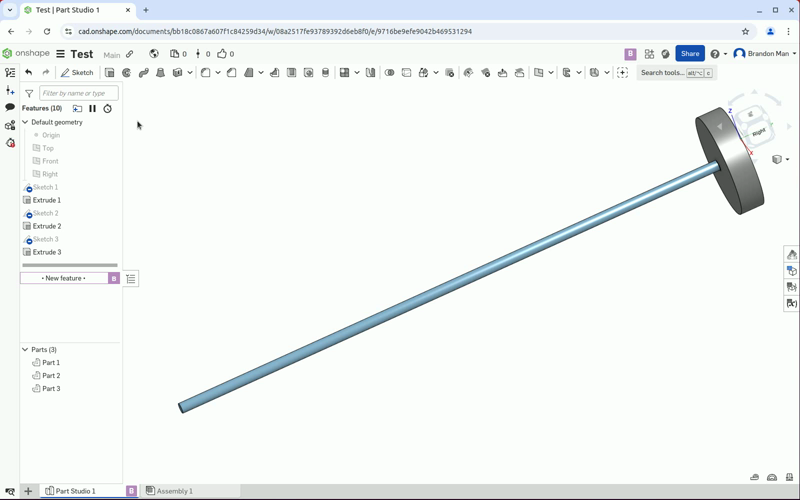
key(right, 2)
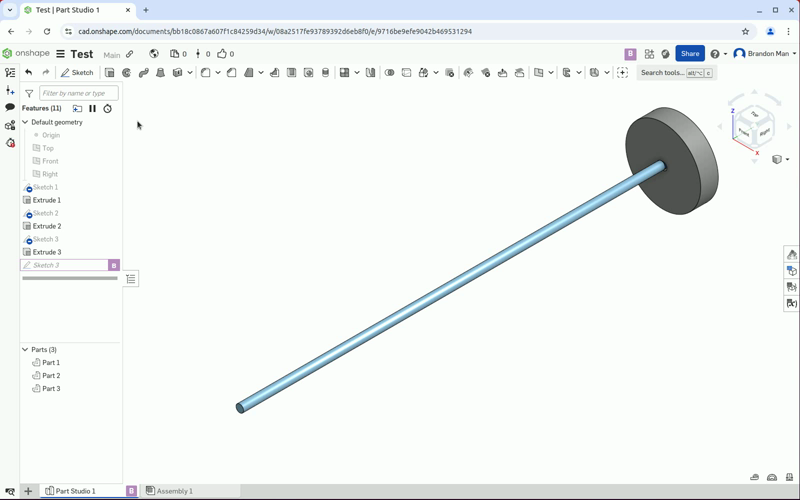
mouse_move(73, 189)
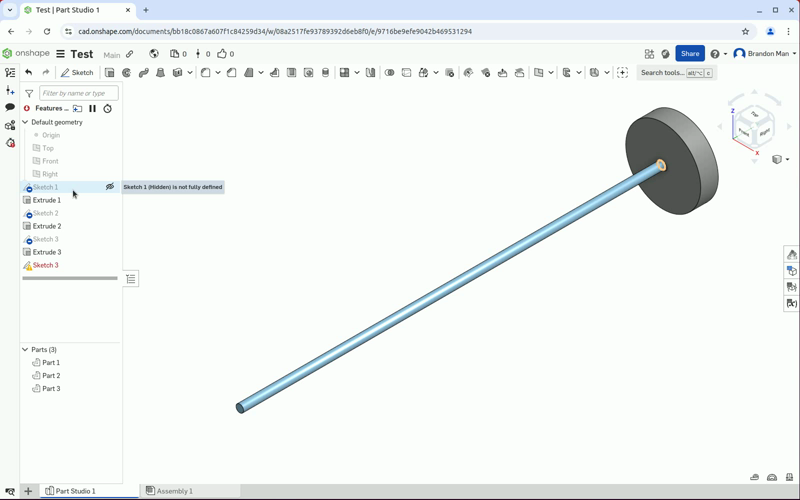
click(73, 189)